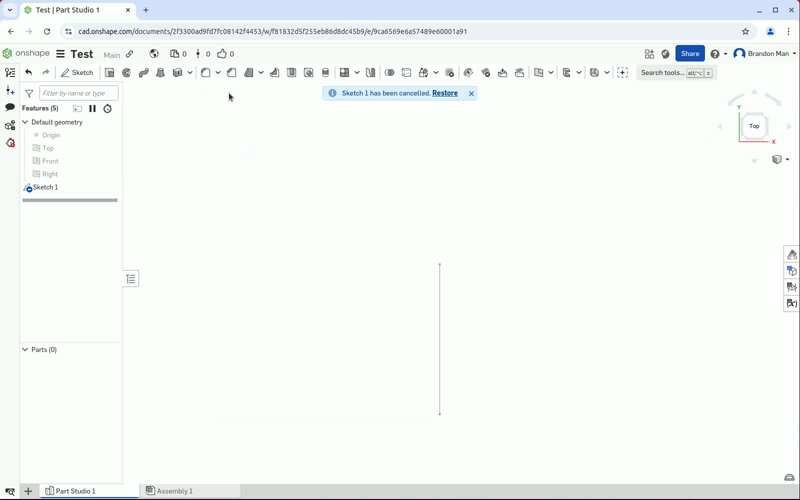
key(shift+h)
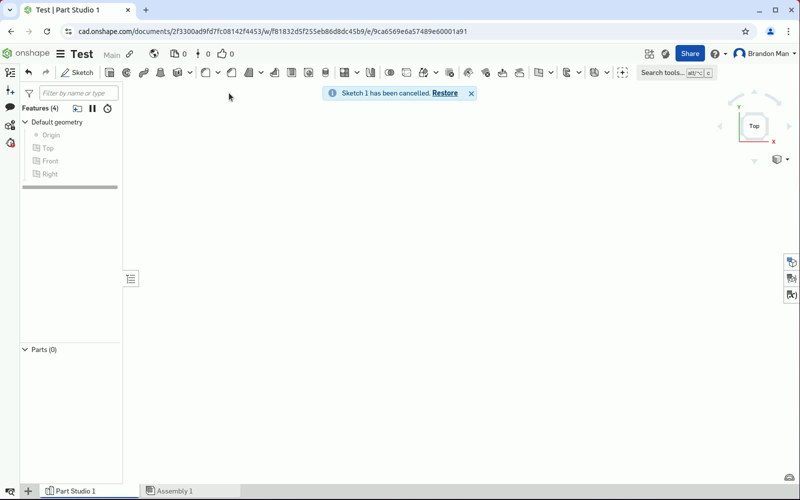
mouse_move(73, 352)
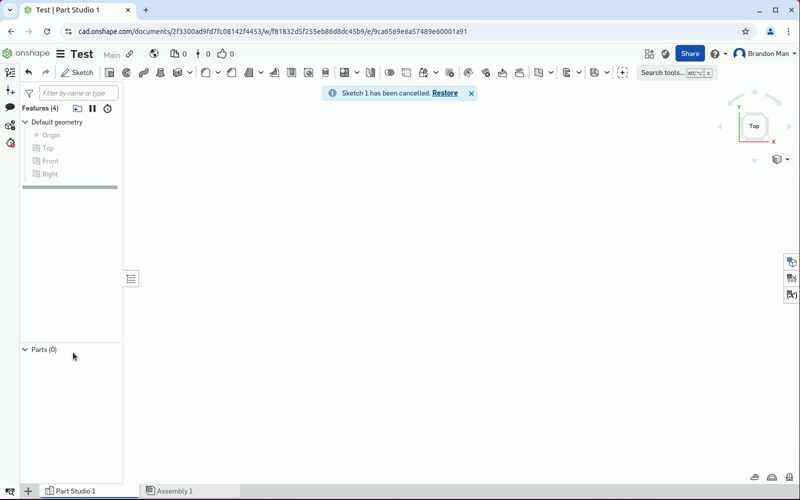
key(y)
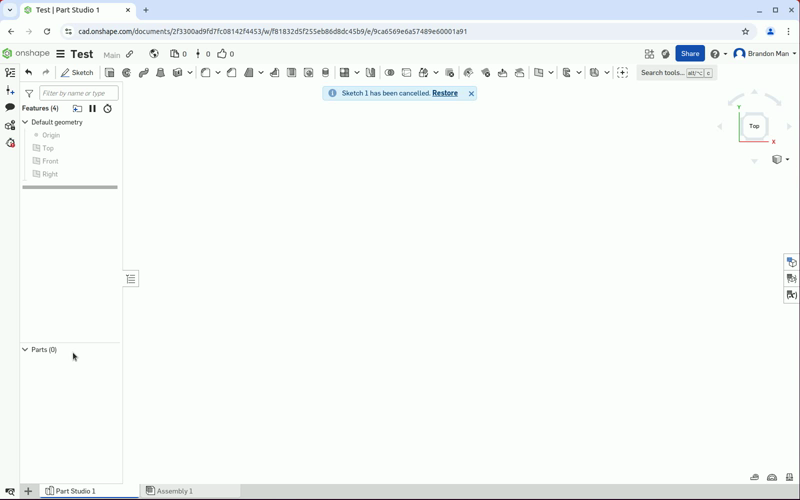
key(shift+p)
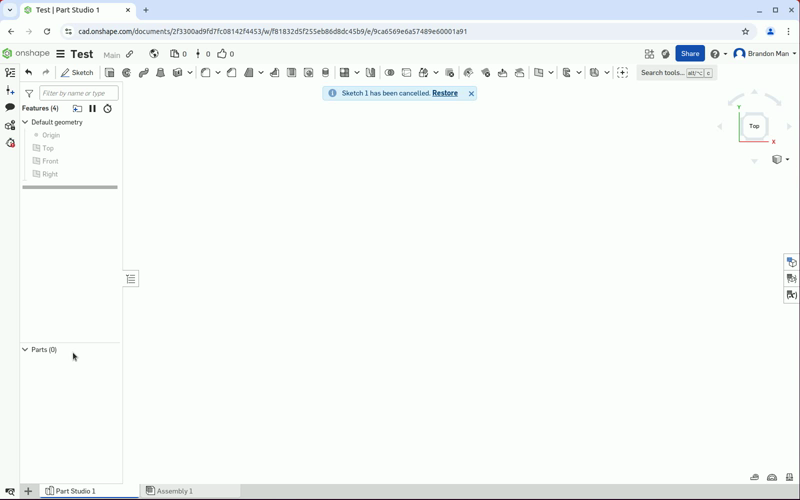
key(space)
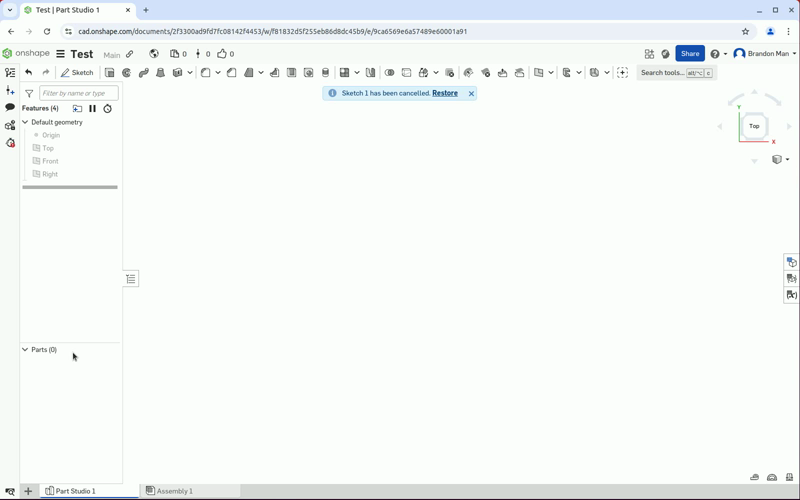
key_down(shift)
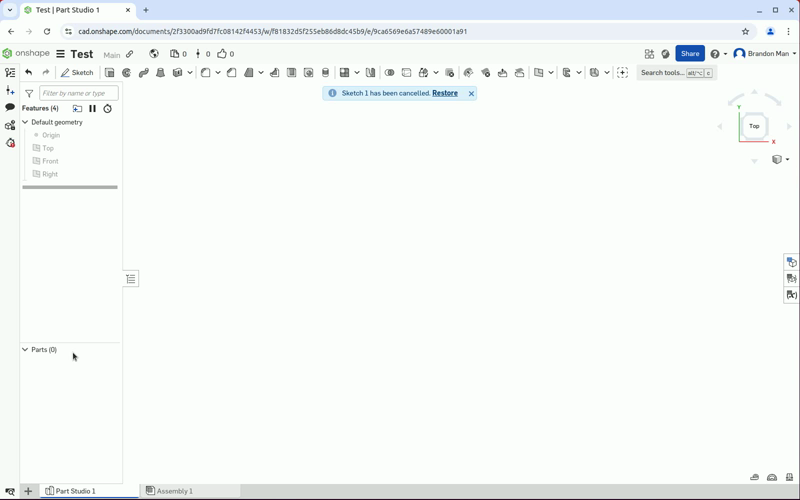
key(up)
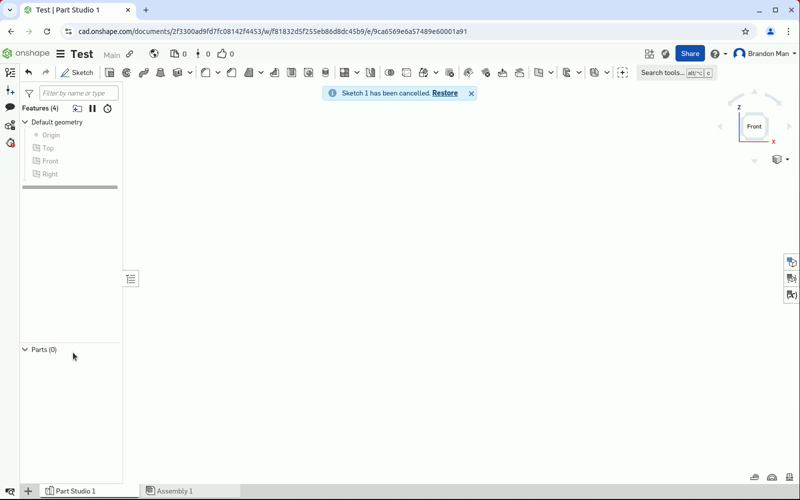
key_up(shift)
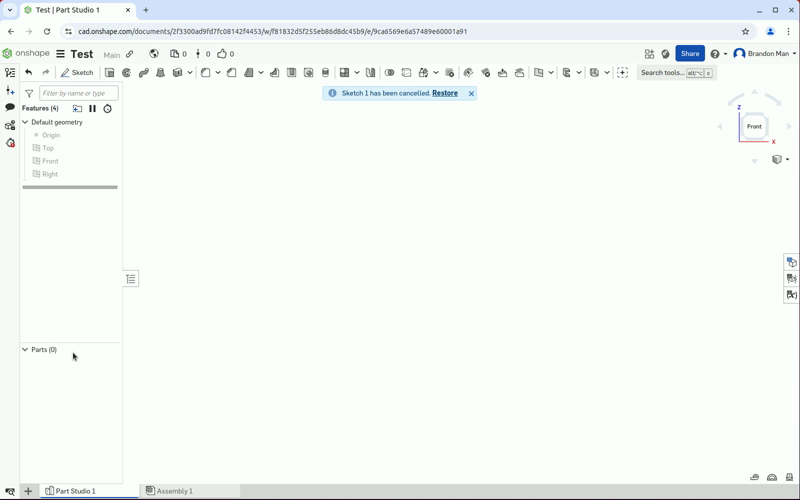
mouse_move(73, 352)
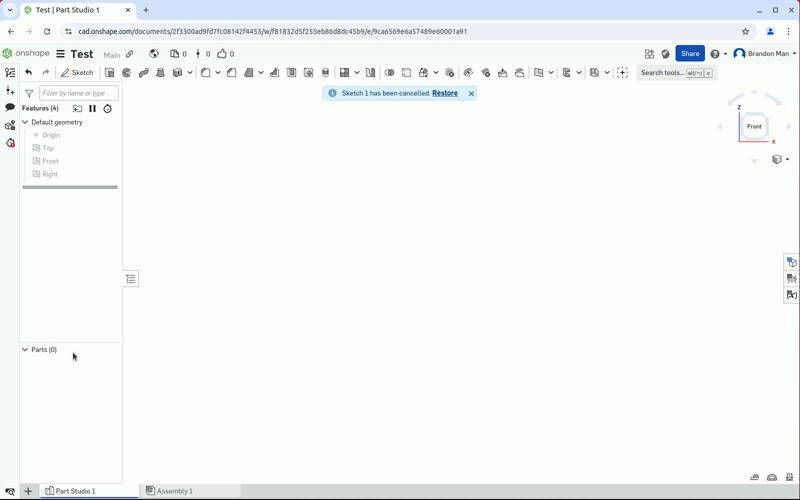
key(shift+y)
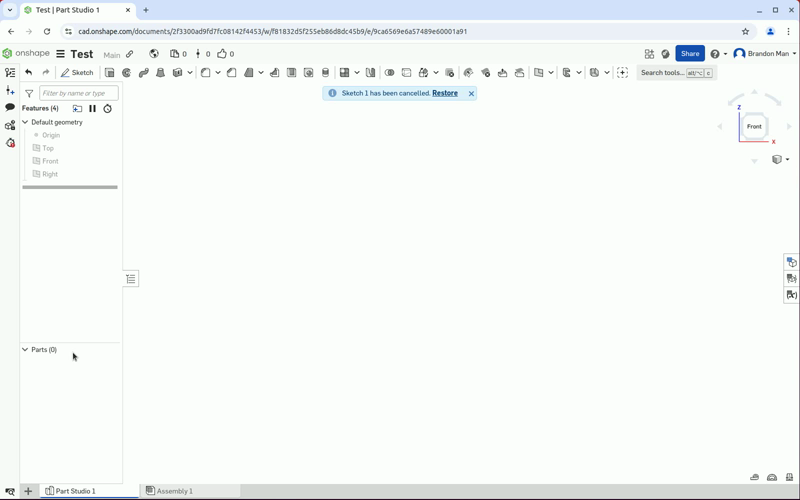
key(shift+s)
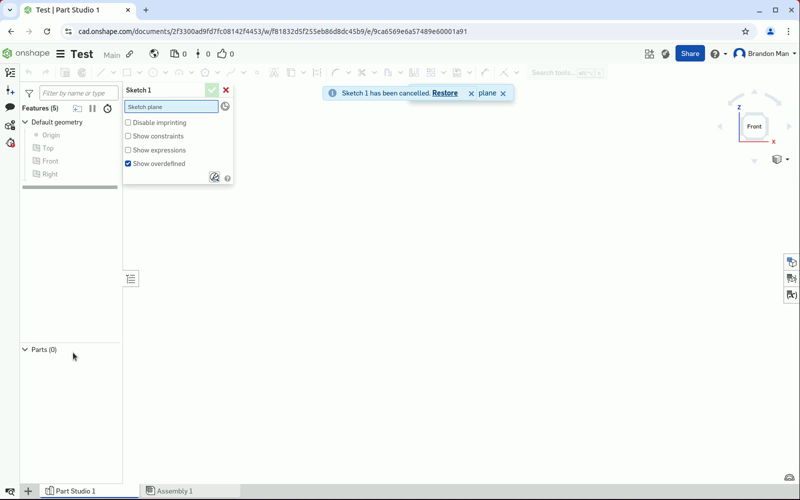
mouse_move(73, 163)
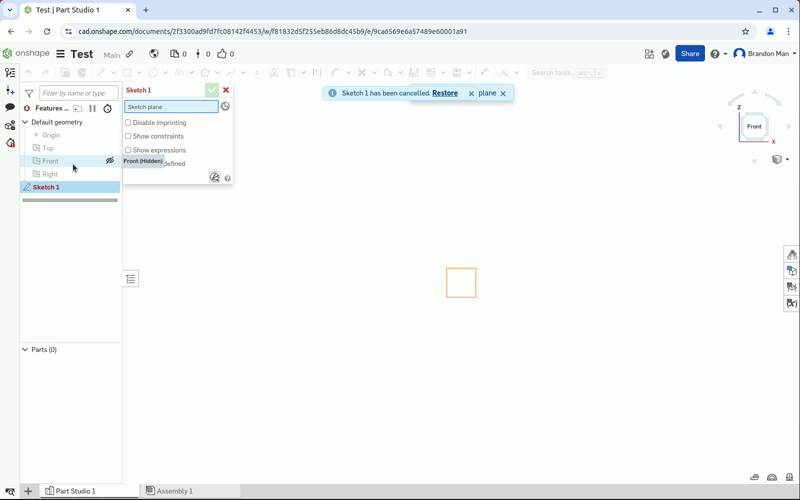
click(73, 163)
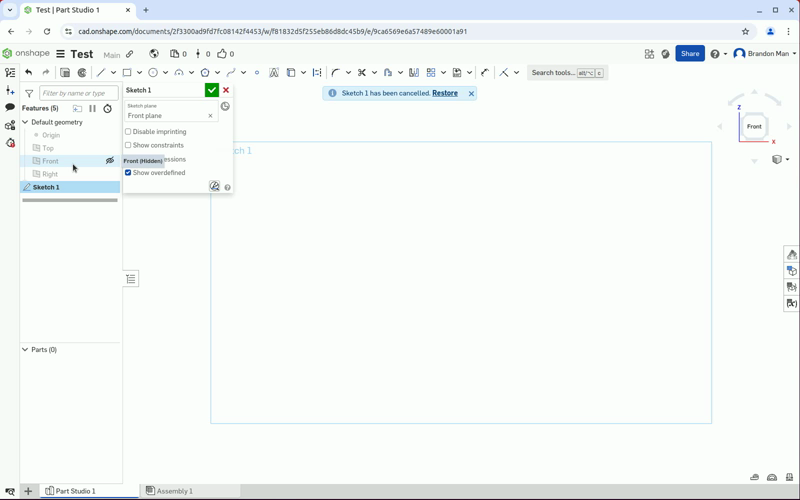
mouse_move(73, 352)
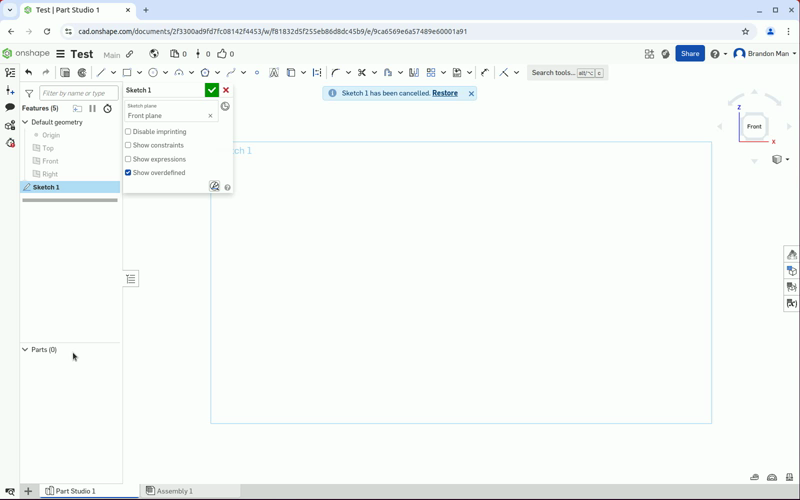
key(y)
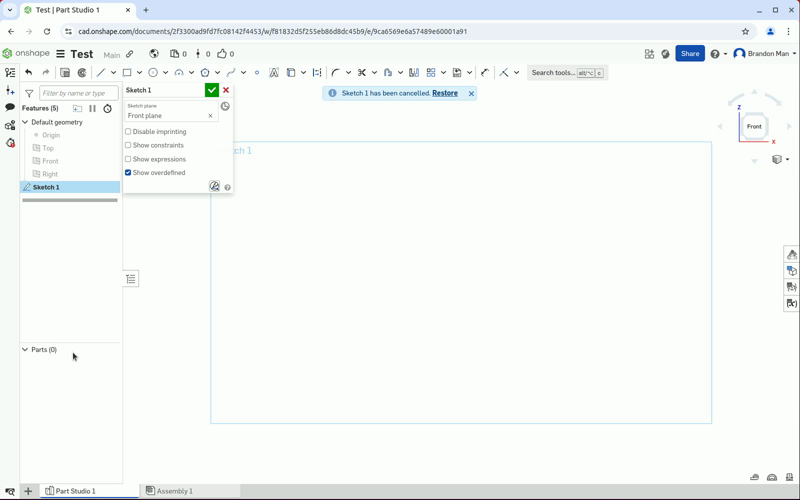
key(l)
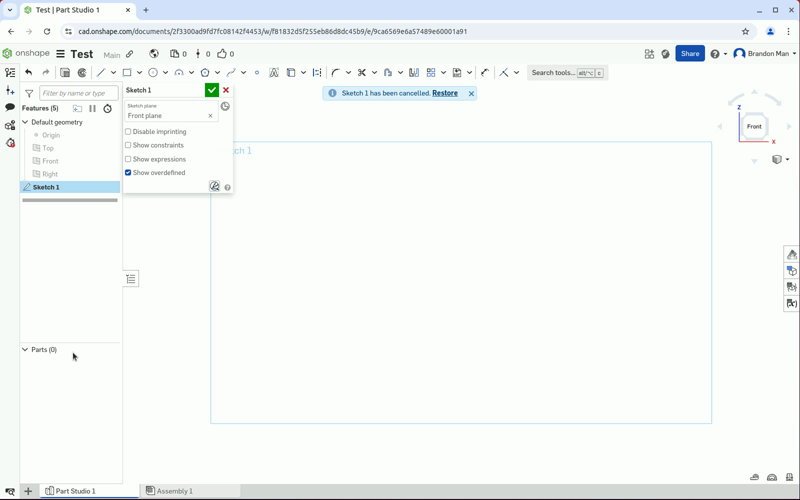
key_down(shift)
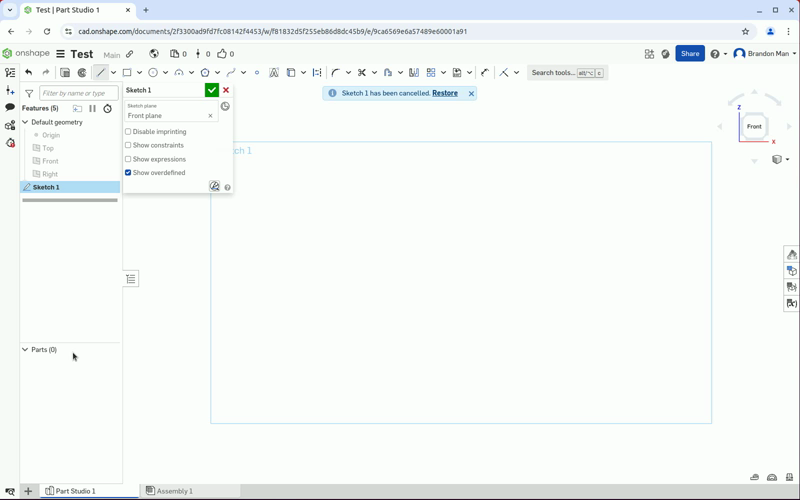
mouse_move(416, 298)
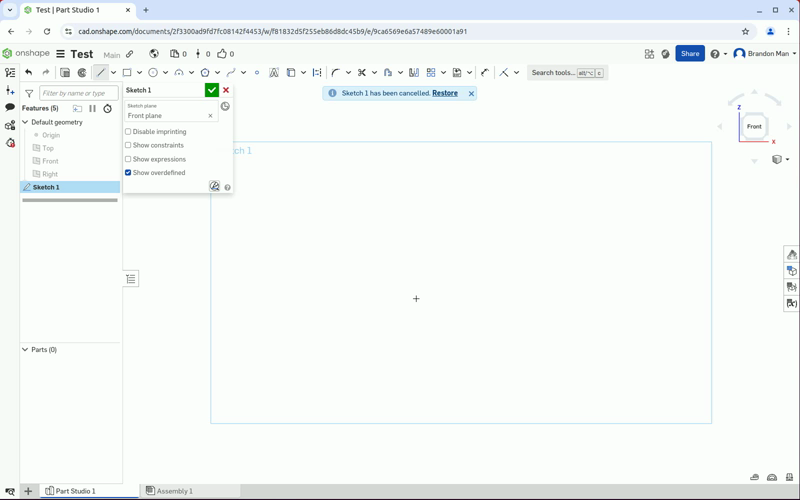
click(416, 298)
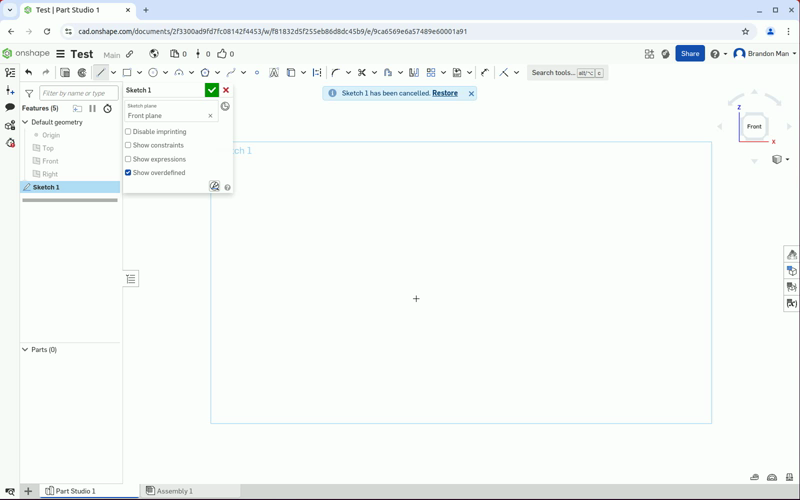
key_up(shift)
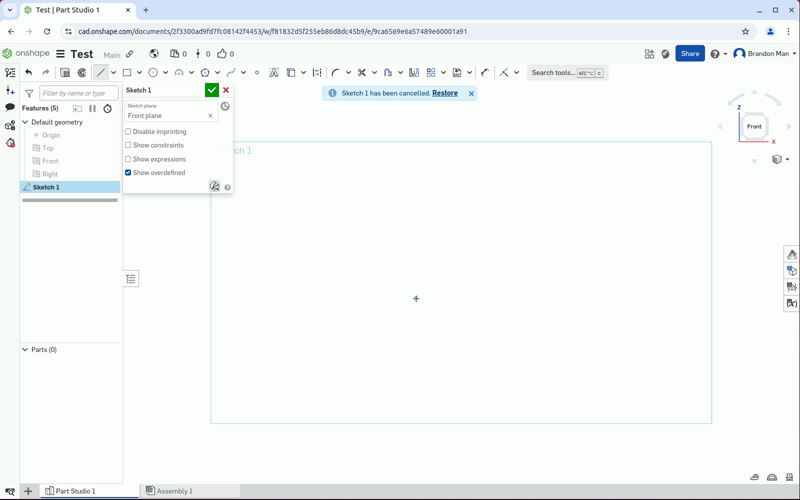
key_down(shift)
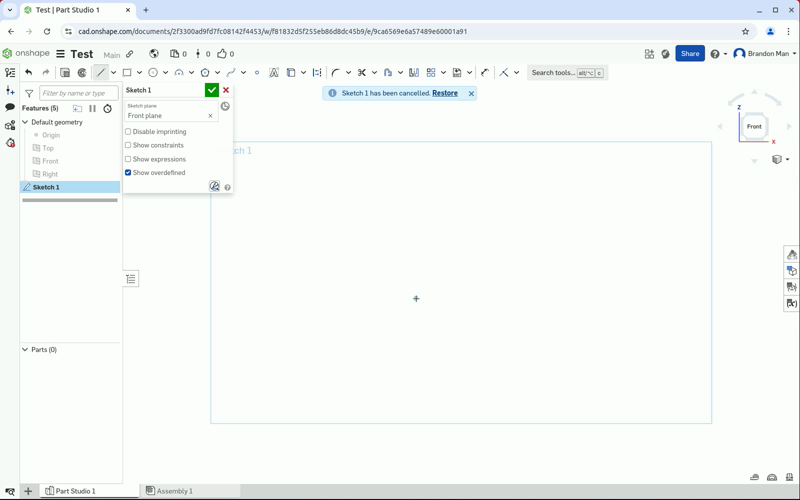
mouse_move(532, 298)
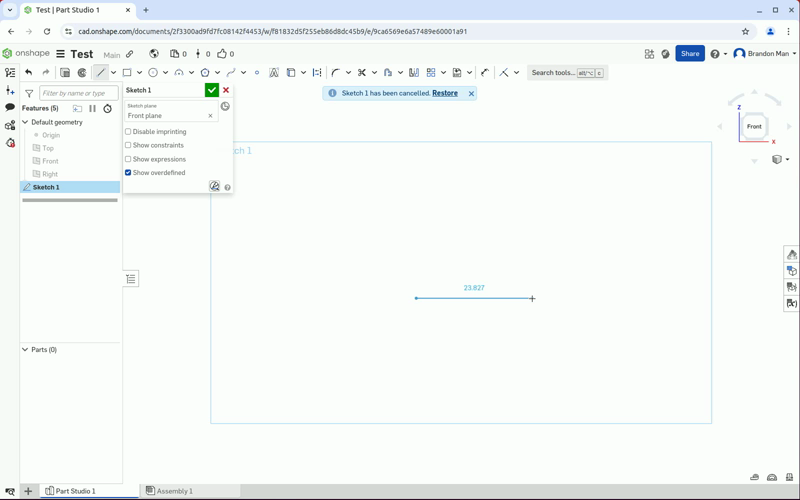
click(532, 298)
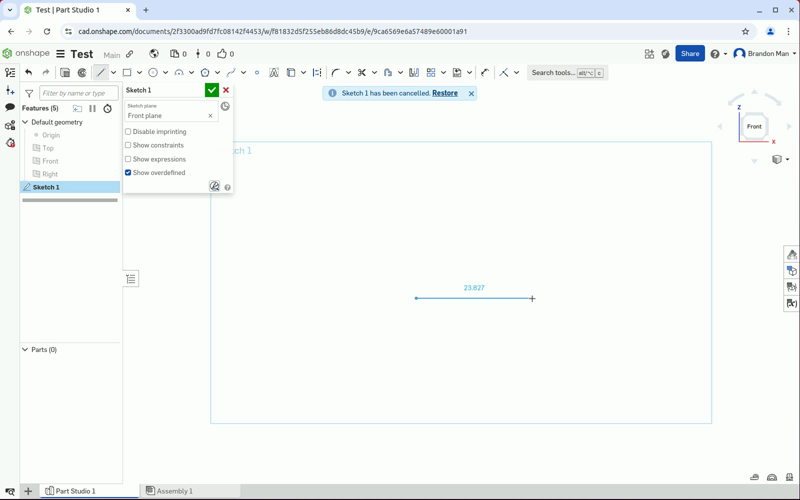
key_up(shift)
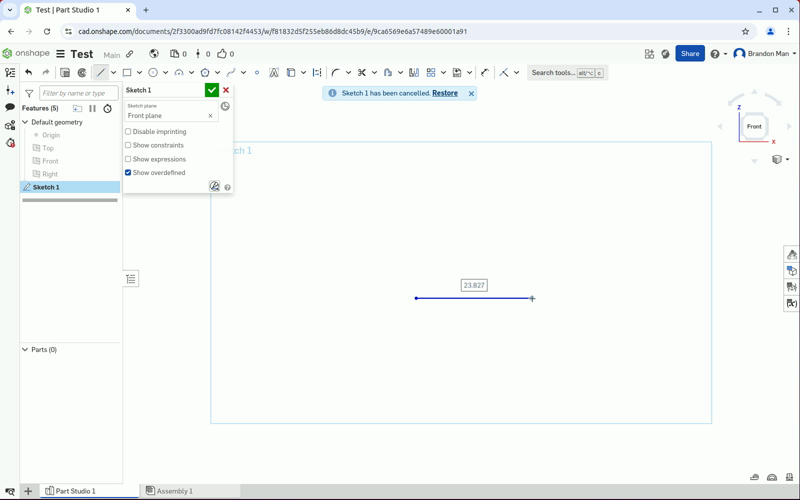
key_down(shift)
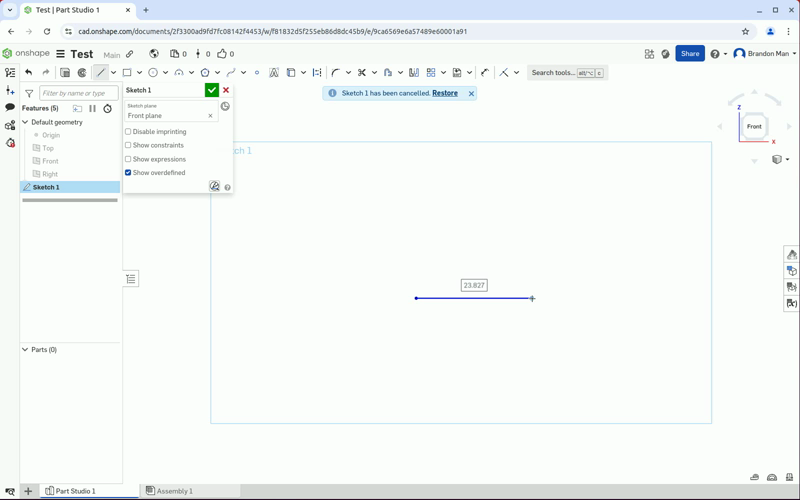
mouse_move(562, 298)
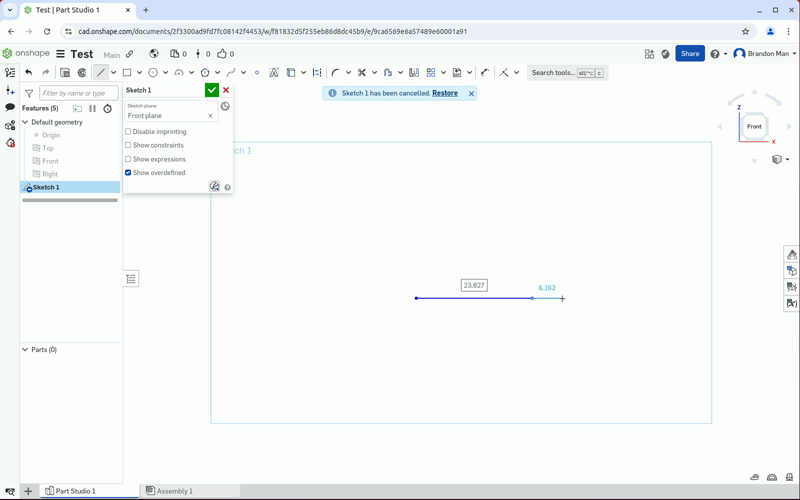
mouse_move(532, 261)
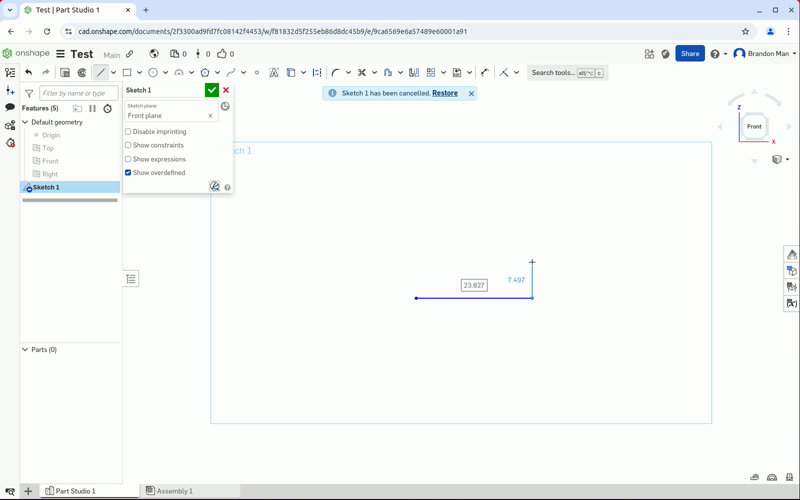
click(532, 261)
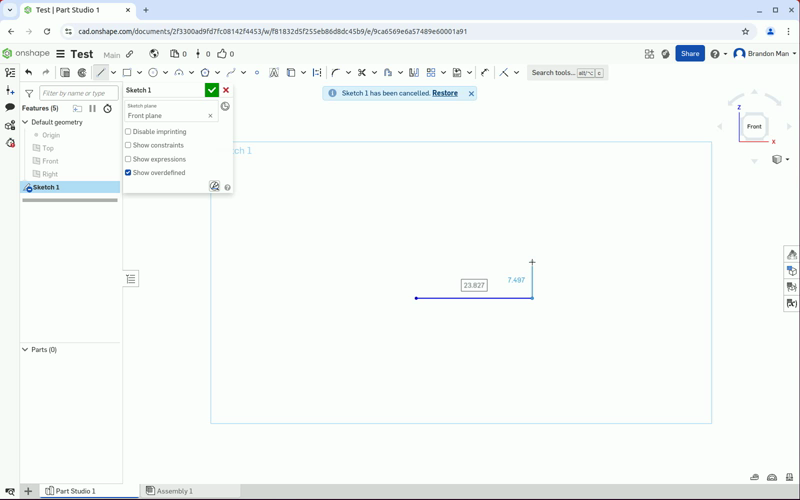
key_up(shift)
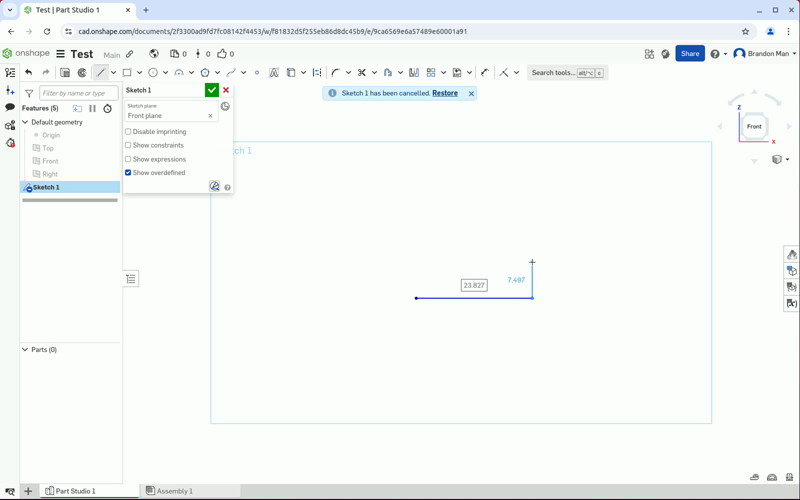
key_down(shift)
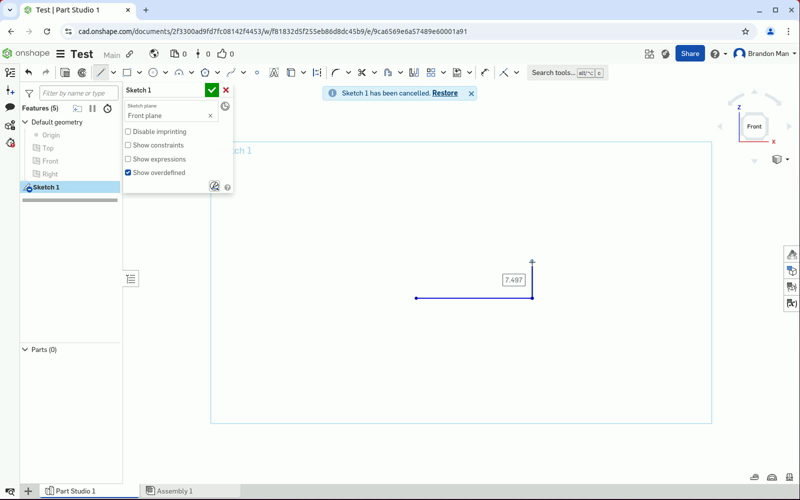
mouse_move(416, 261)
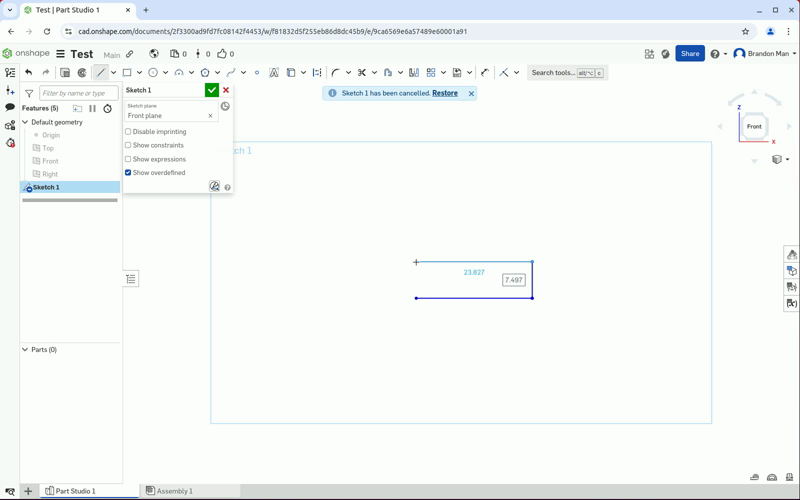
click(416, 261)
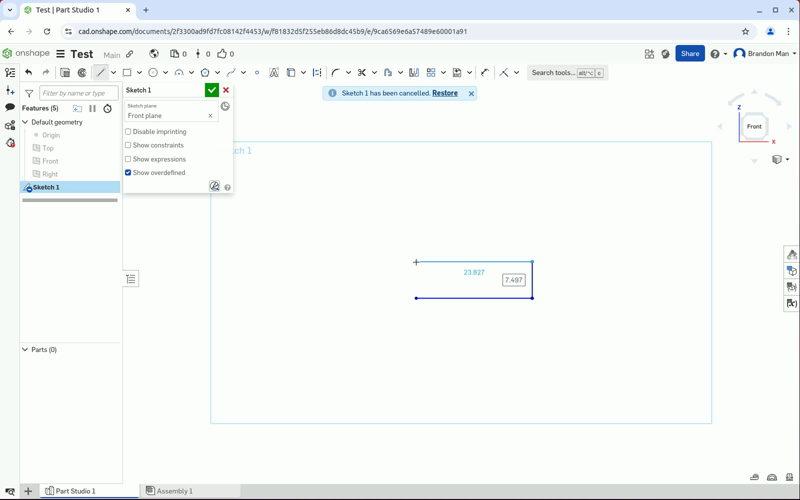
key_up(shift)
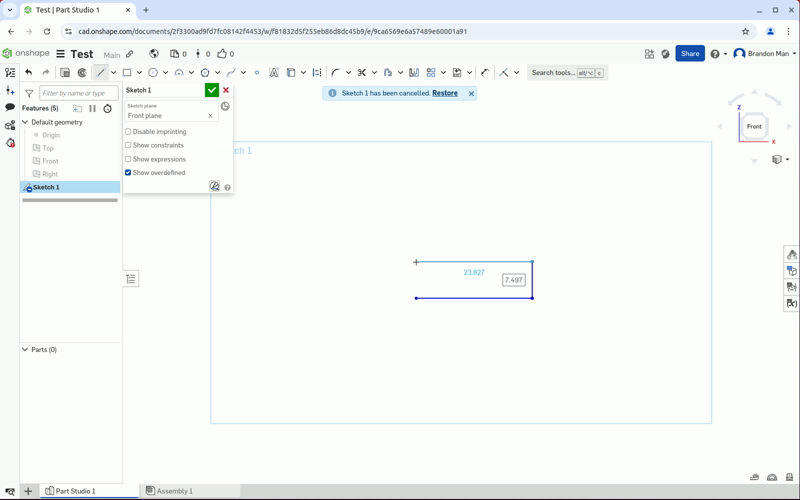
mouse_move(446, 261)
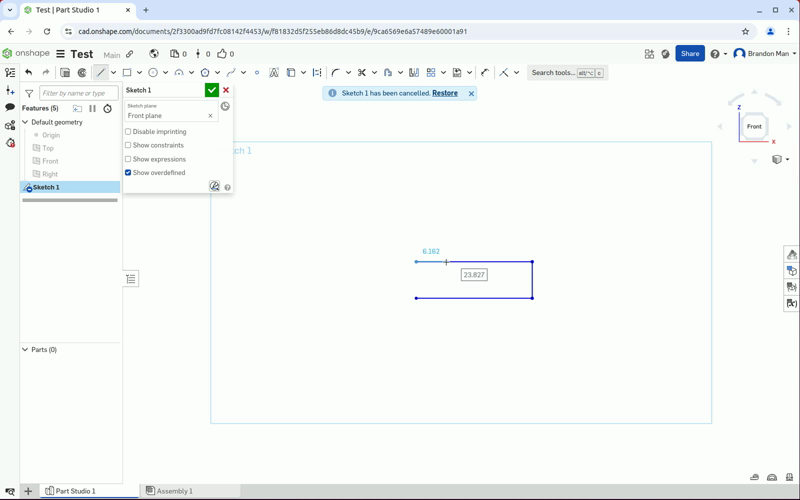
key_down(shift)
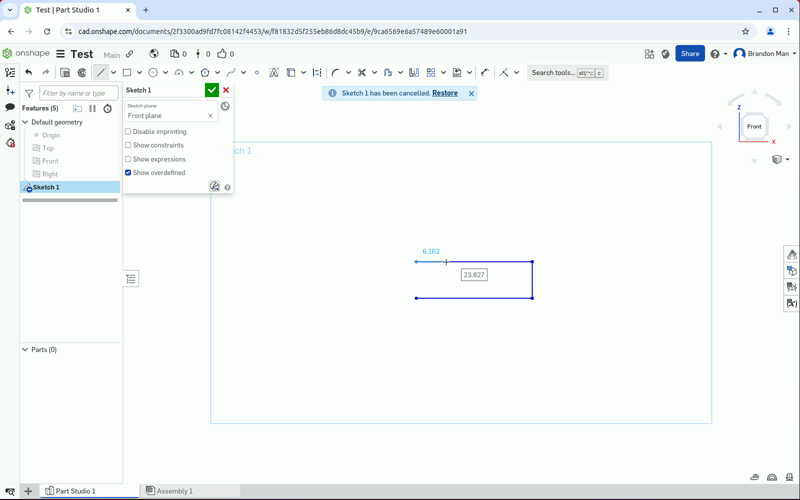
mouse_move(416, 298)
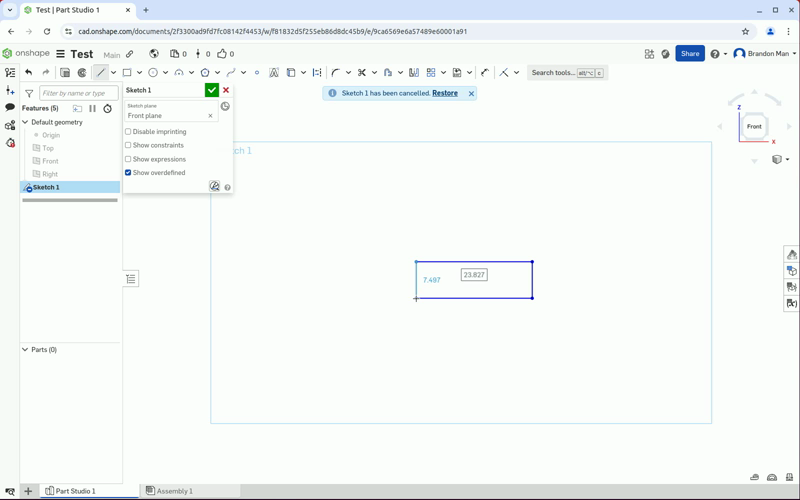
key_up(shift)
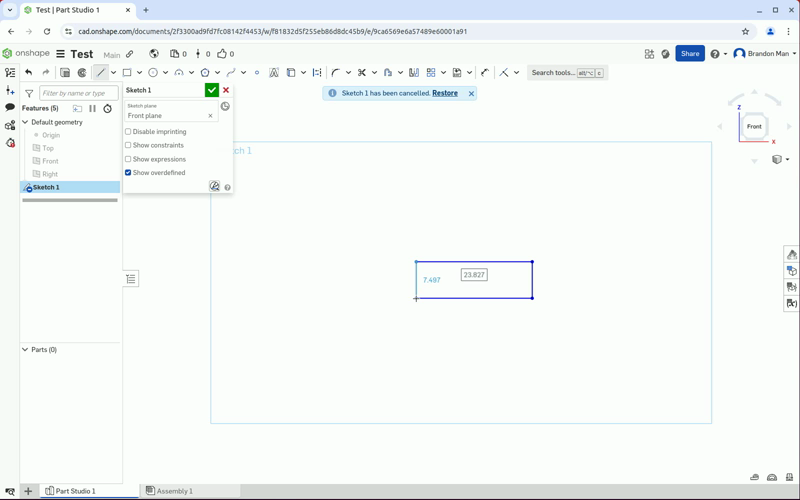
click(416, 298)
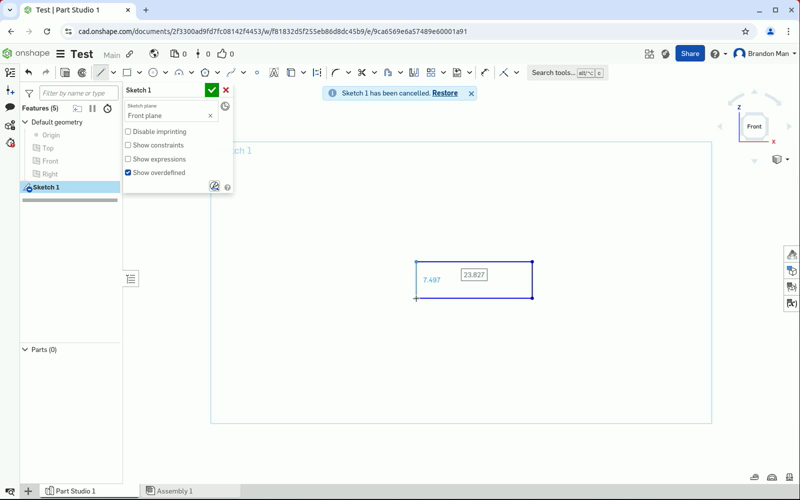
key(esc)
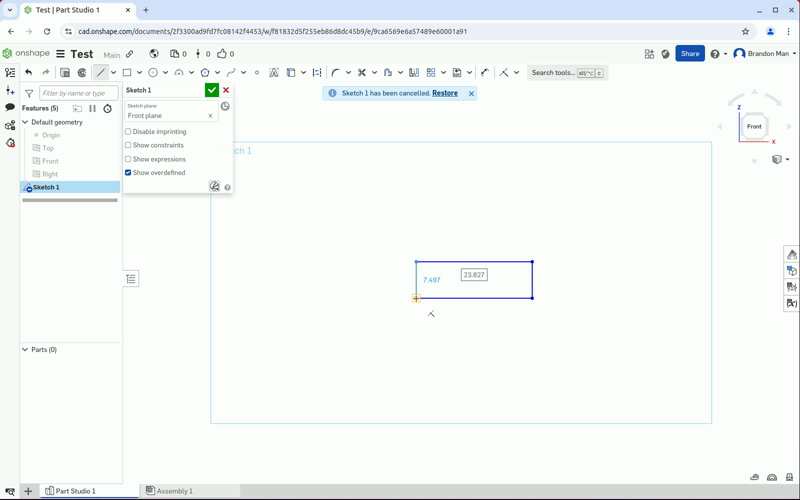
key(l)
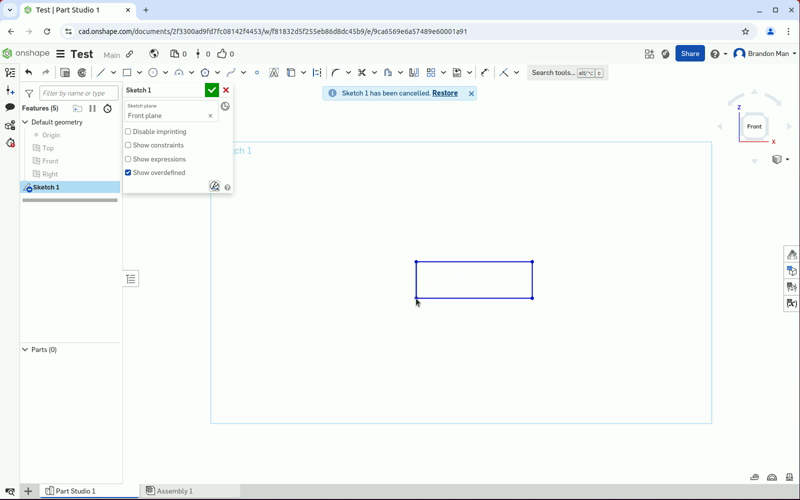
key_down(shift)
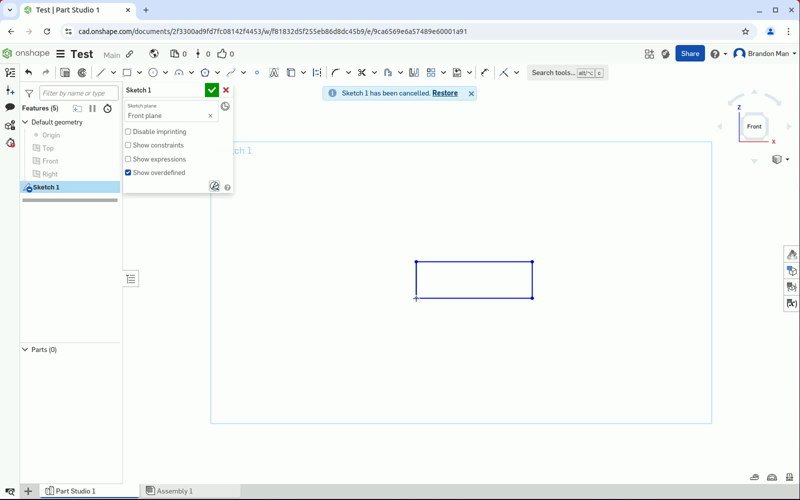
mouse_move(418, 295)
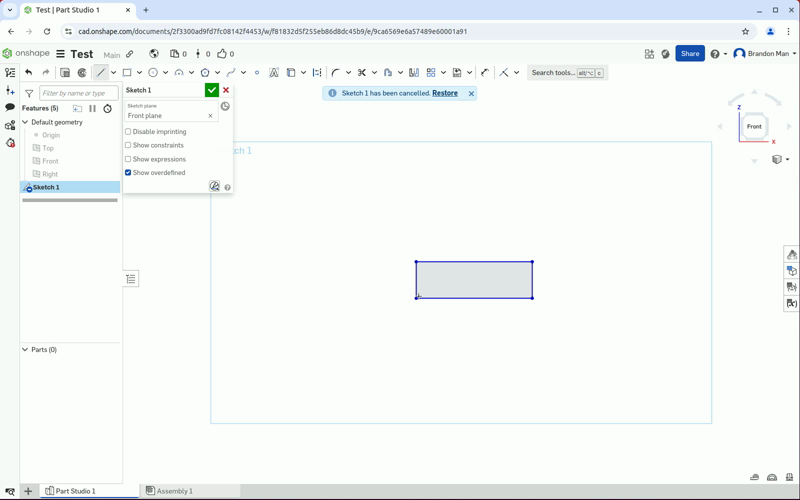
scroll(6)
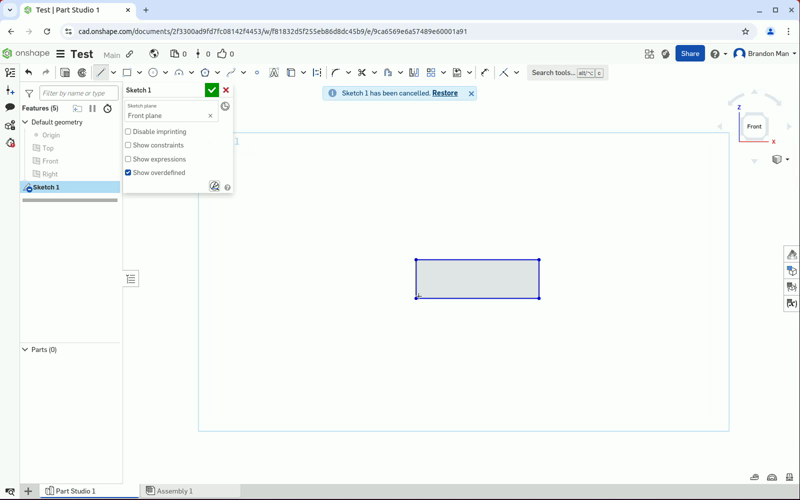
scroll(6)
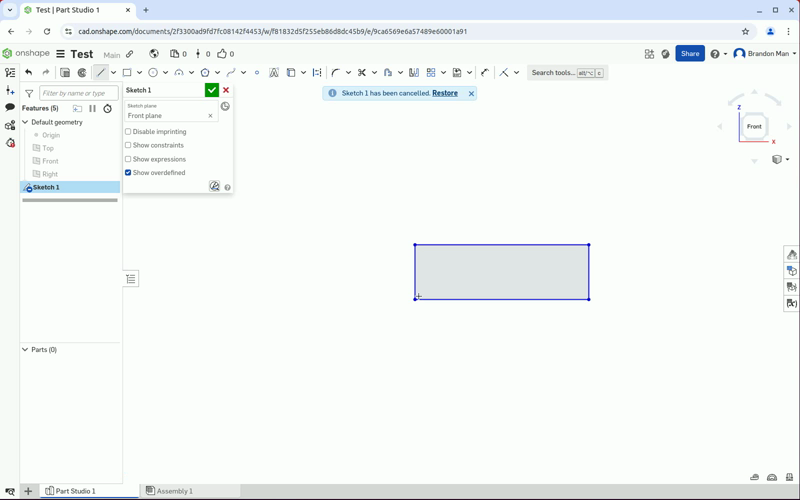
scroll(6)
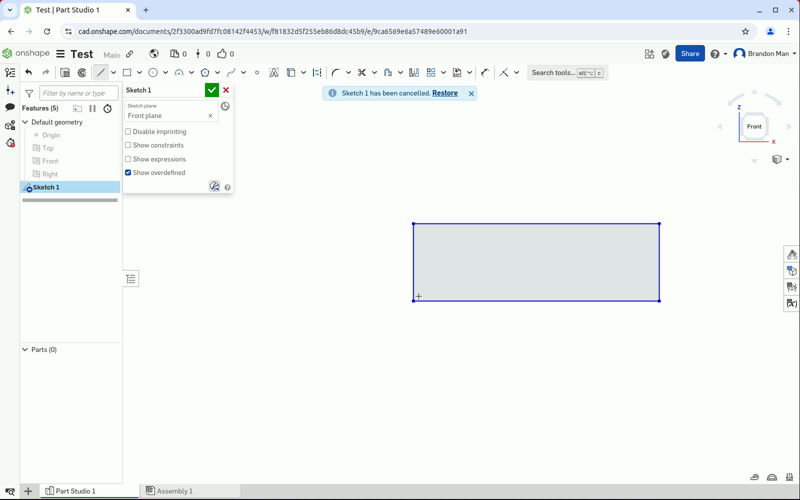
scroll(6)
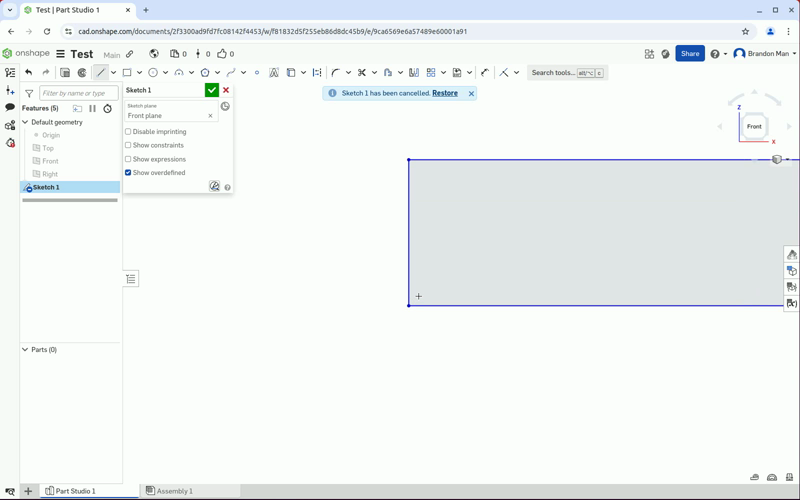
scroll(6)
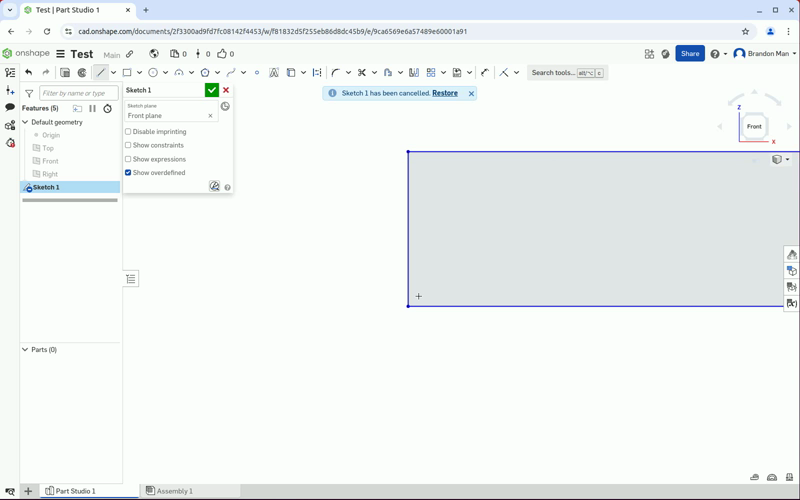
scroll(6)
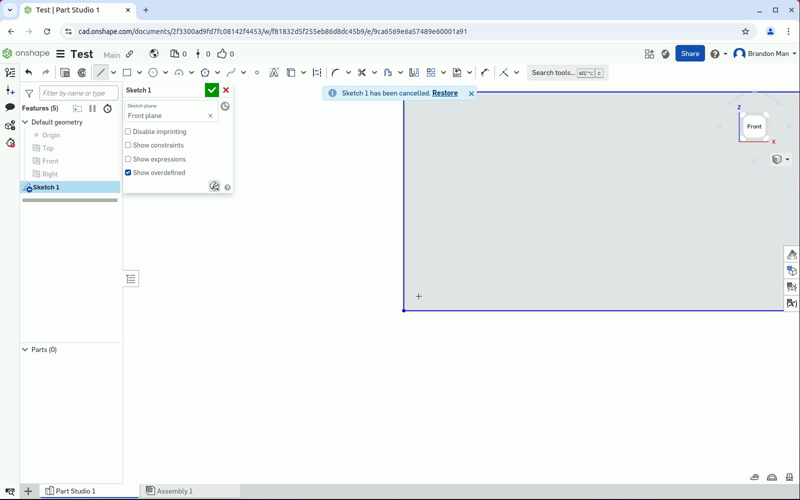
scroll(6)
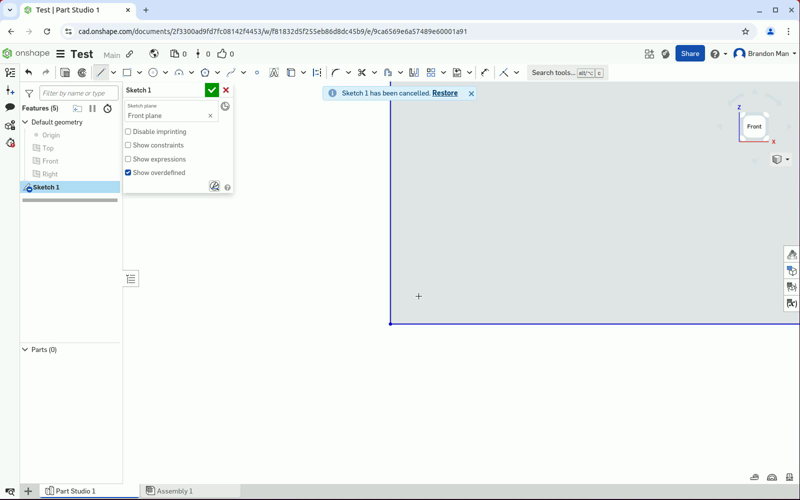
click(418, 295)
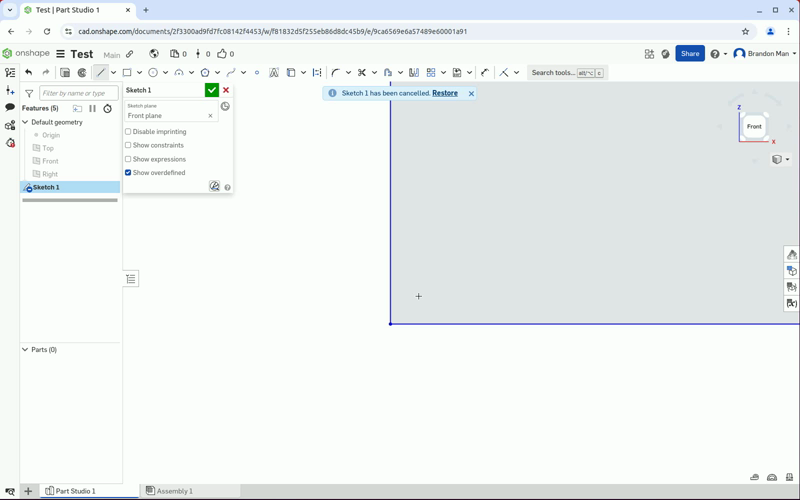
scroll(-6)
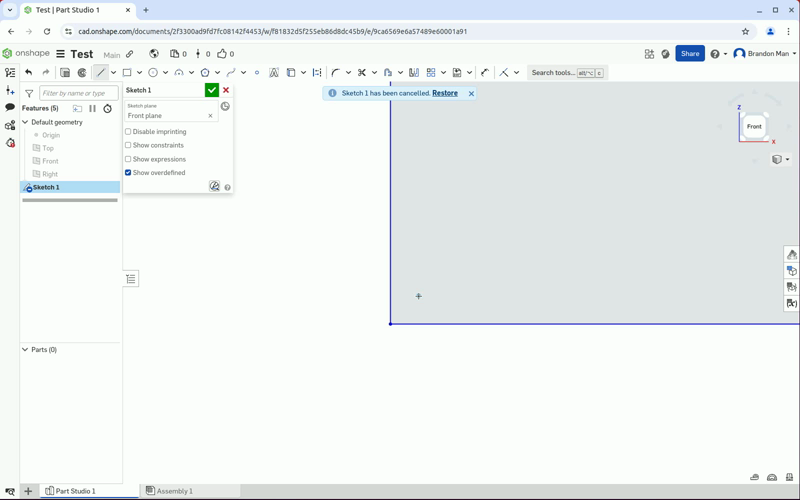
scroll(-6)
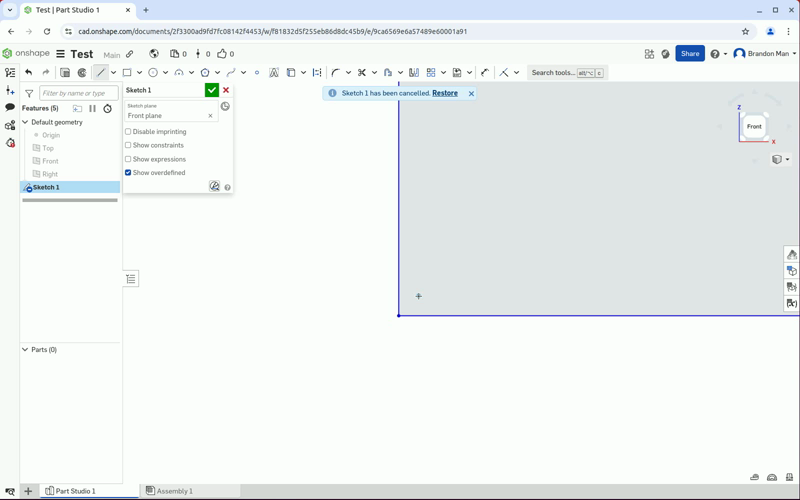
scroll(-6)
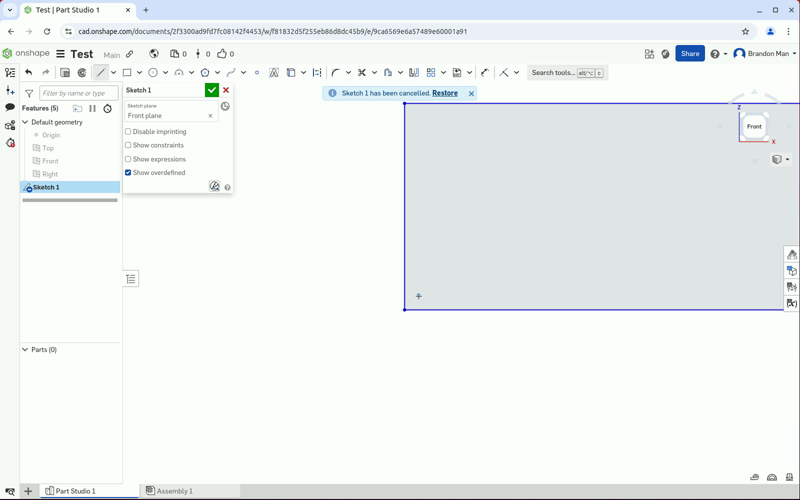
scroll(-6)
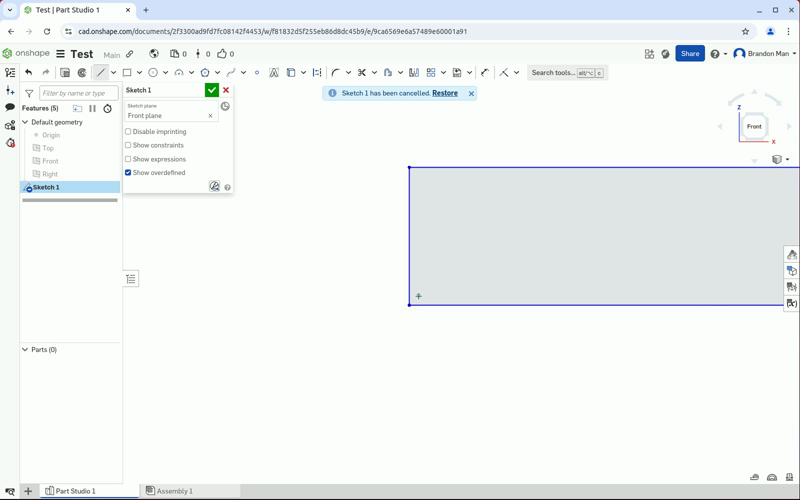
scroll(-6)
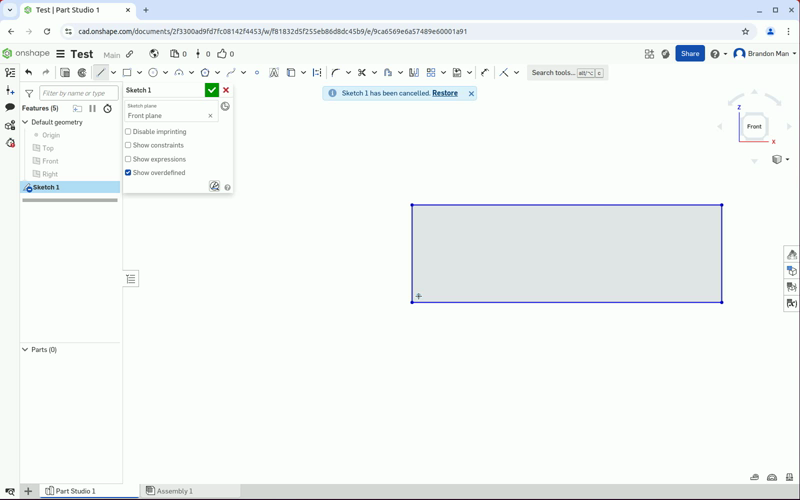
scroll(-6)
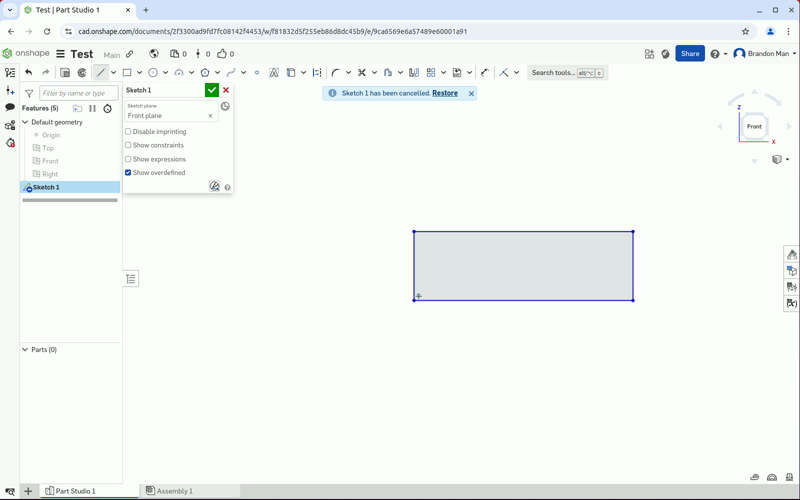
scroll(-6)
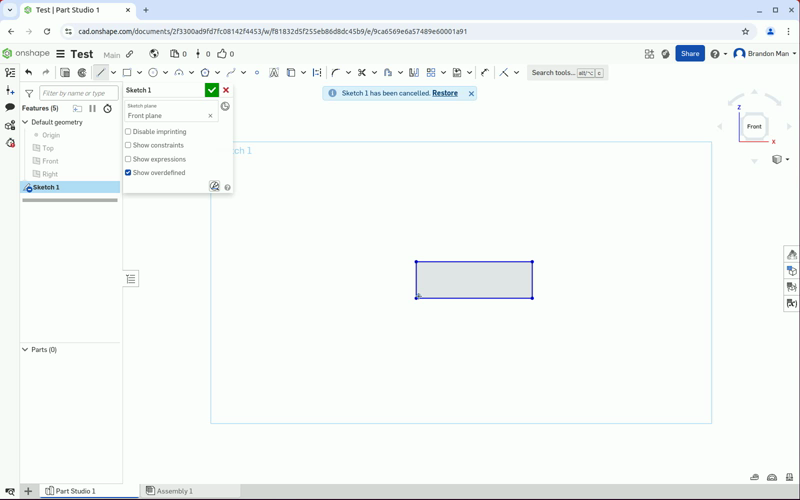
key_up(shift)
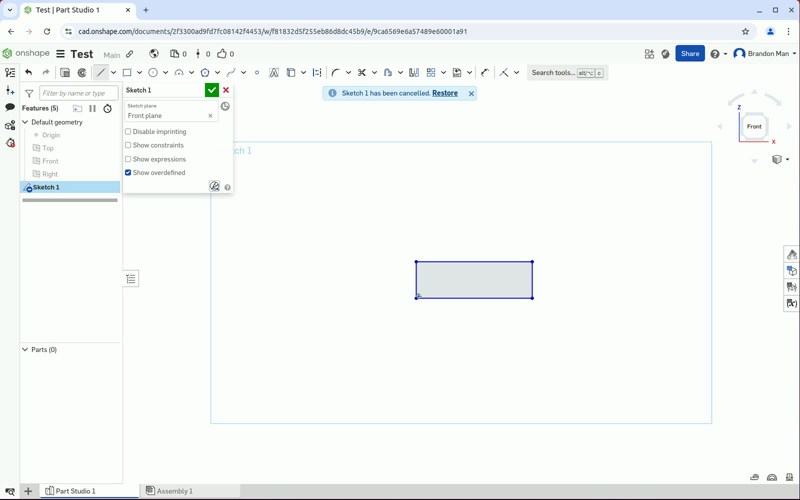
key_down(shift)
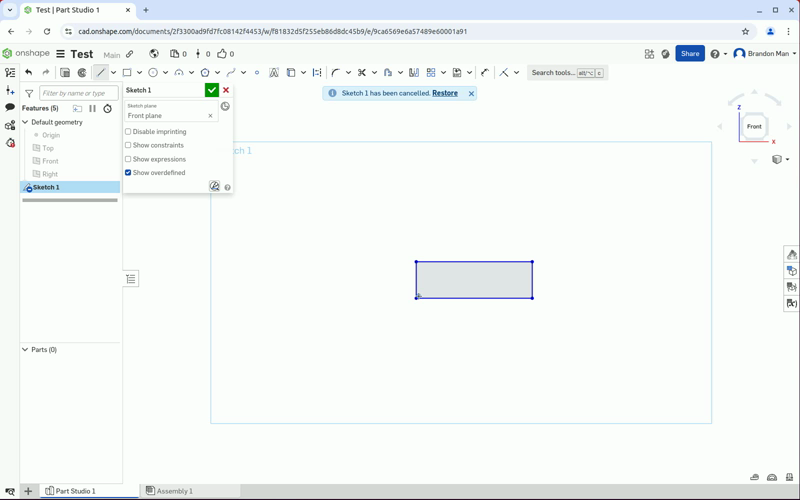
mouse_move(529, 295)
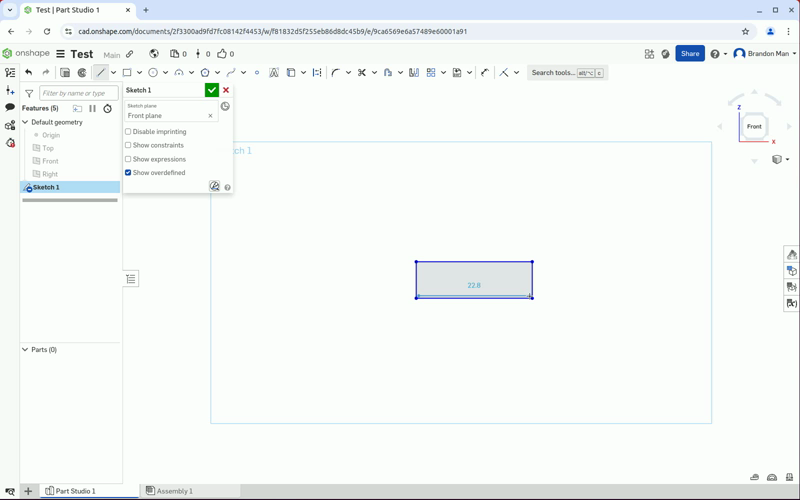
scroll(6)
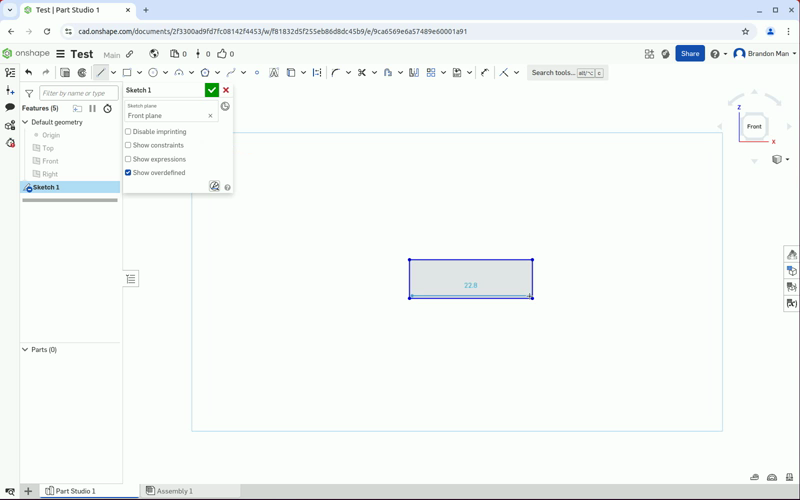
scroll(6)
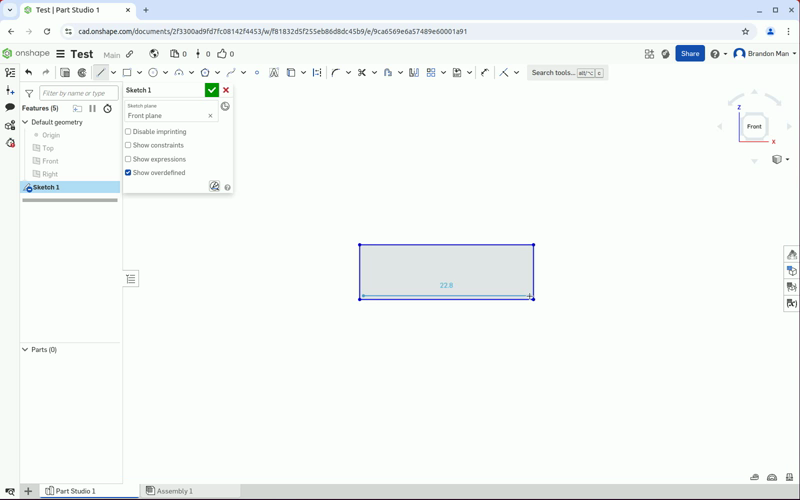
scroll(6)
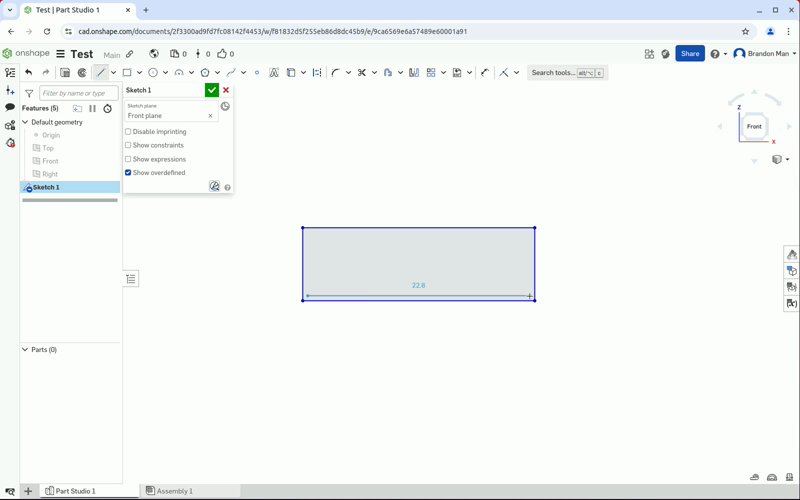
scroll(6)
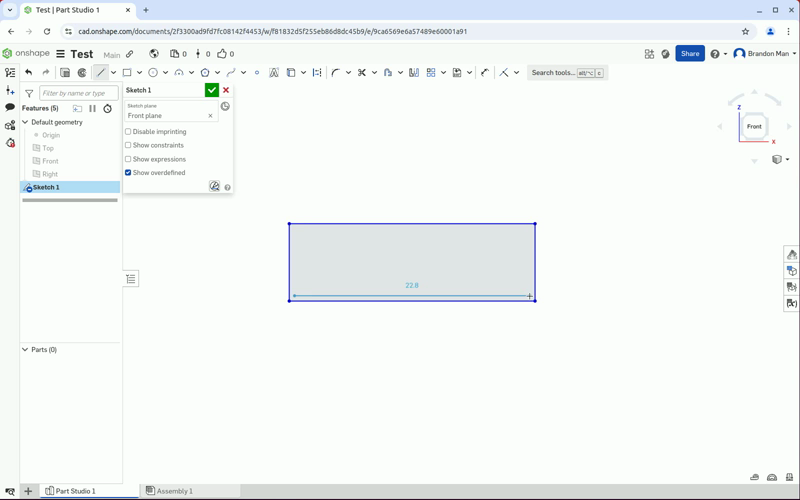
scroll(6)
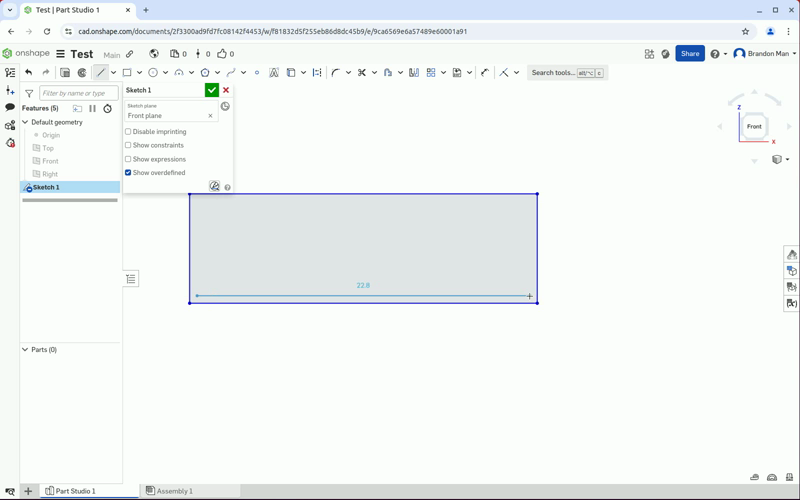
scroll(6)
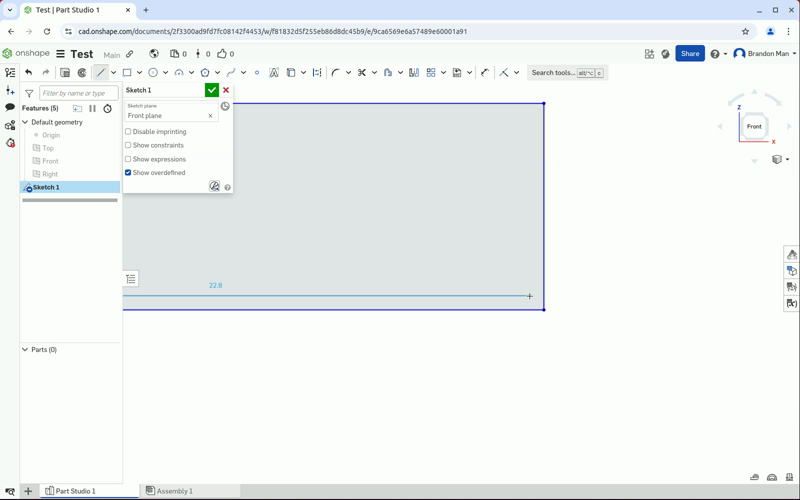
scroll(6)
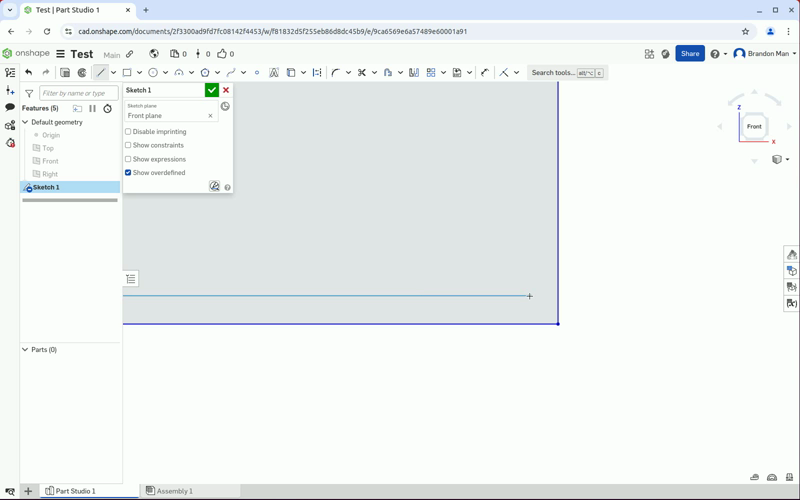
click(529, 295)
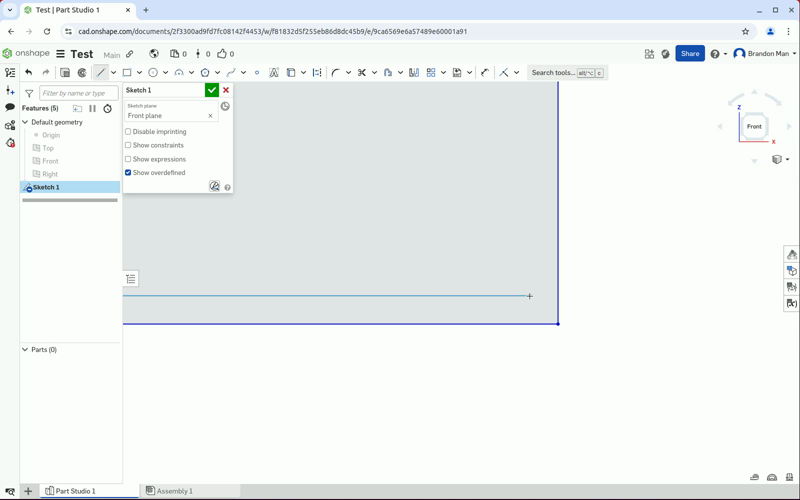
scroll(-6)
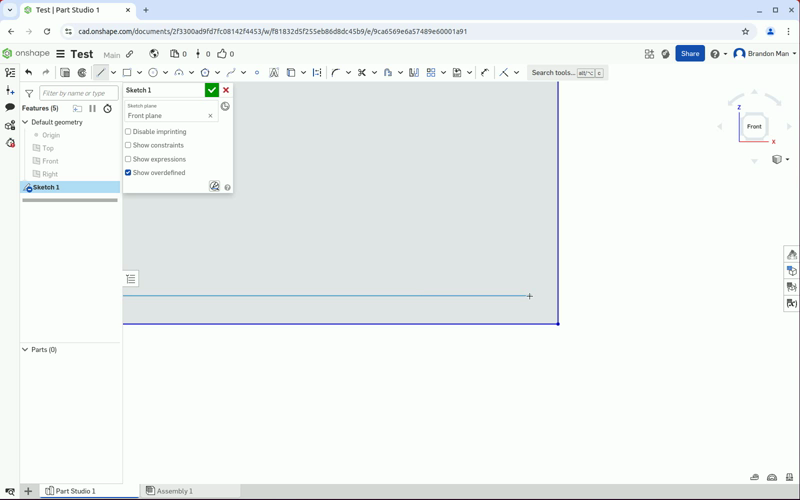
scroll(-6)
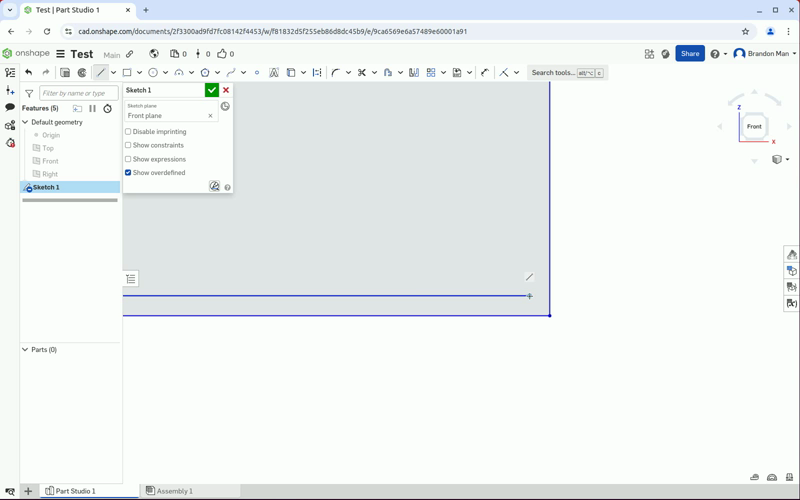
scroll(-6)
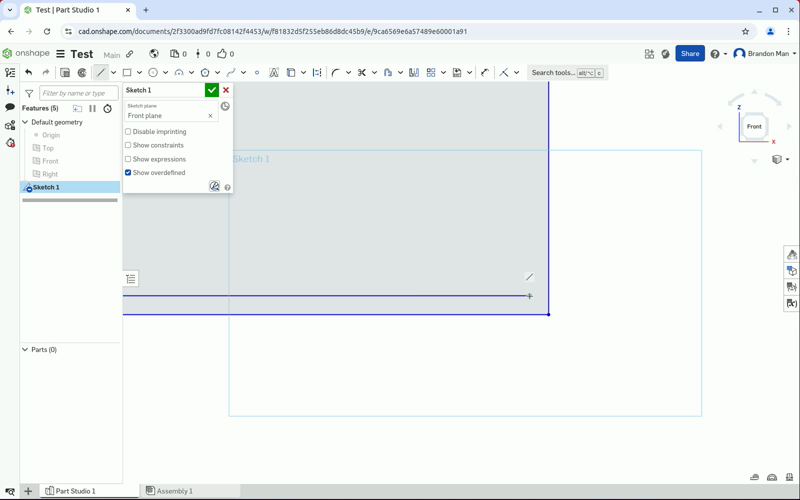
scroll(-6)
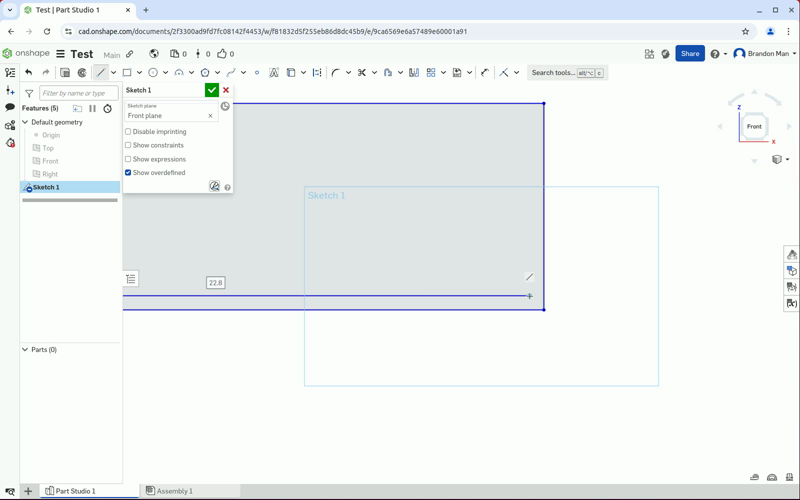
scroll(-6)
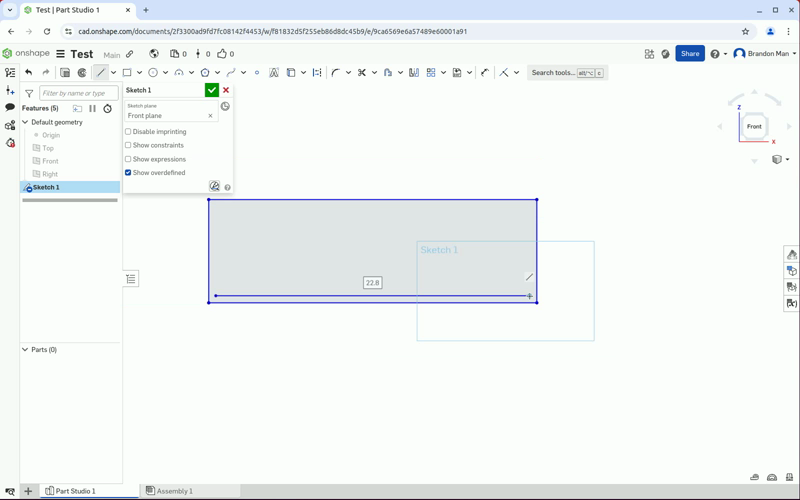
scroll(-6)
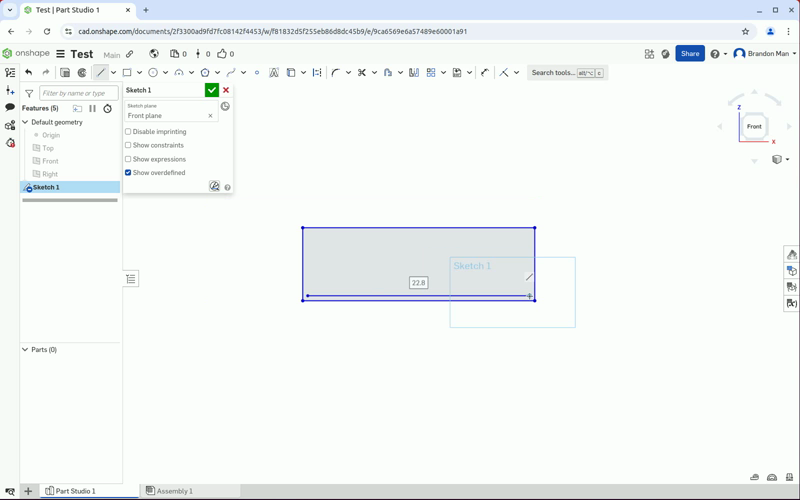
scroll(-6)
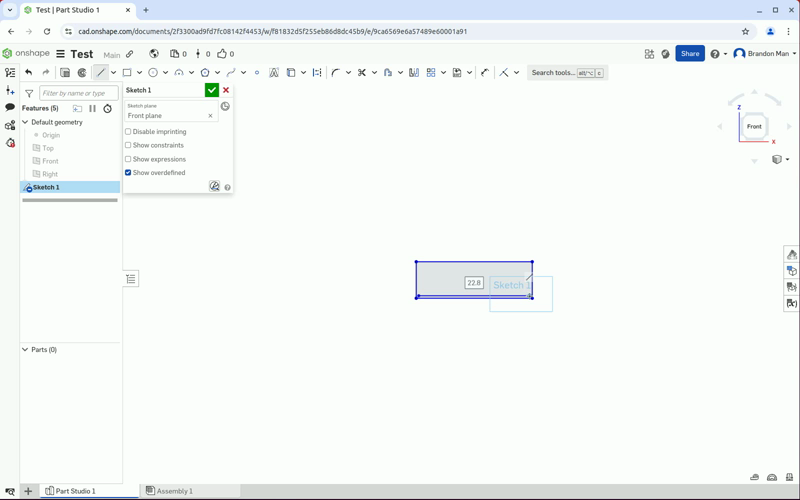
key_up(shift)
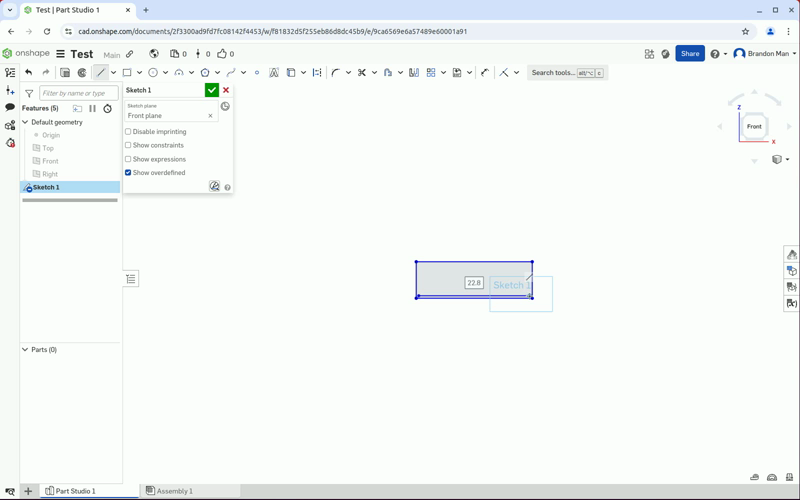
key_down(shift)
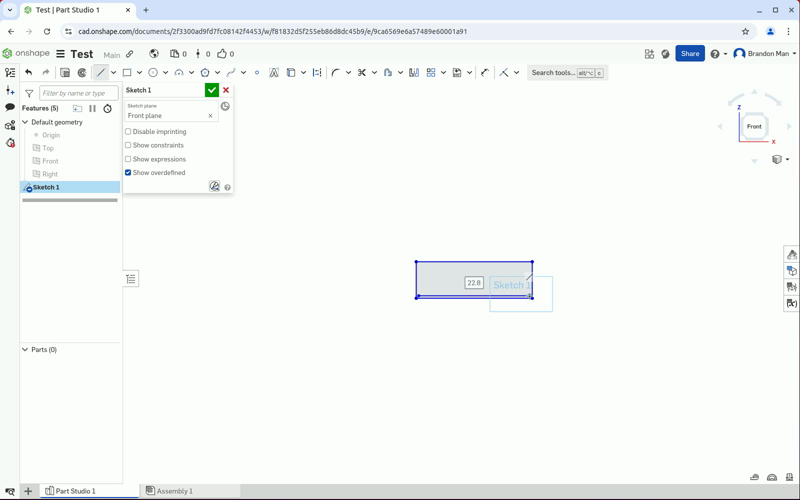
mouse_move(559, 295)
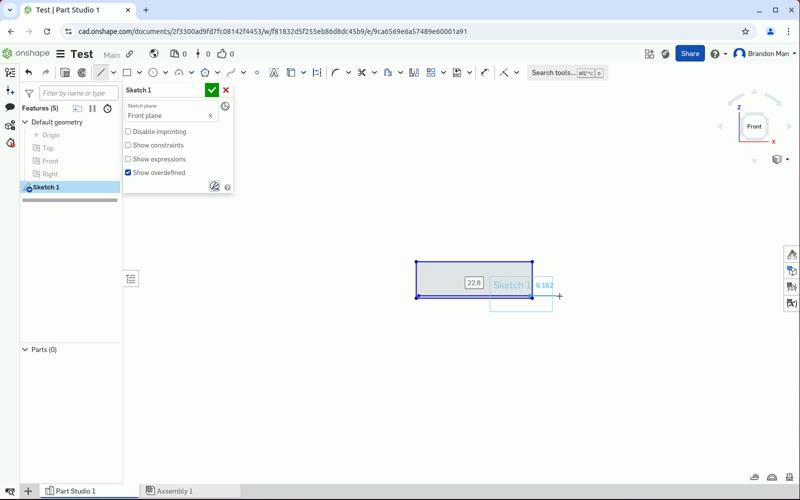
mouse_move(529, 264)
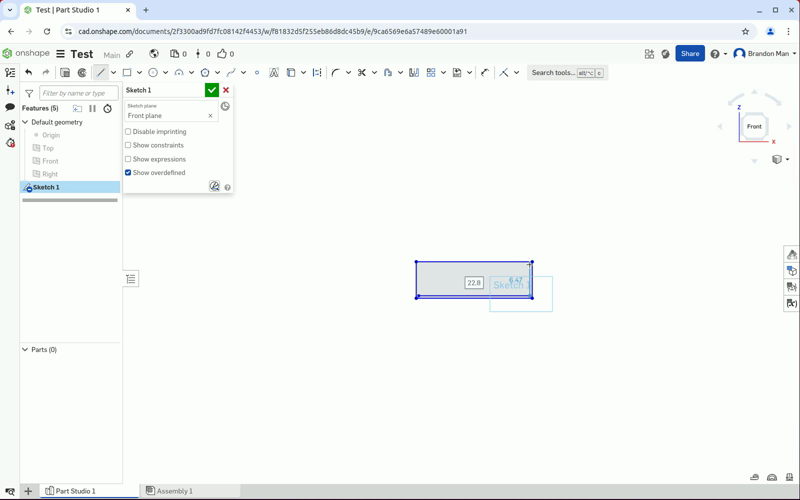
scroll(6)
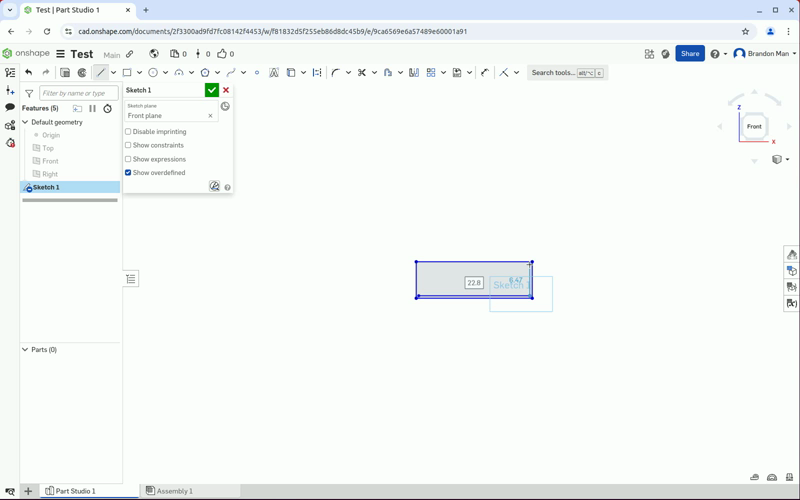
scroll(6)
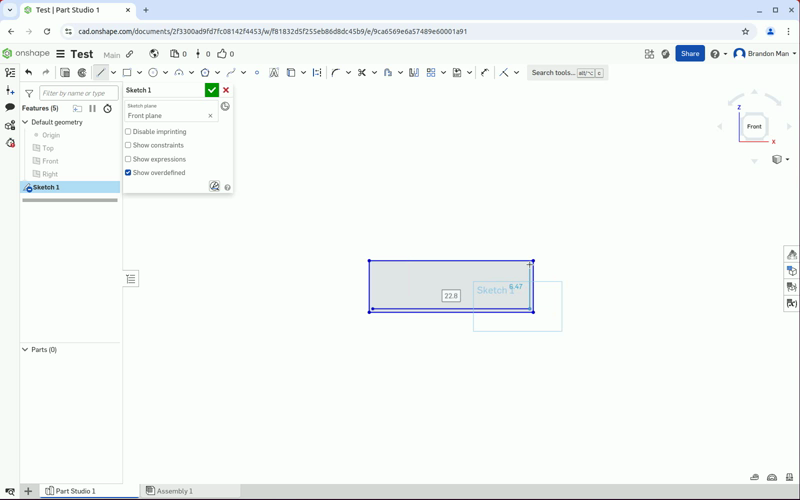
scroll(6)
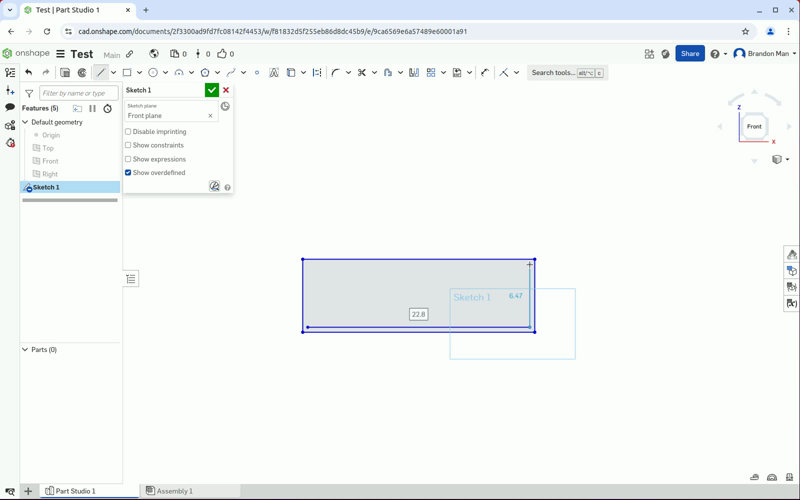
scroll(6)
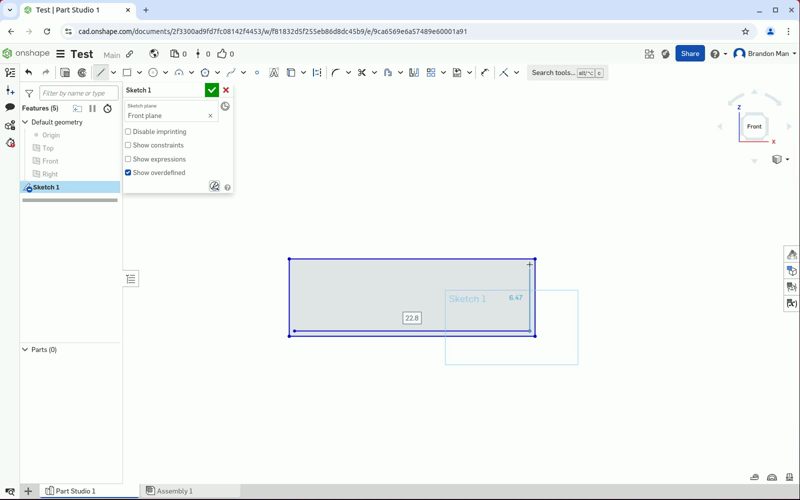
scroll(6)
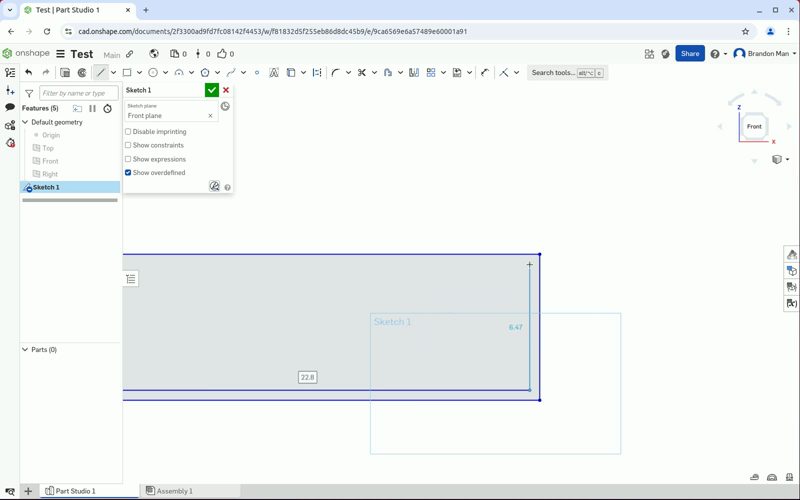
scroll(6)
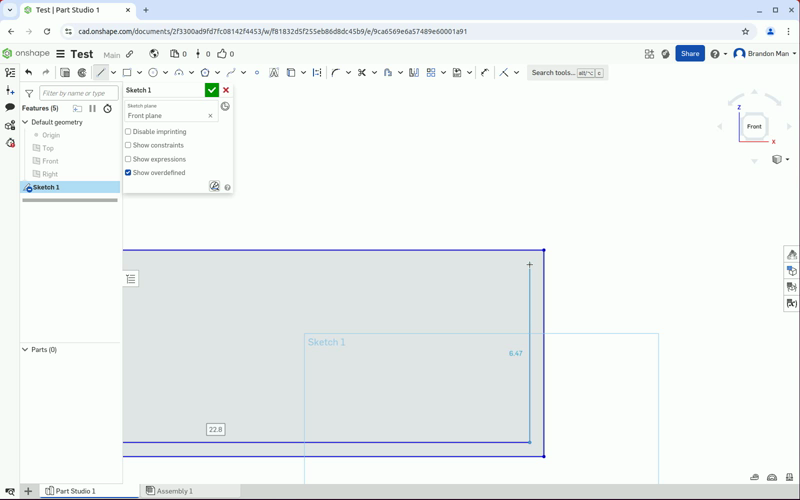
scroll(6)
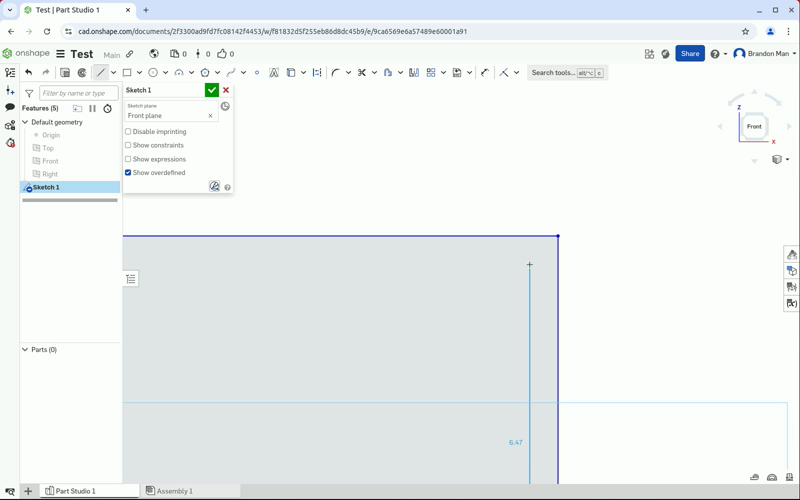
click(529, 264)
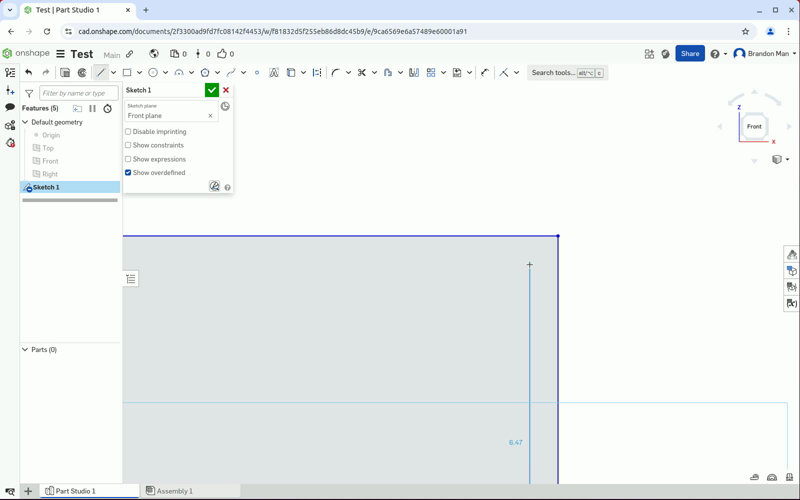
scroll(-6)
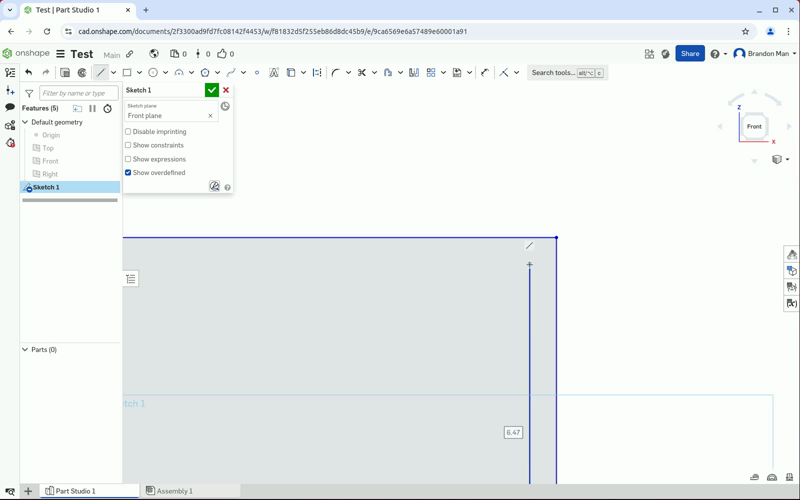
scroll(-6)
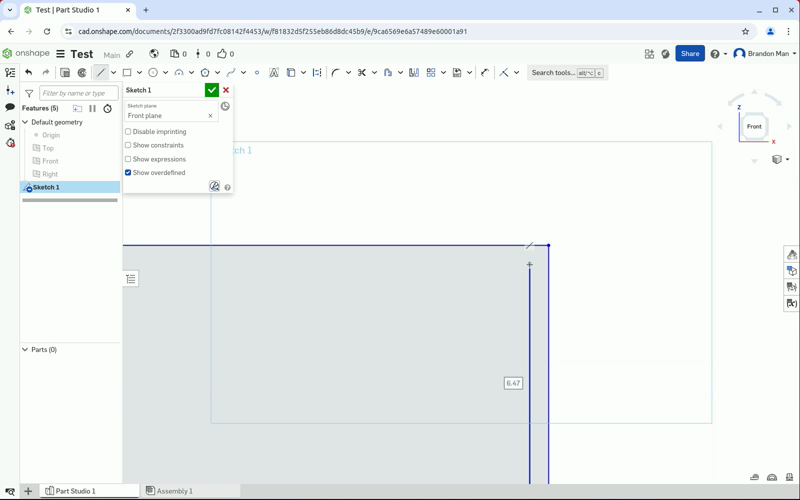
scroll(-6)
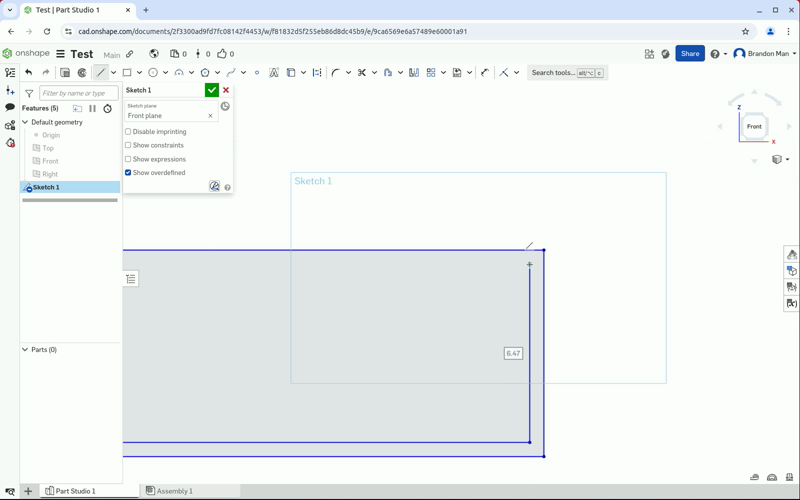
scroll(-6)
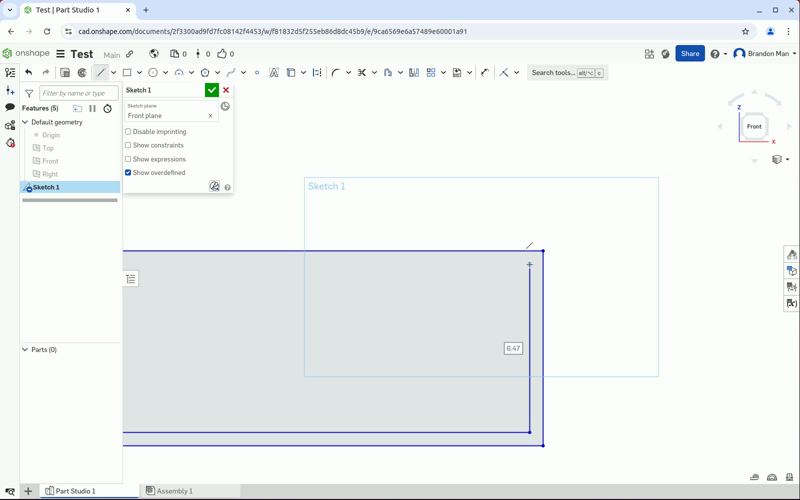
scroll(-6)
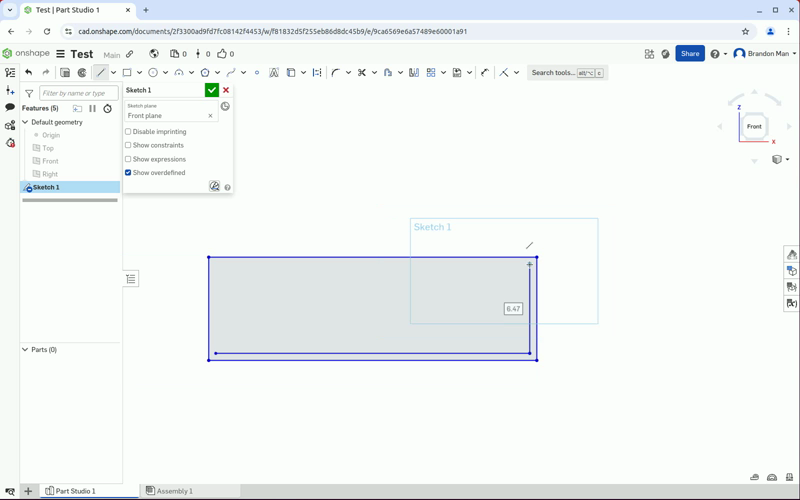
scroll(-6)
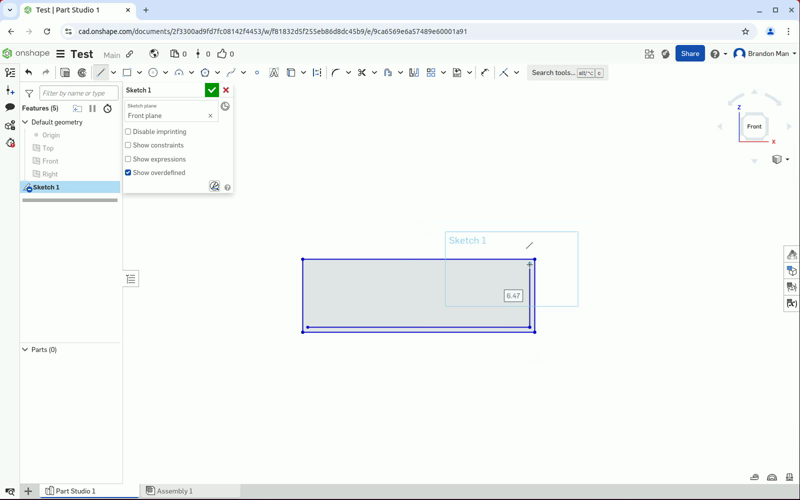
scroll(-6)
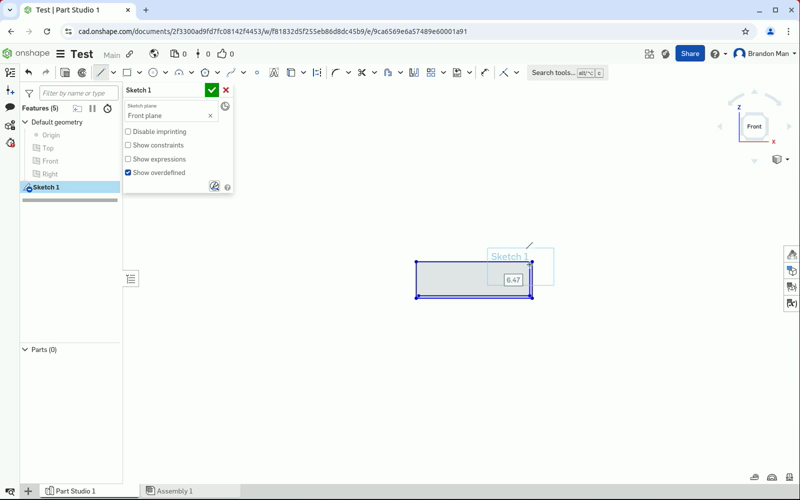
key_up(shift)
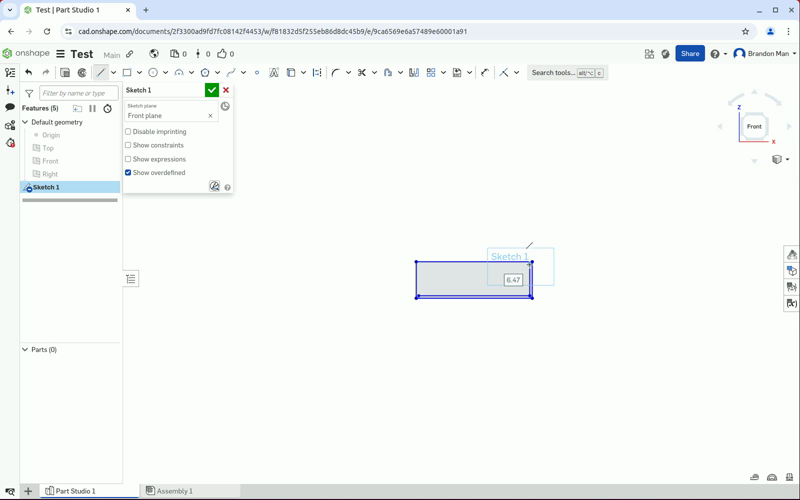
key_down(shift)
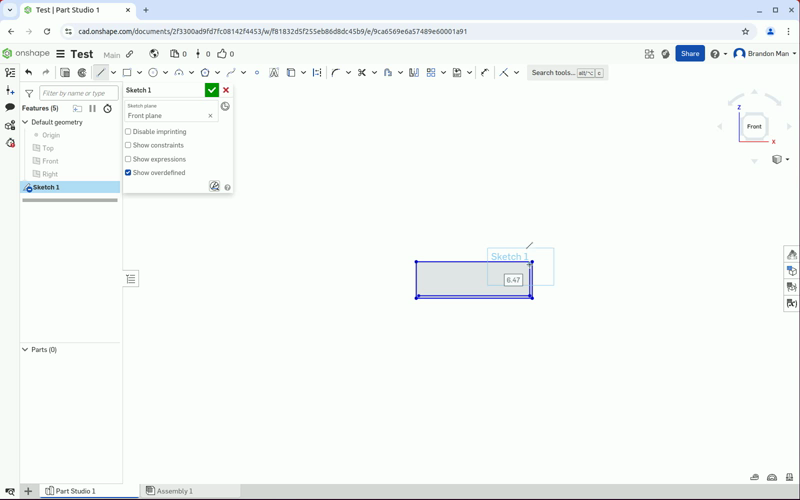
mouse_move(418, 264)
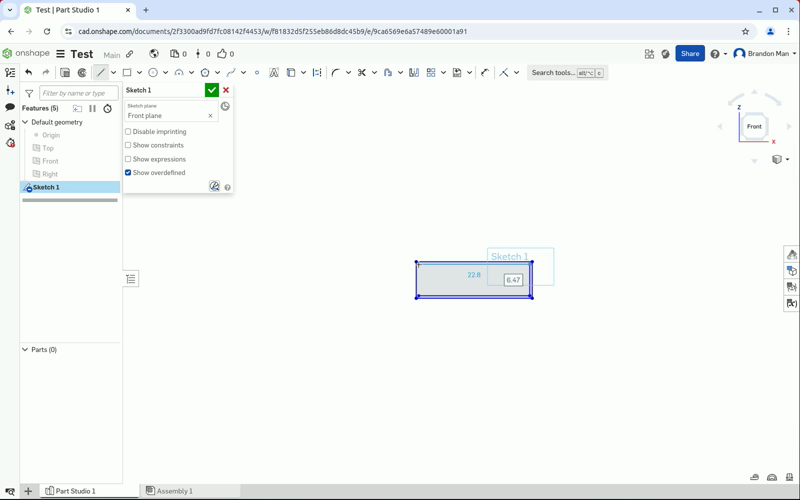
scroll(6)
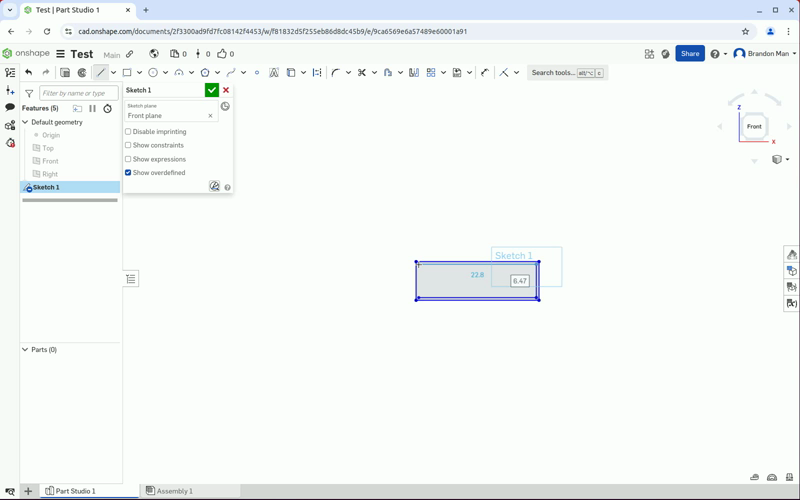
scroll(6)
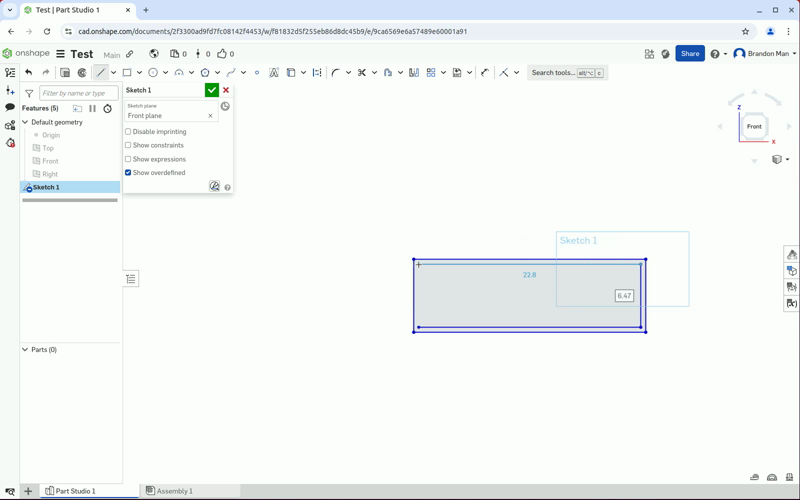
scroll(6)
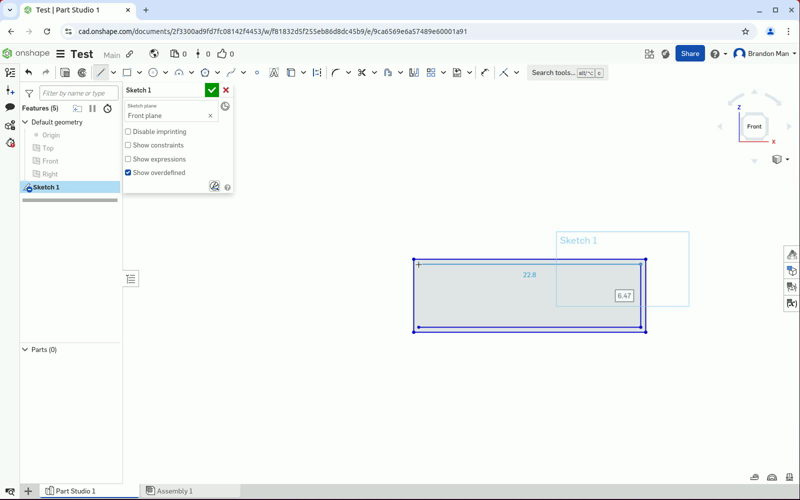
scroll(6)
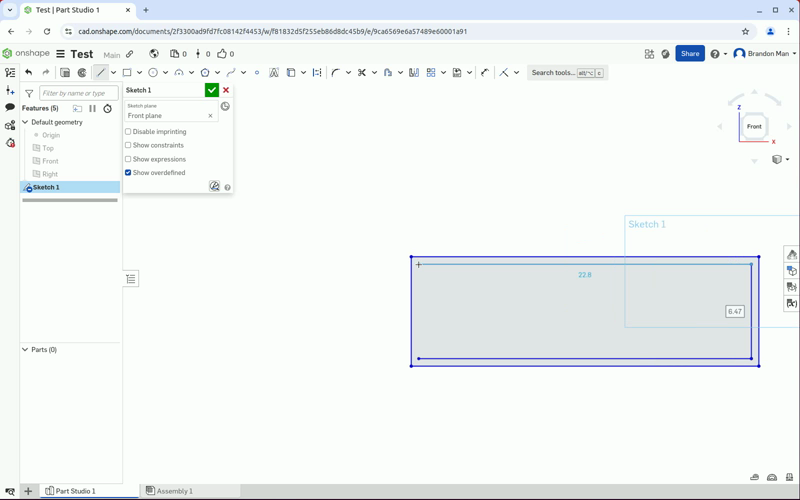
scroll(6)
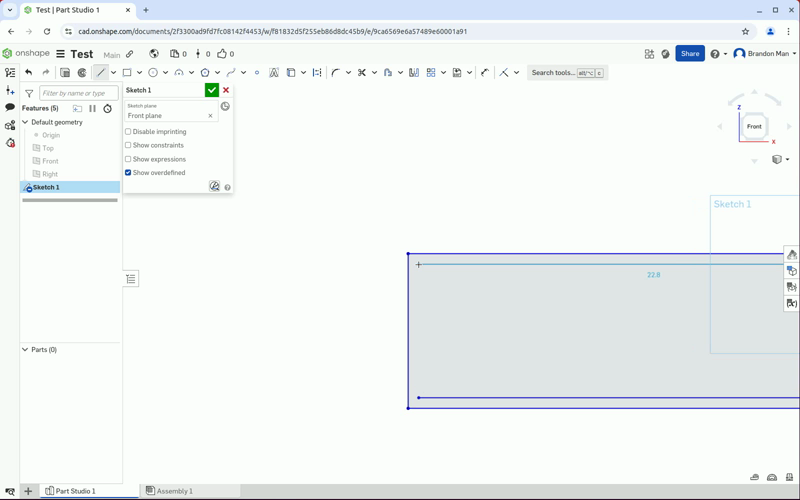
scroll(6)
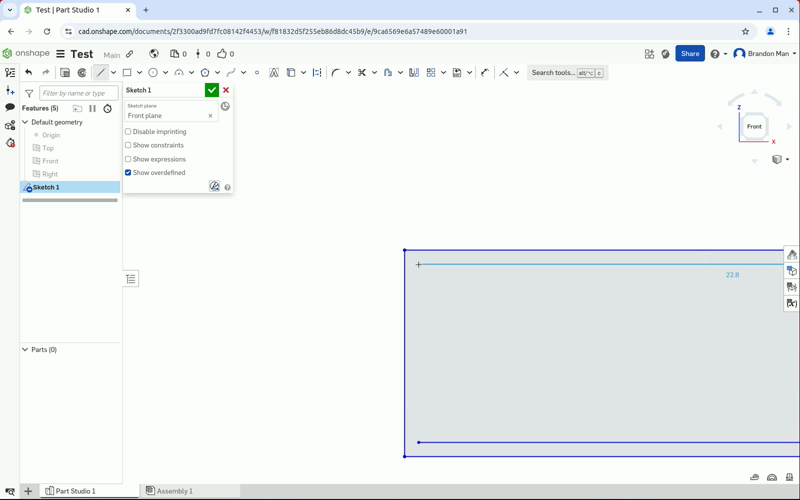
scroll(6)
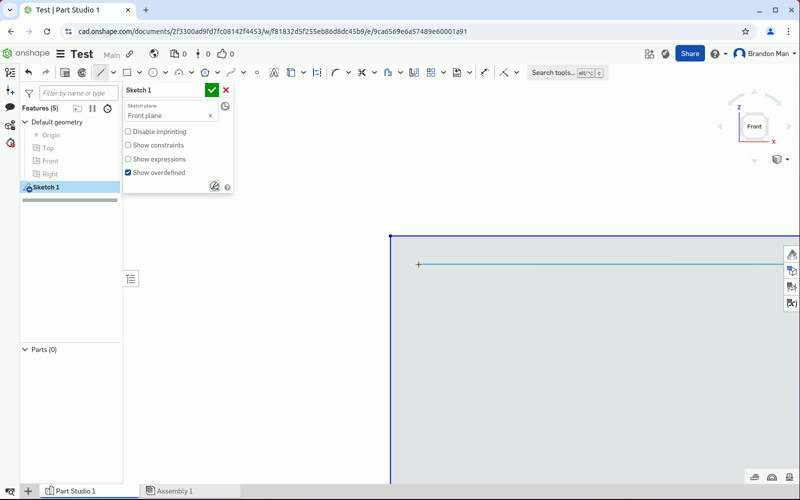
click(418, 264)
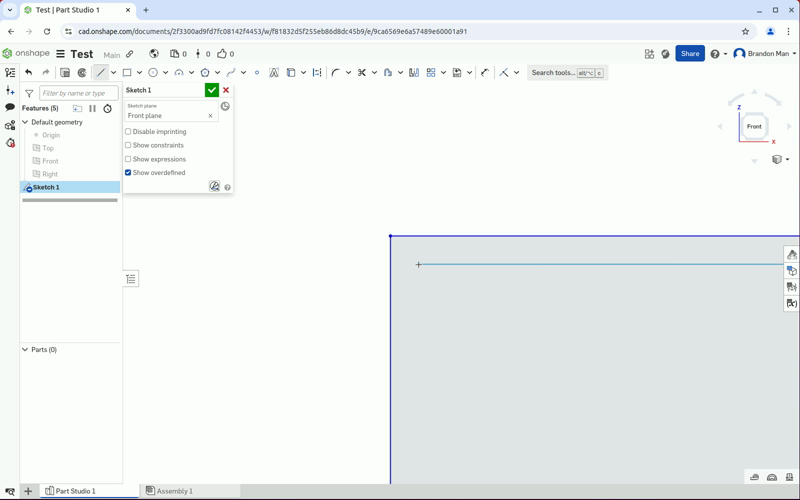
scroll(-6)
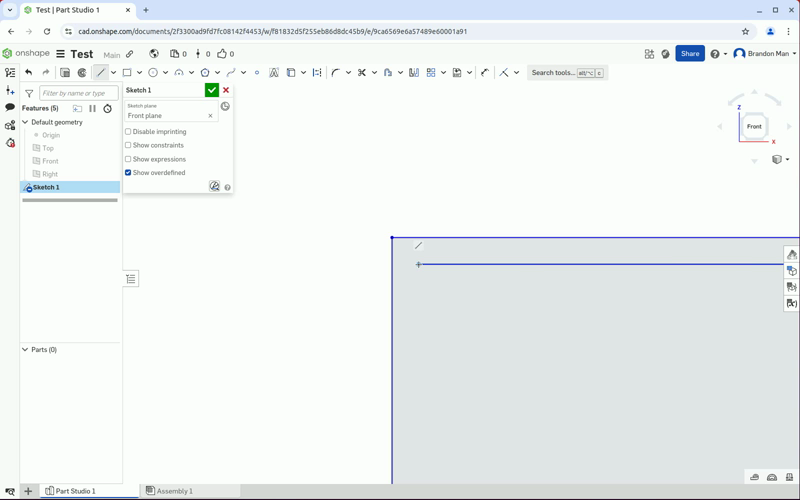
scroll(-6)
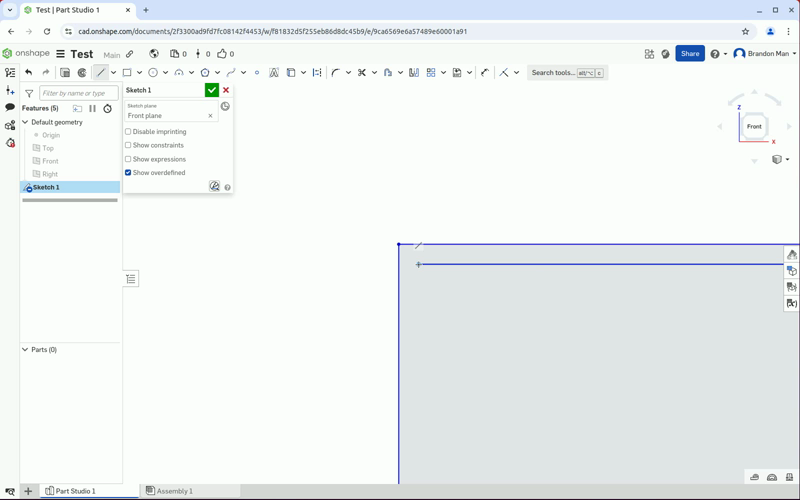
scroll(-6)
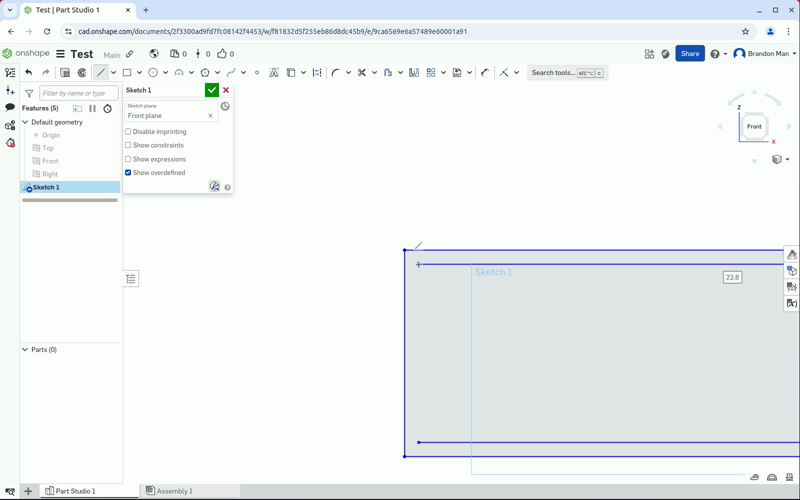
scroll(-6)
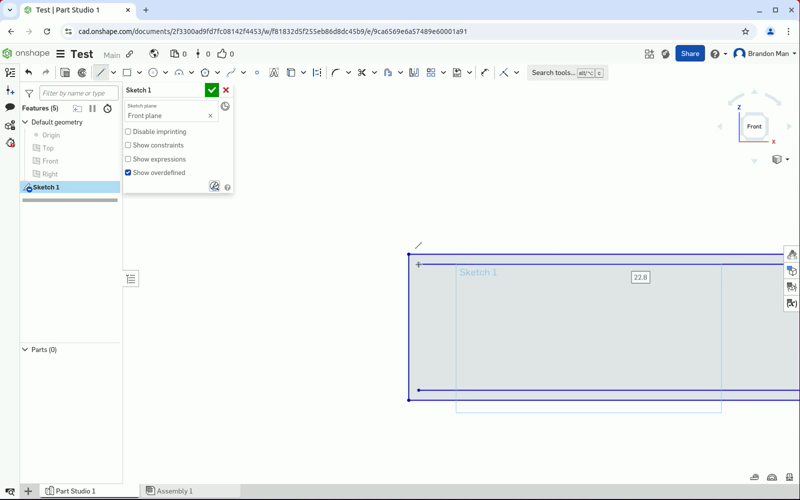
scroll(-6)
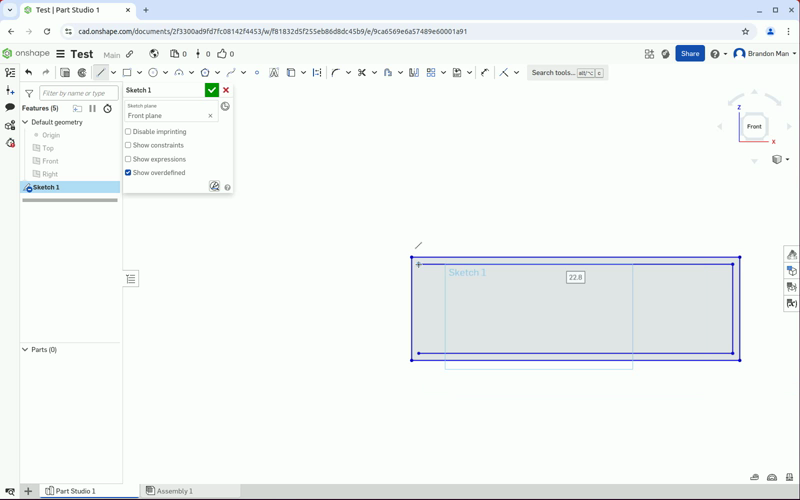
scroll(-6)
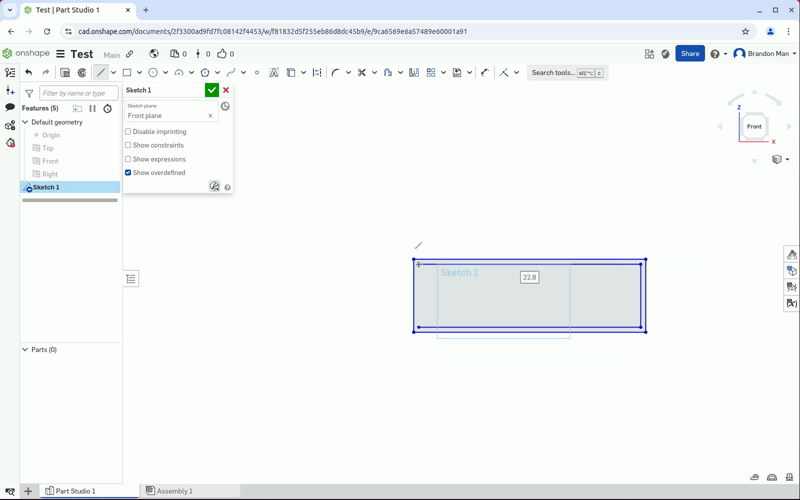
scroll(-6)
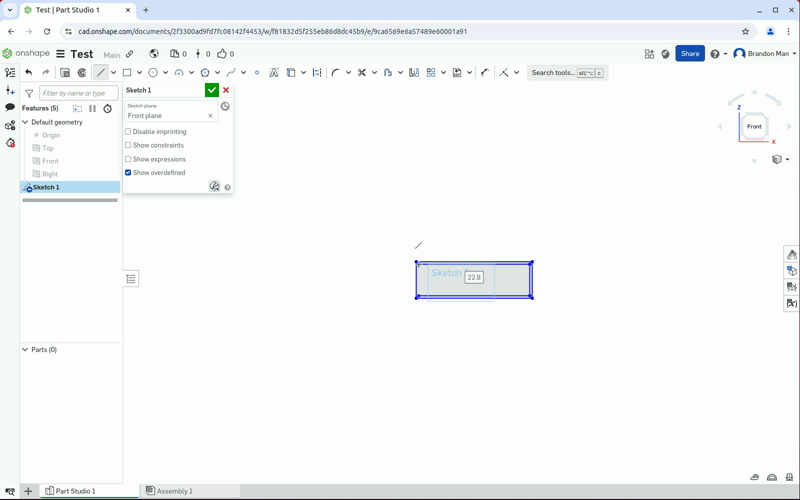
key_up(shift)
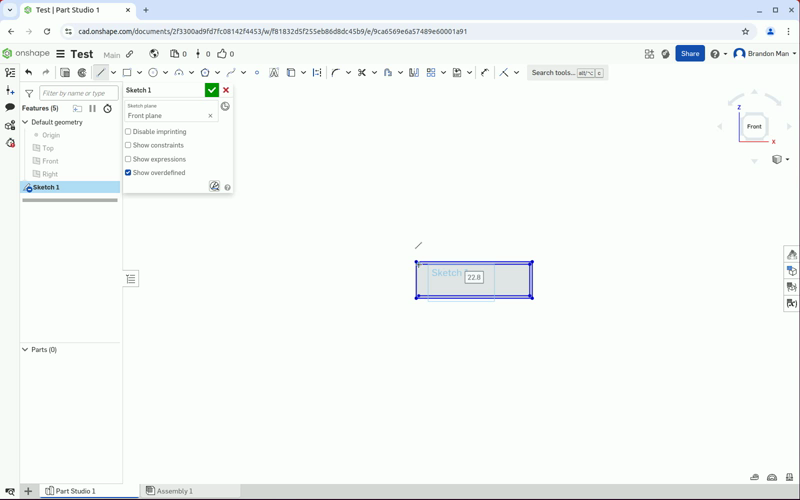
mouse_move(448, 264)
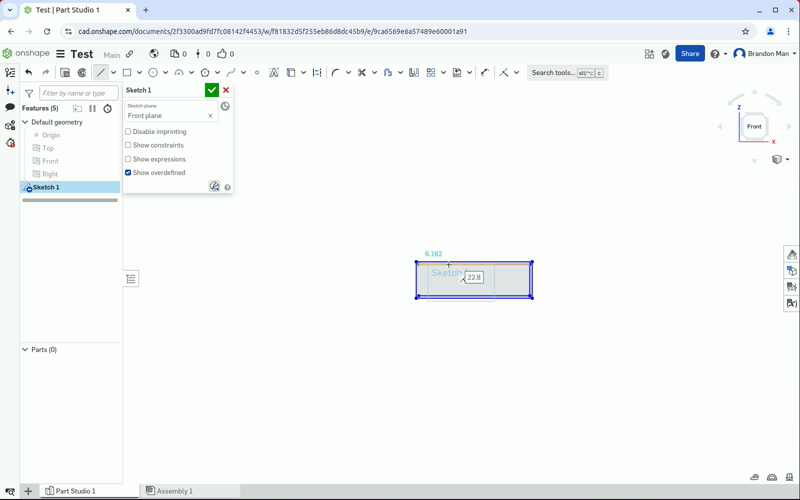
key_down(shift)
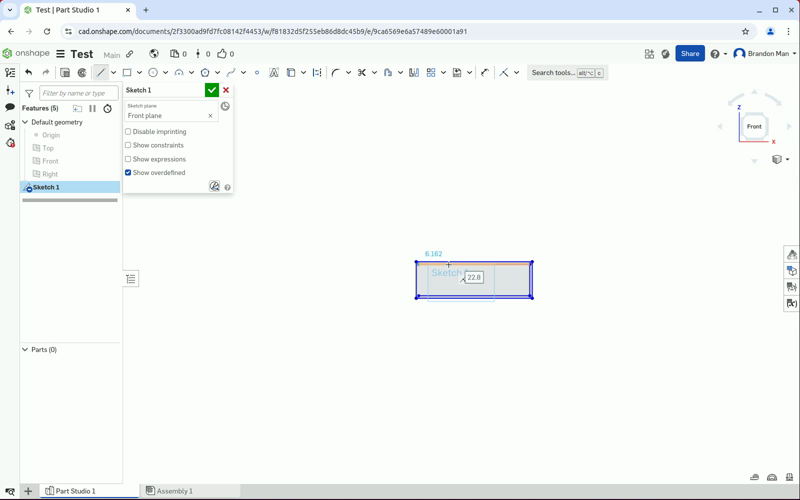
mouse_move(418, 295)
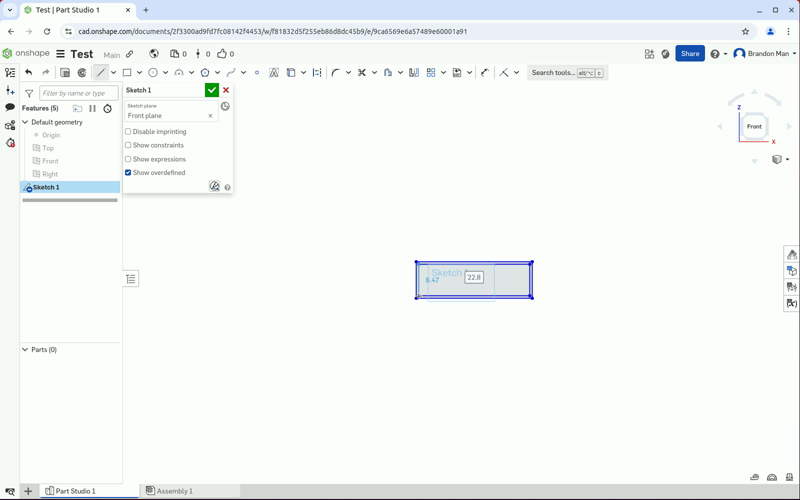
scroll(6)
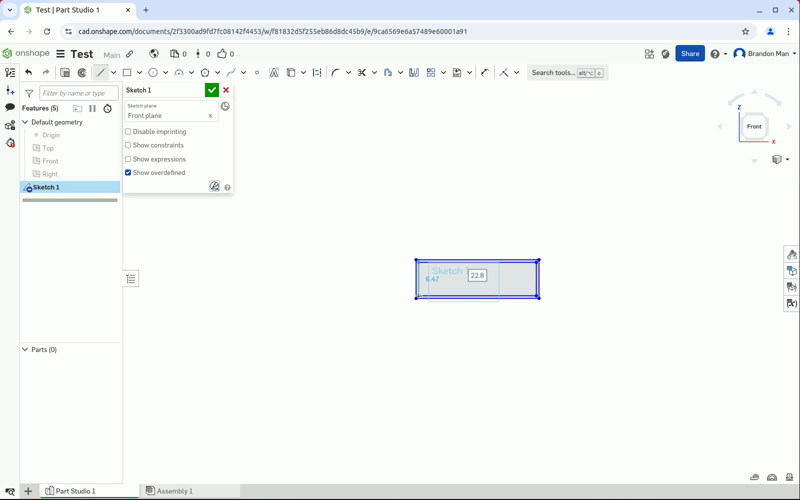
scroll(6)
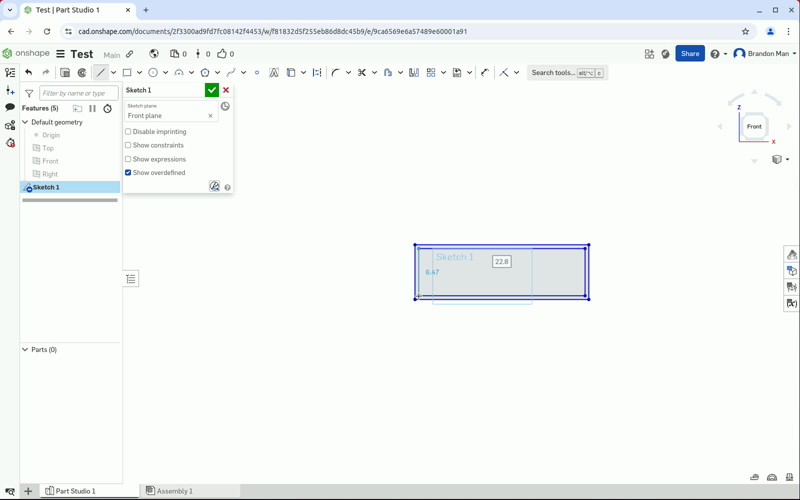
scroll(6)
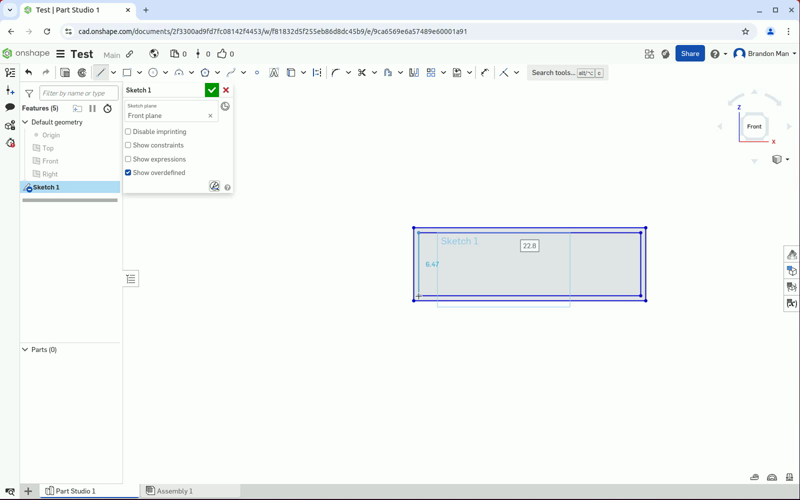
scroll(6)
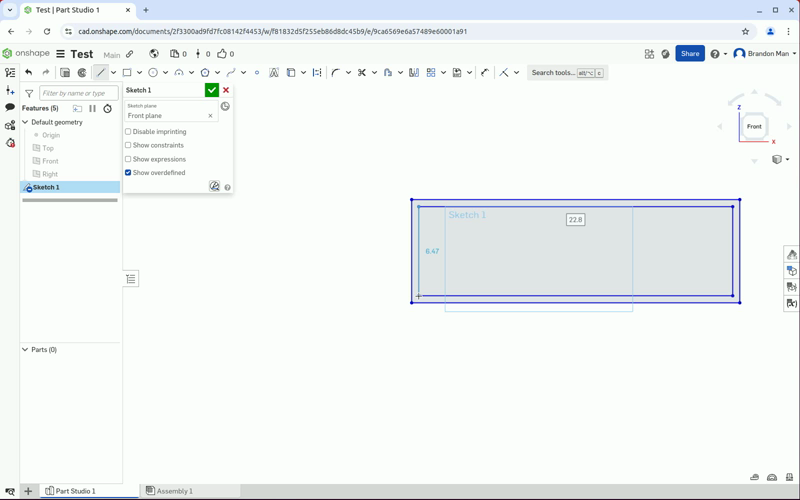
scroll(6)
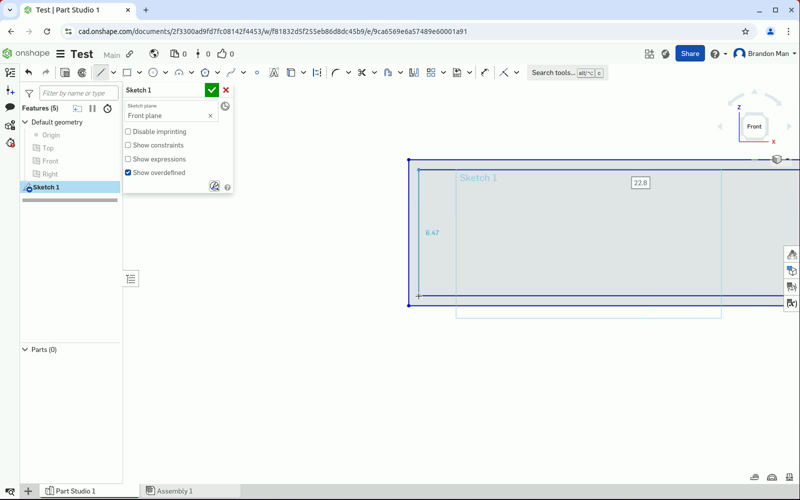
scroll(6)
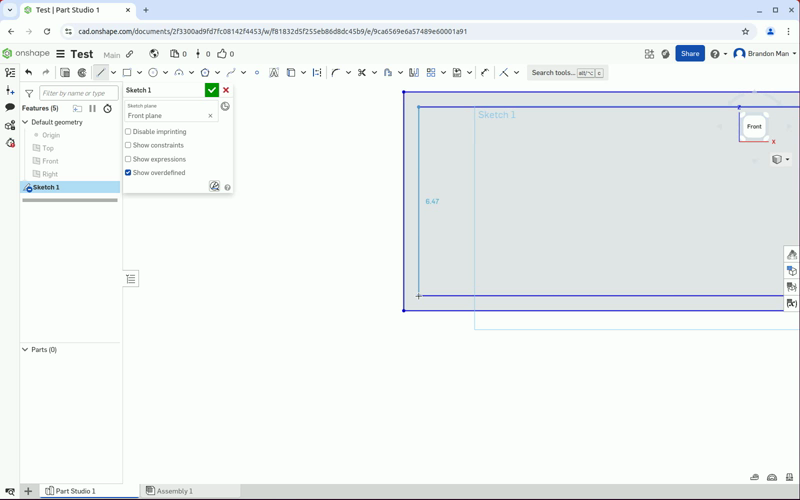
scroll(6)
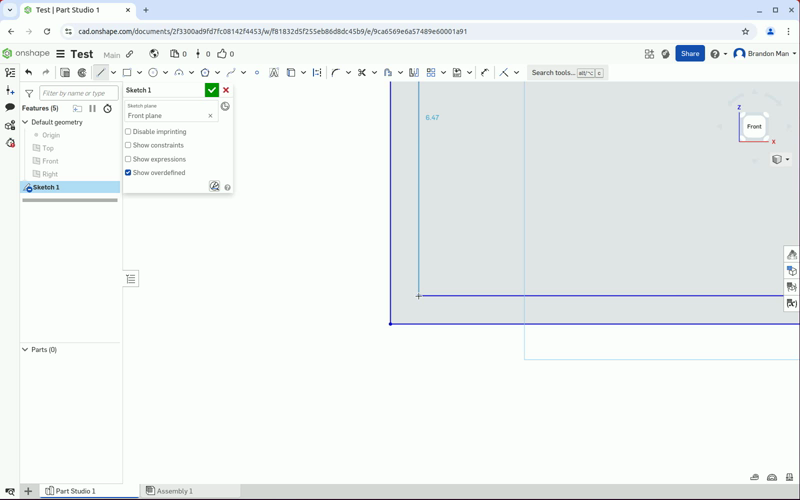
key_up(shift)
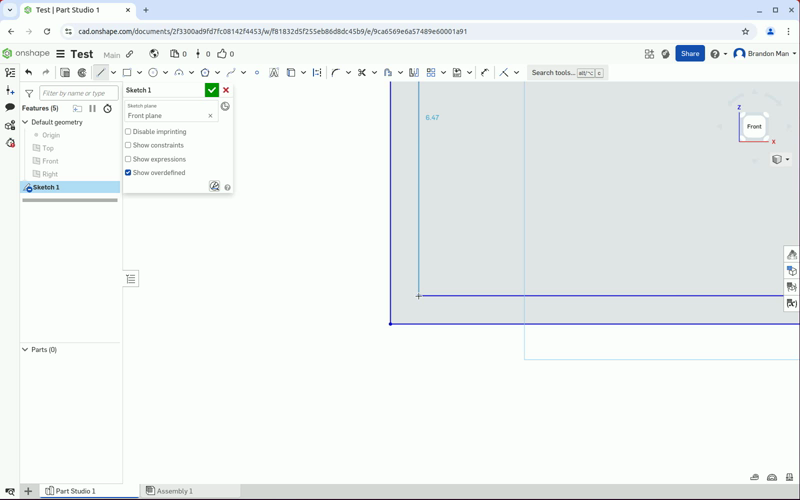
click(418, 295)
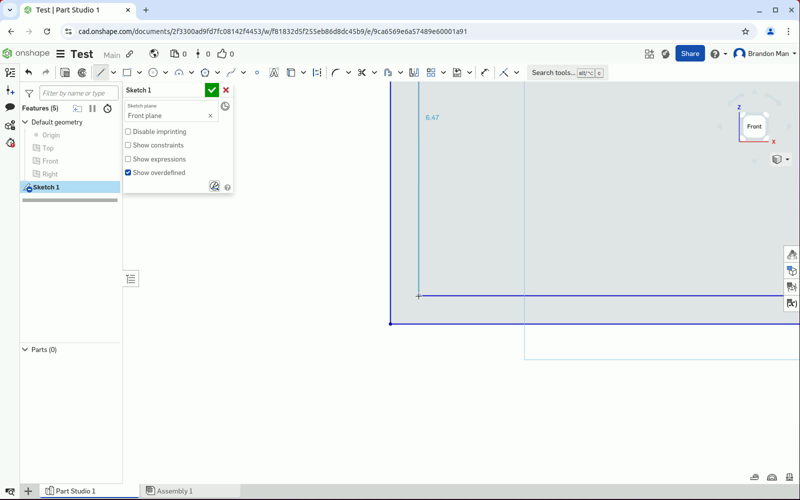
scroll(-6)
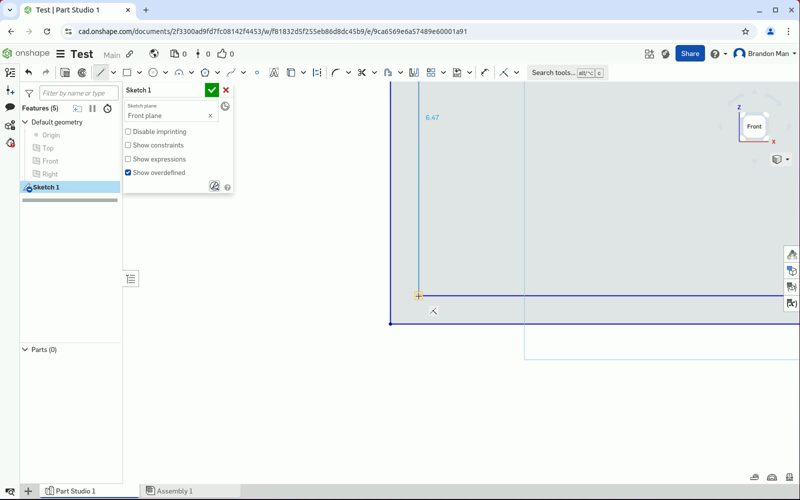
scroll(-6)
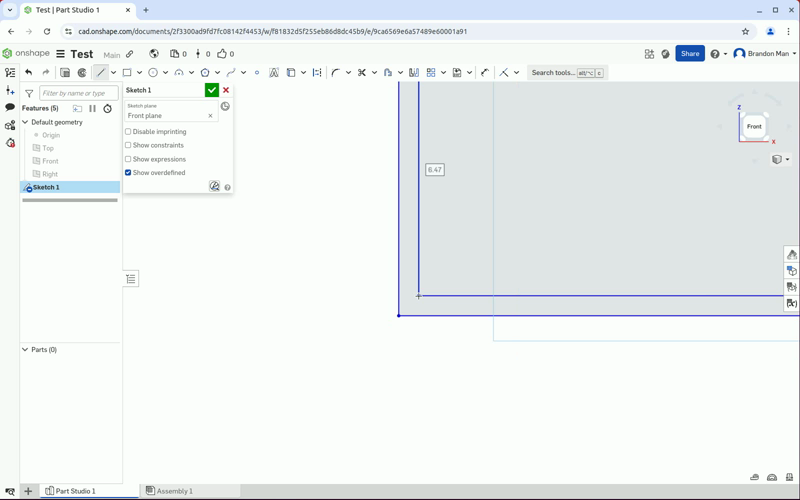
scroll(-6)
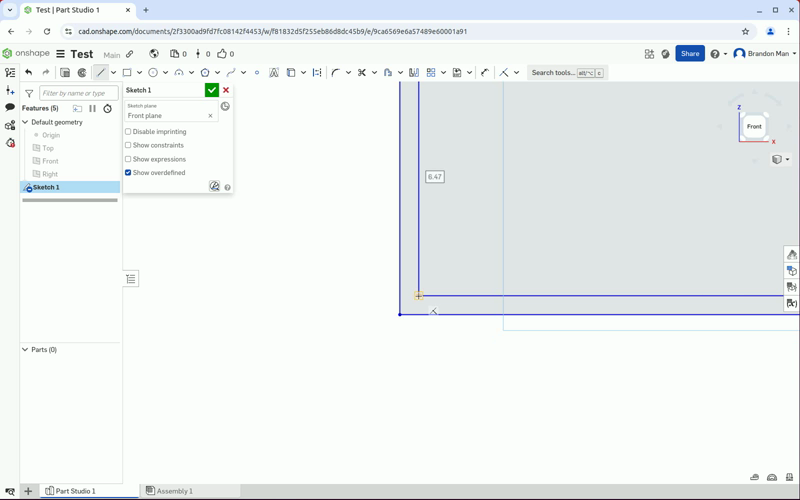
scroll(-6)
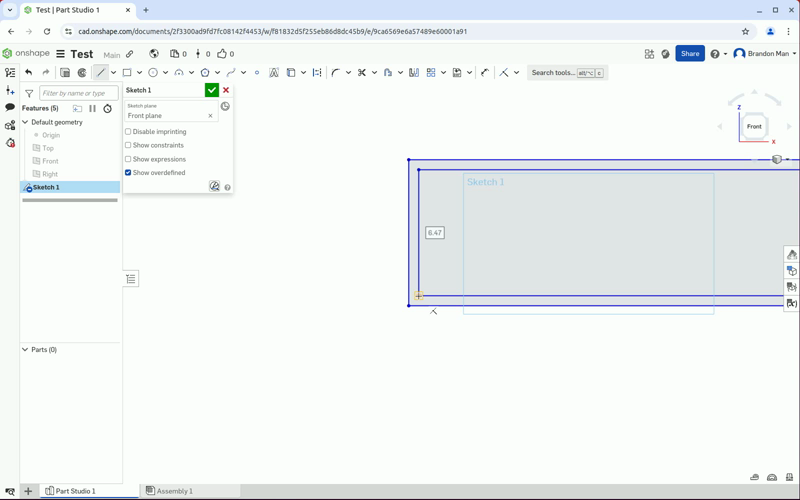
scroll(-6)
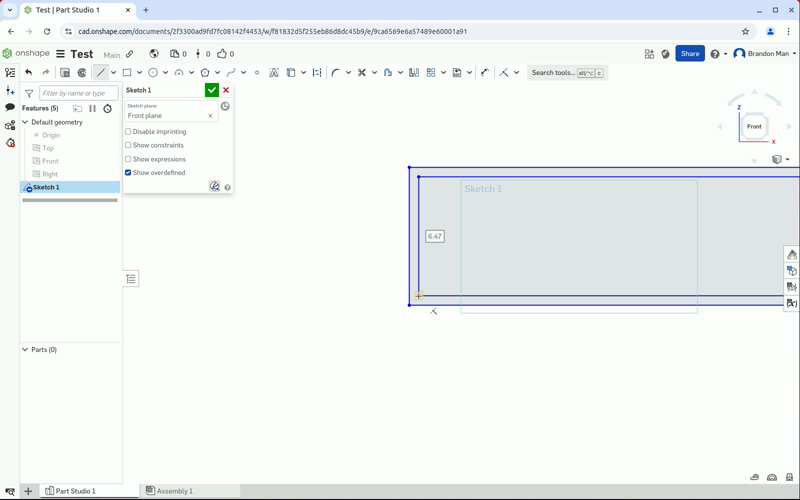
scroll(-6)
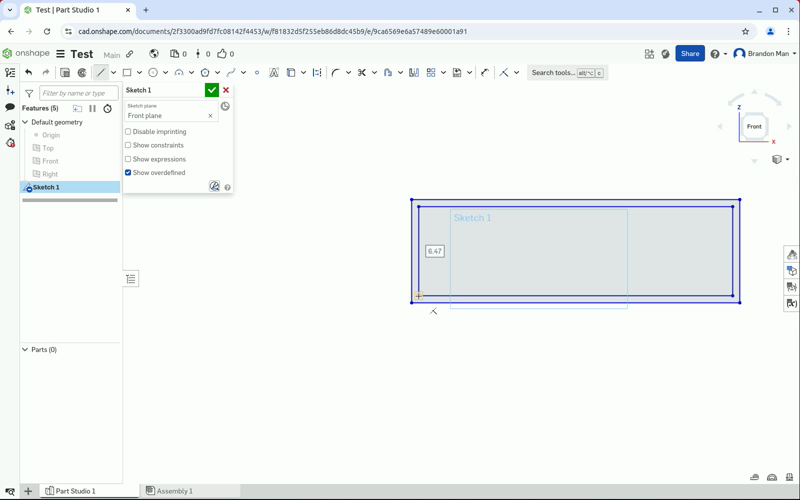
scroll(-6)
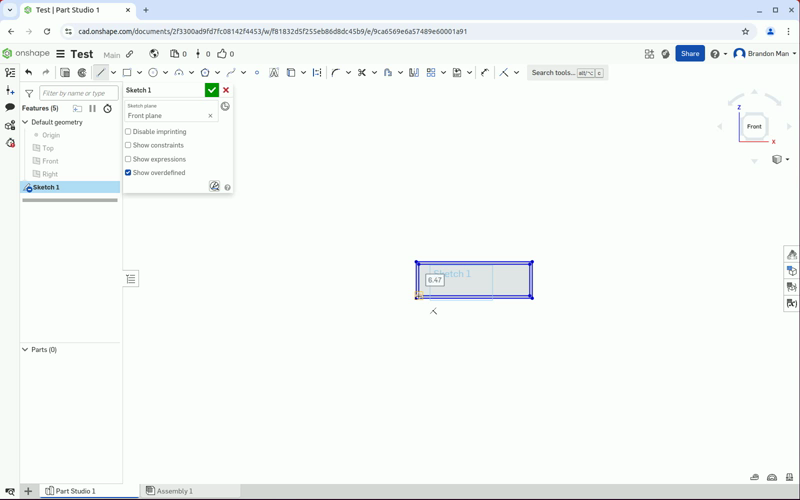
key(esc)
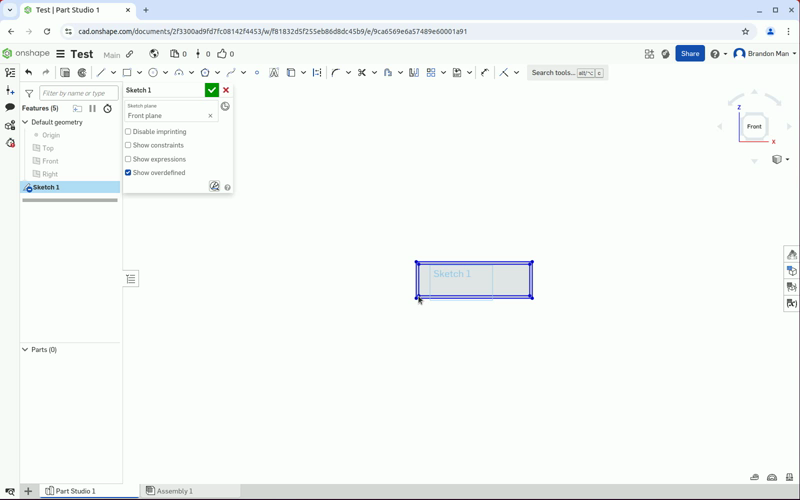
mouse_move(416, 283)
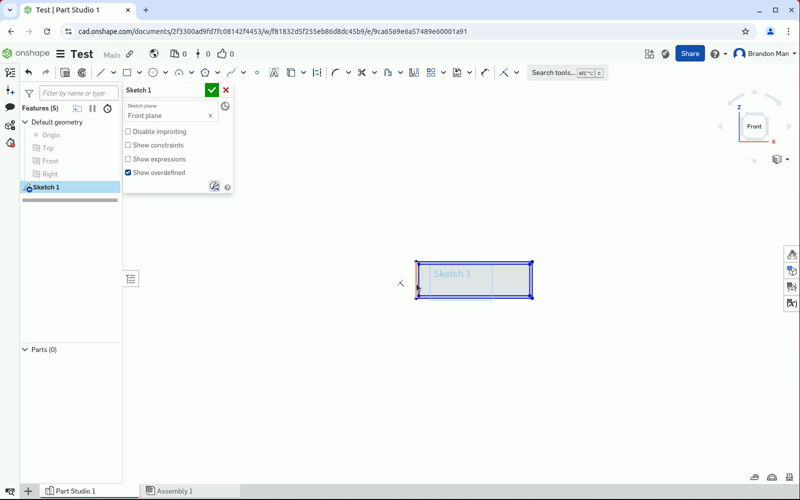
scroll(6)
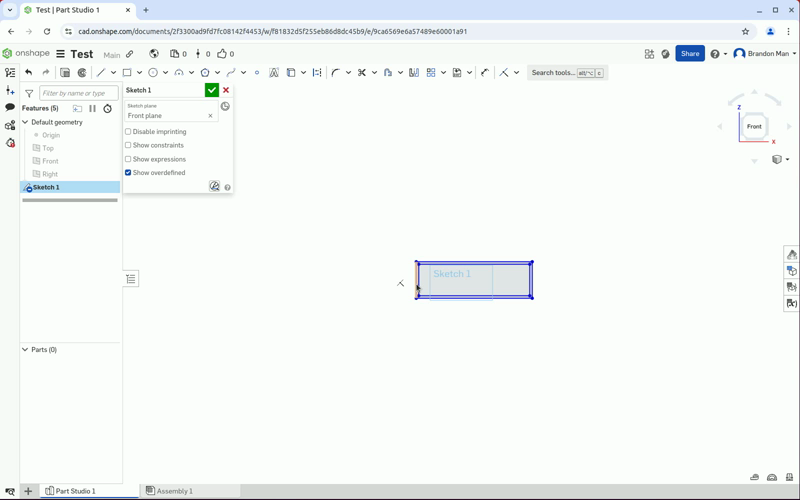
scroll(6)
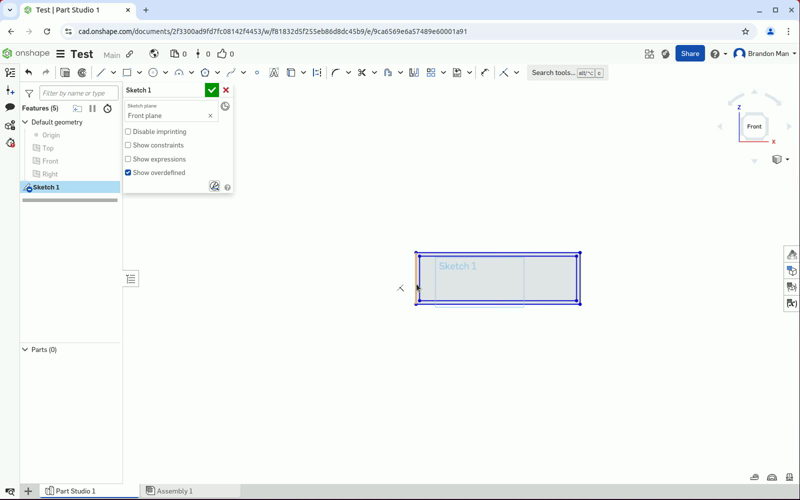
scroll(6)
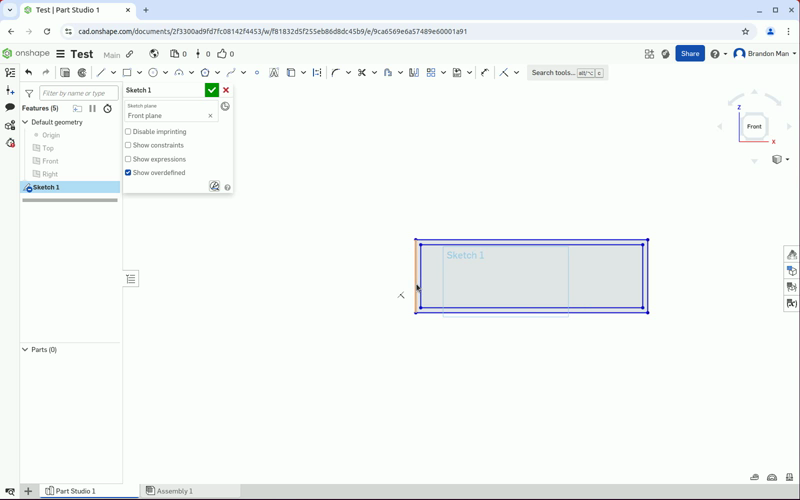
scroll(6)
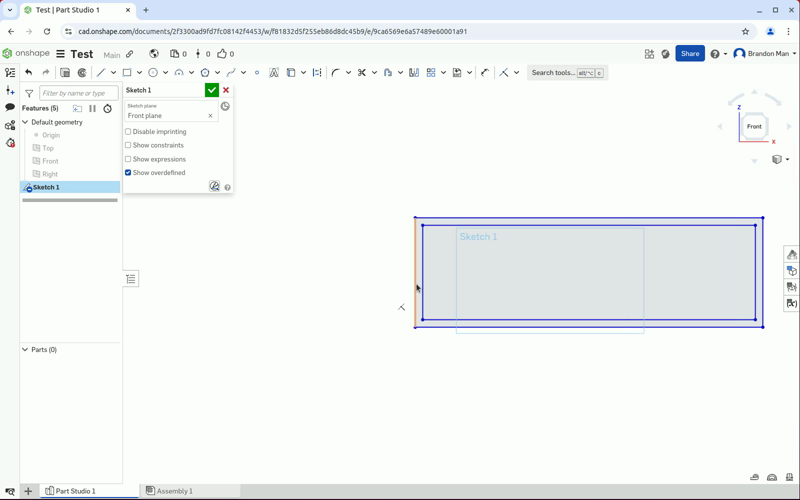
scroll(6)
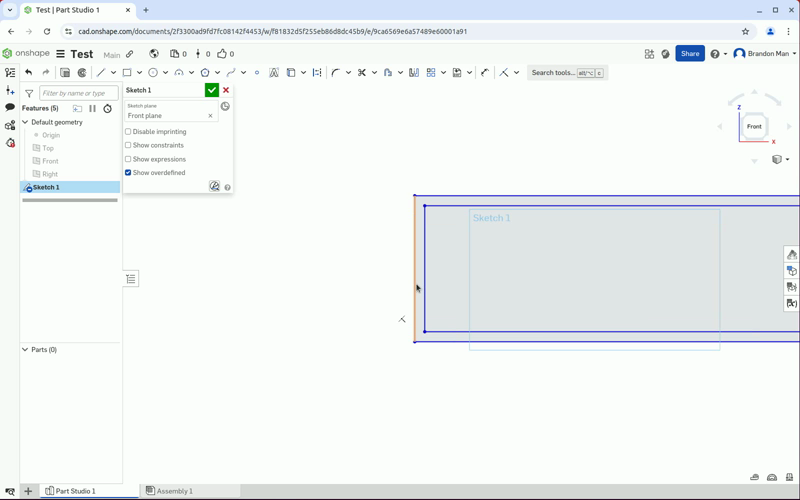
scroll(6)
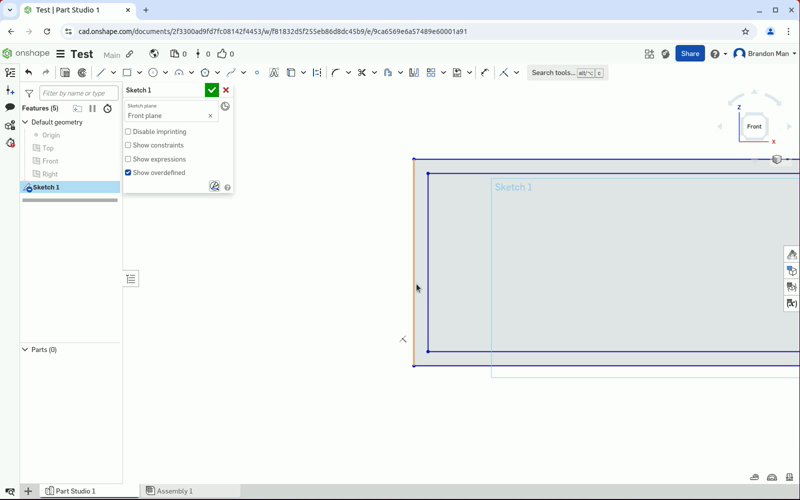
scroll(6)
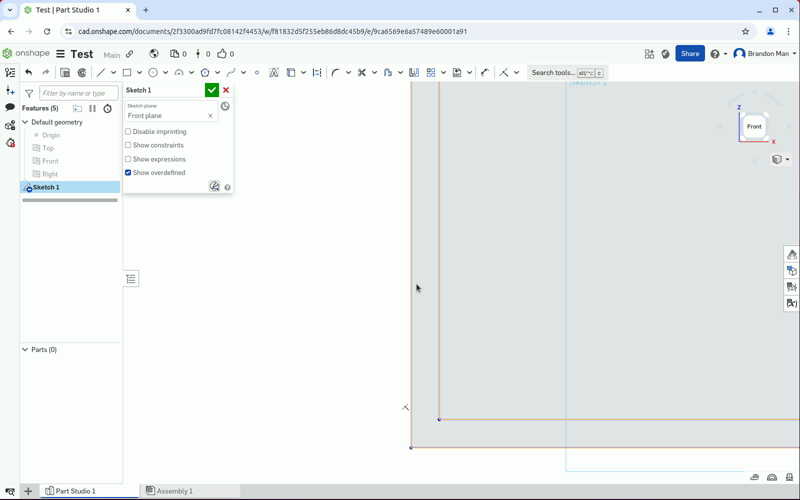
click(416, 283)
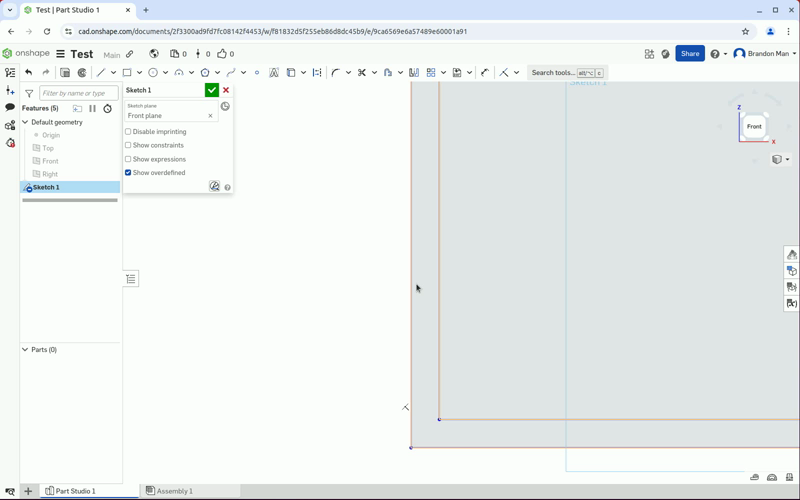
scroll(-6)
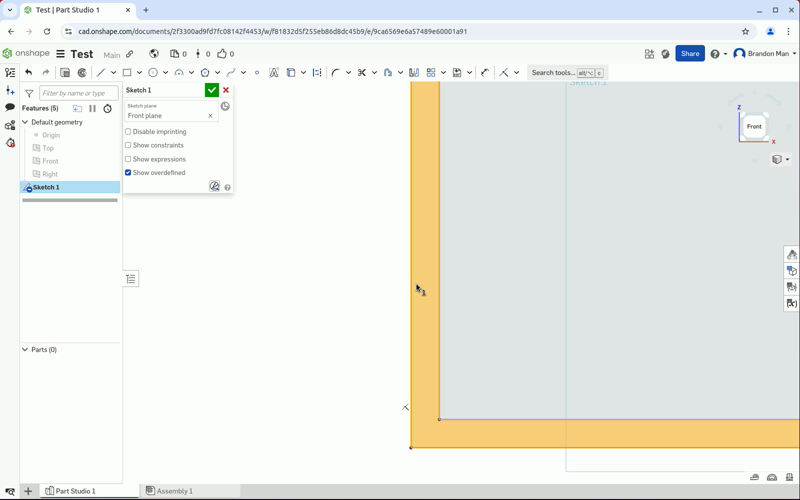
scroll(-6)
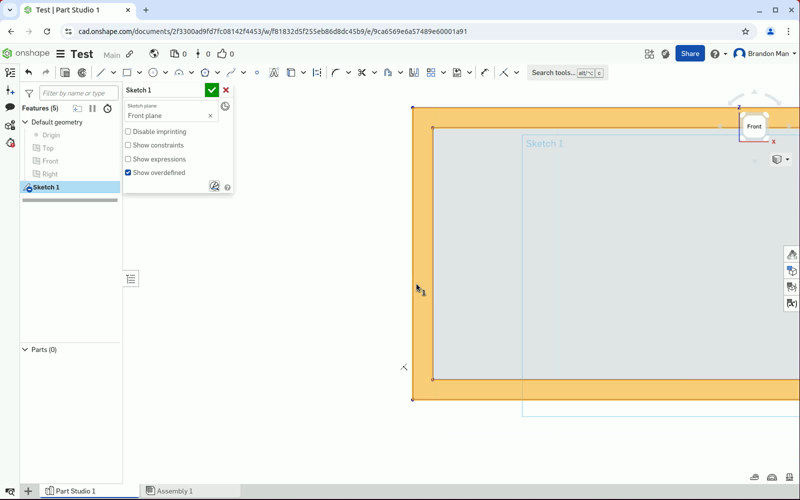
scroll(-6)
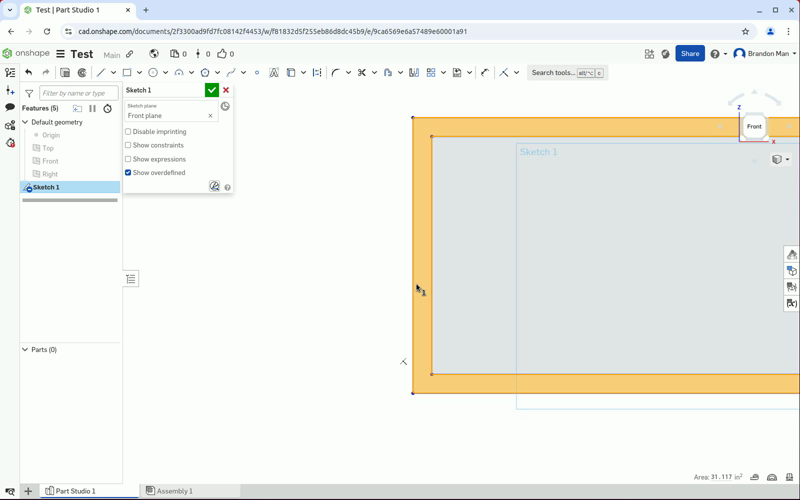
scroll(-6)
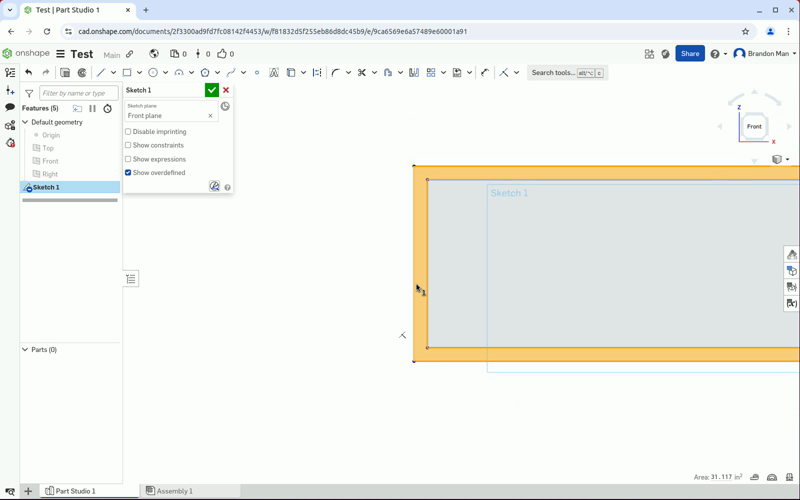
scroll(-6)
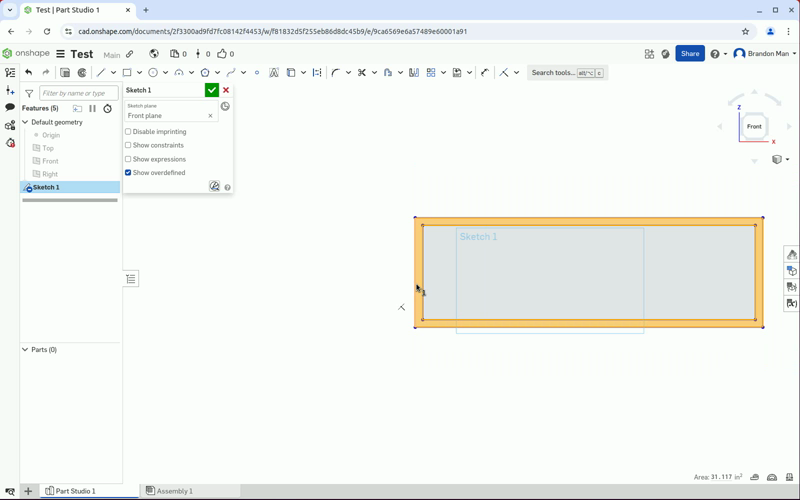
scroll(-6)
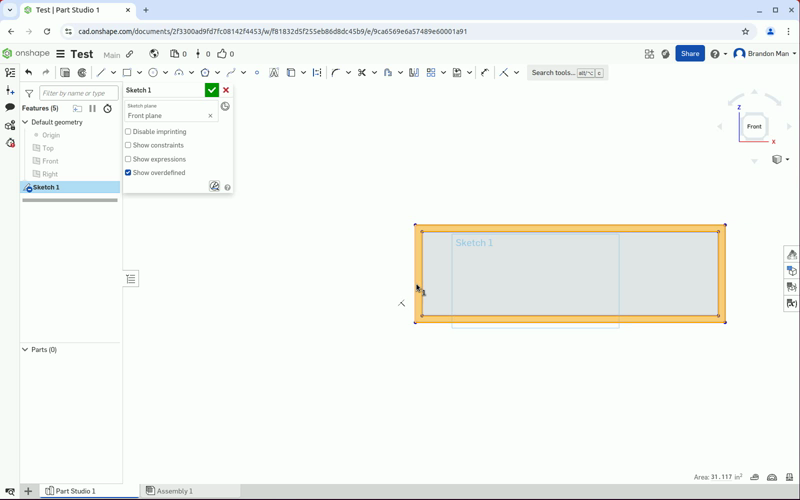
scroll(-6)
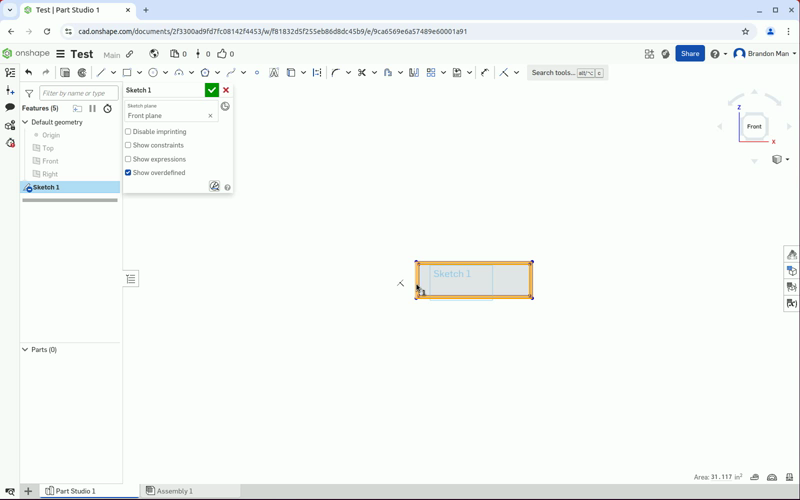
mouse_move(73, 352)
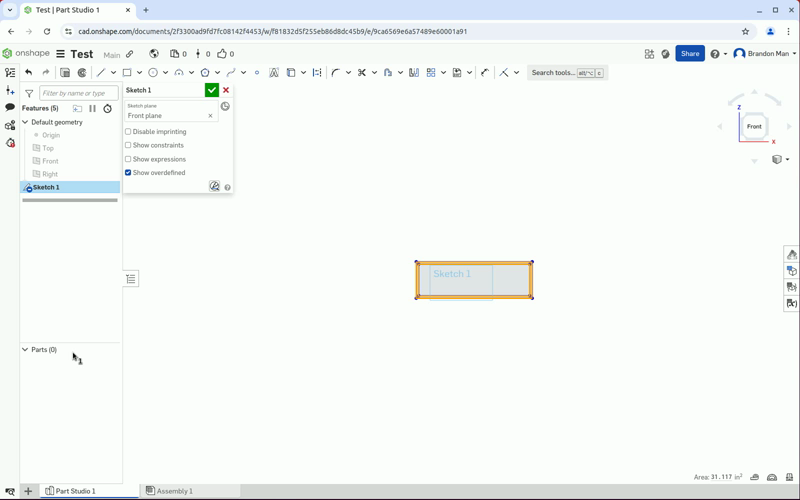
key(shift+y)
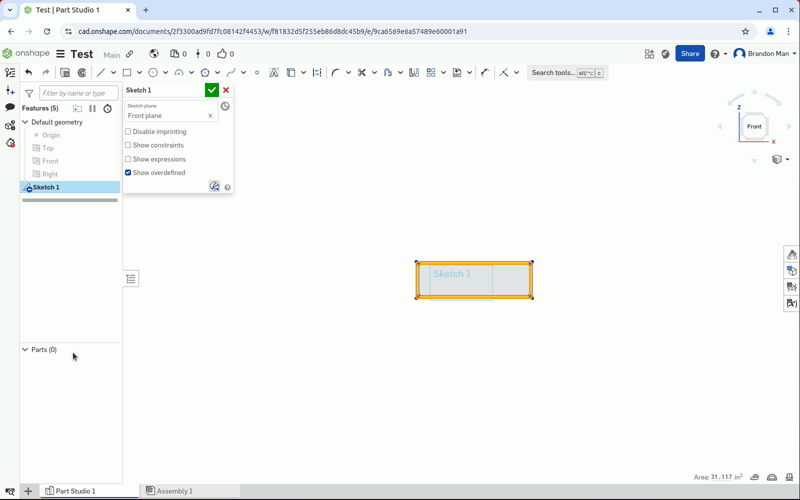
key(shift+e)
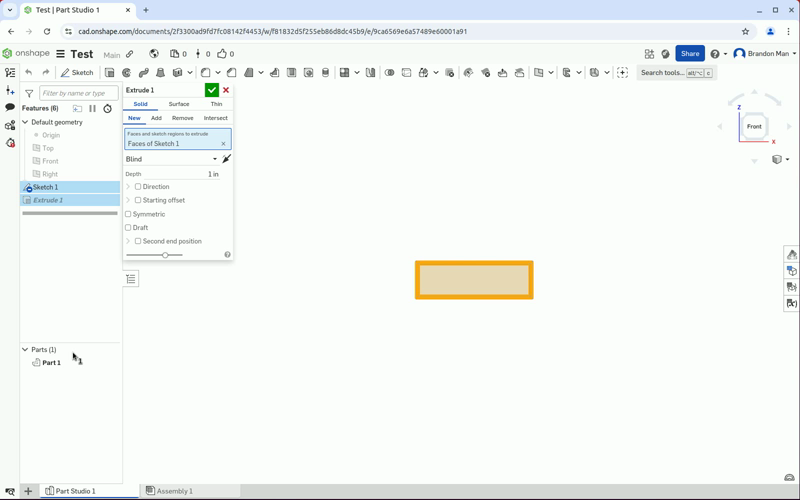
mouse_move(143, 106)
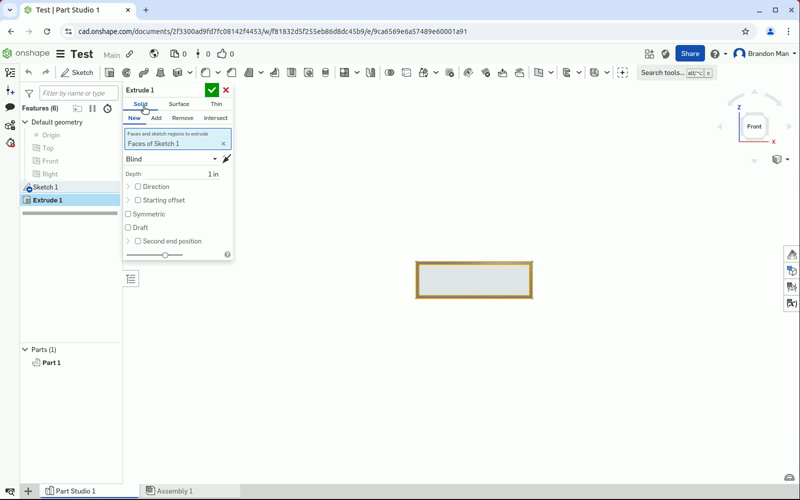
click(143, 106)
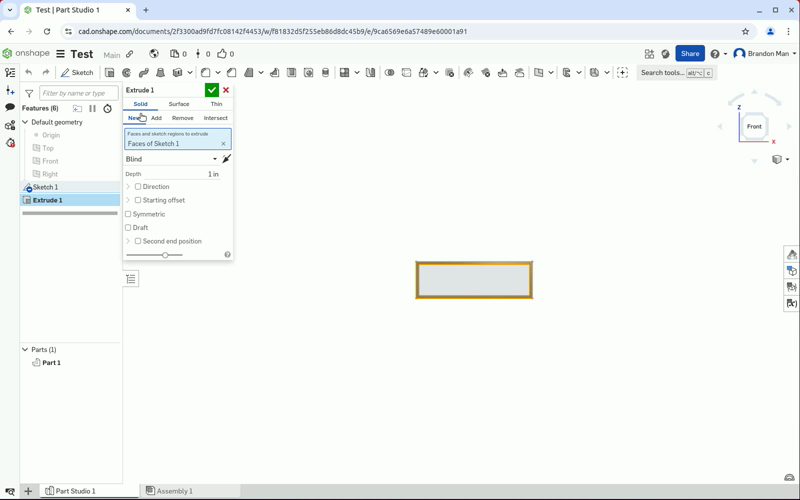
mouse_move(137, 120)
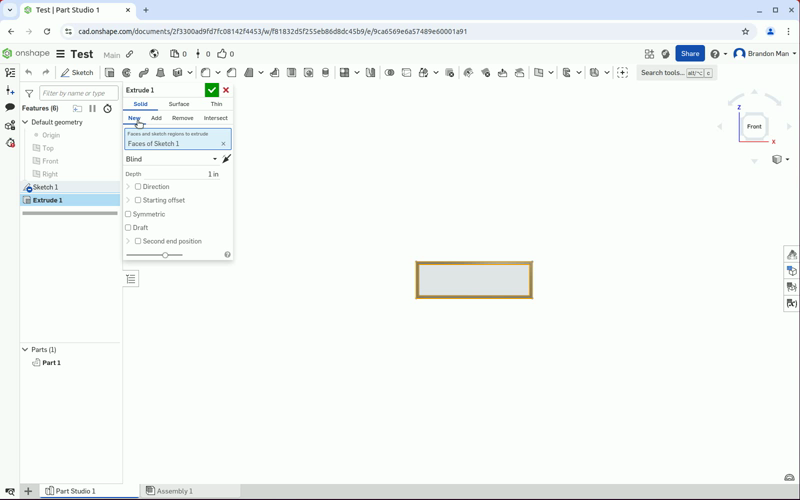
click(137, 120)
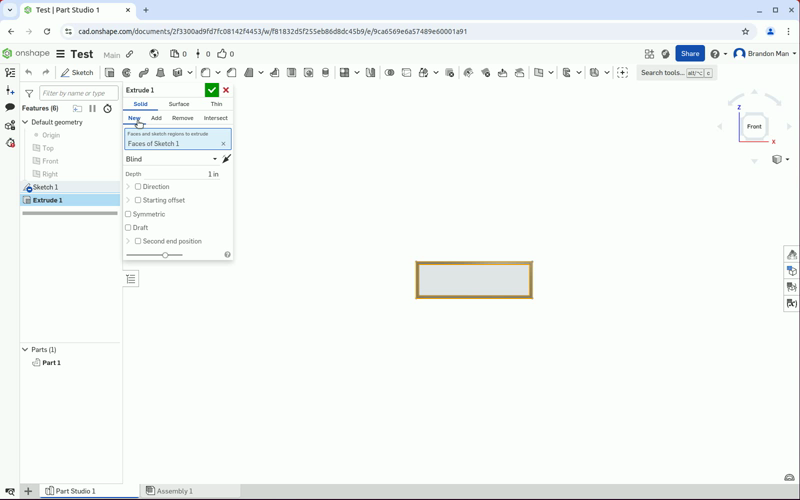
key(tab, 4)
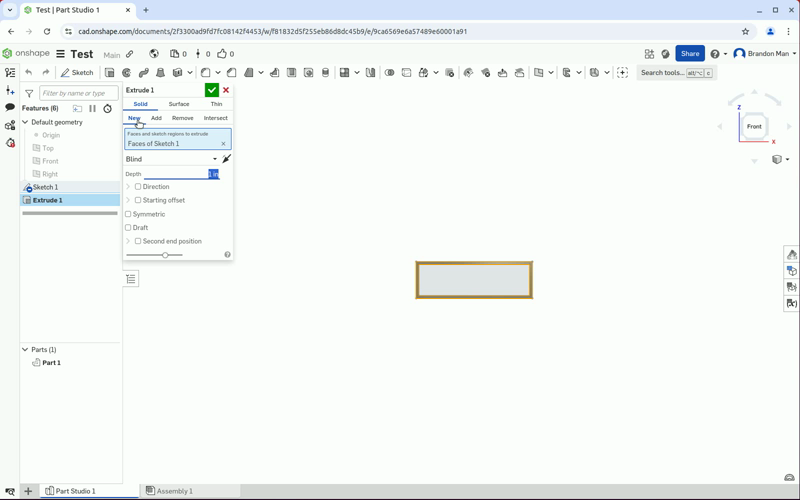
text(23.108)
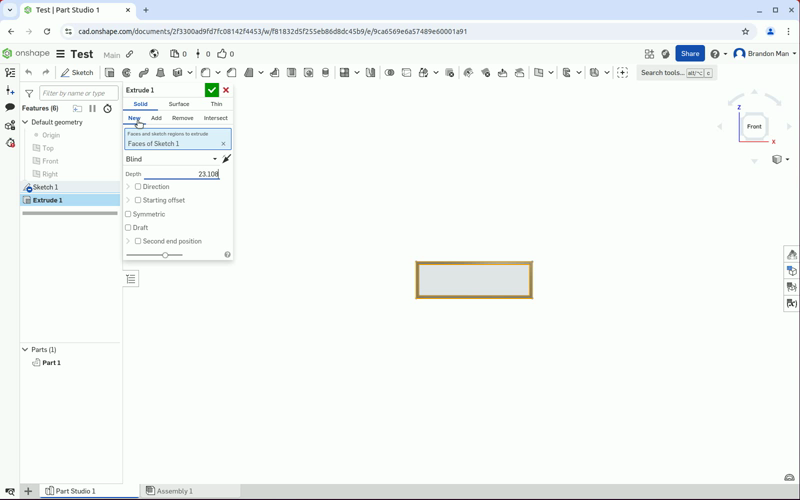
key(enter)
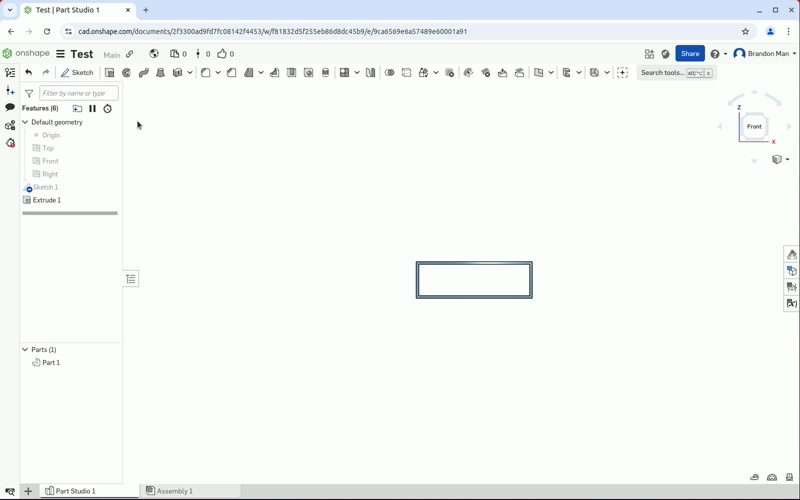
key(shift+h)
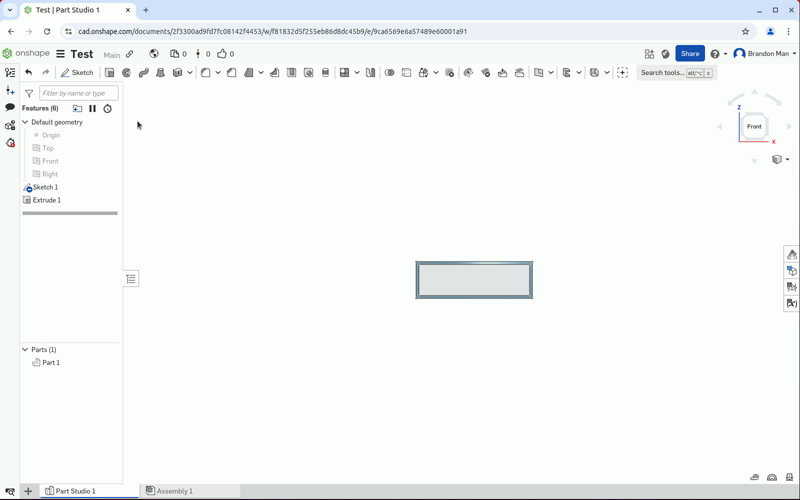
key(shift+h)
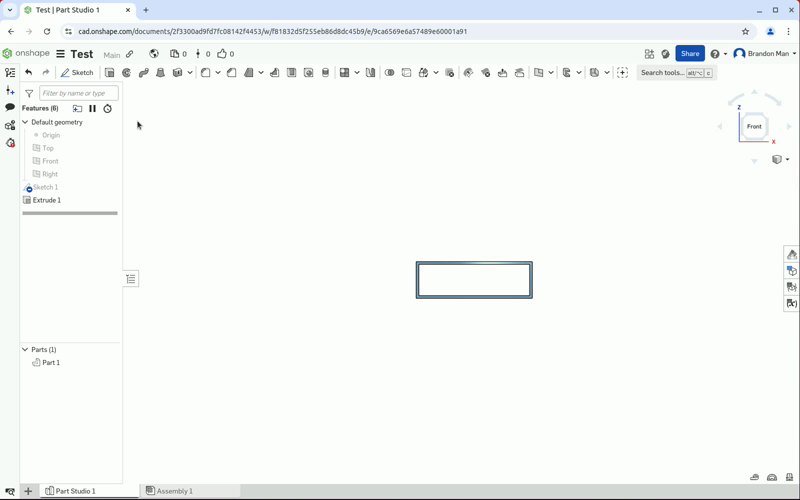
mouse_move(73, 189)
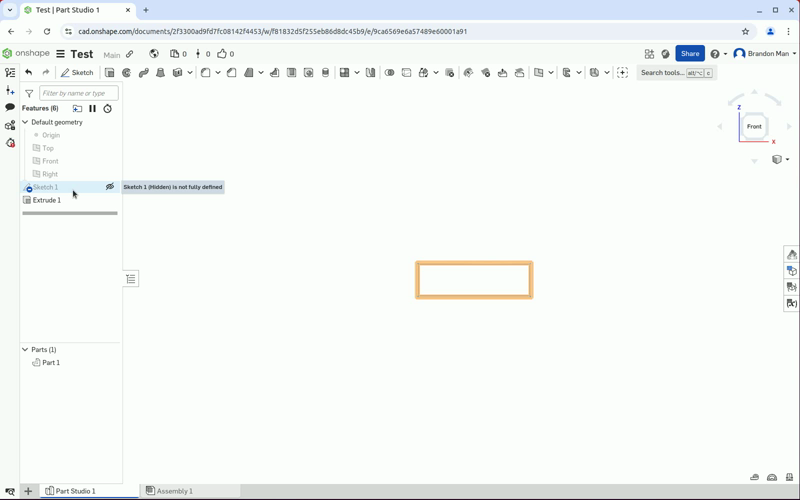
click(73, 189)
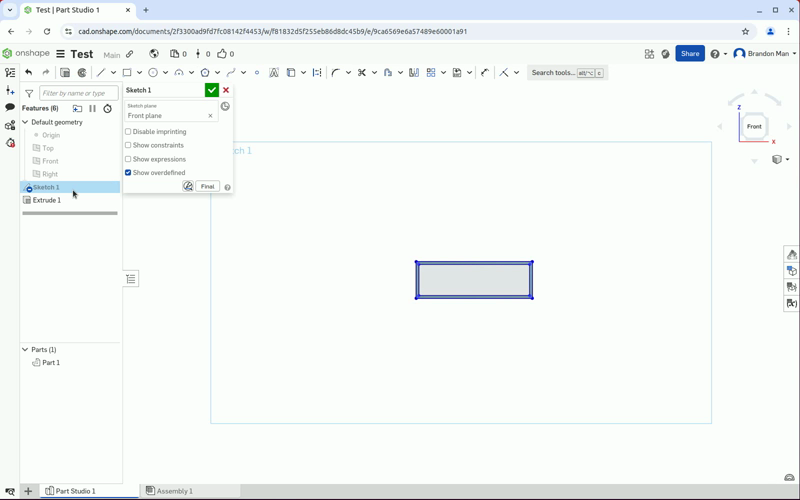
mouse_move(229, 92)
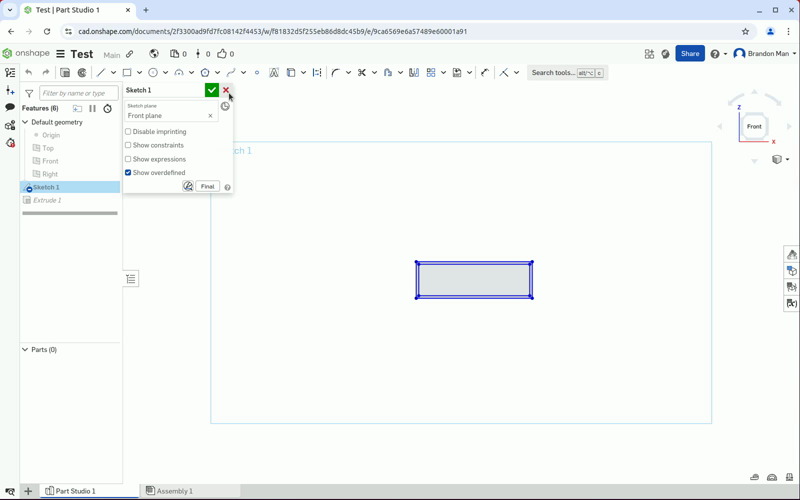
click(229, 92)
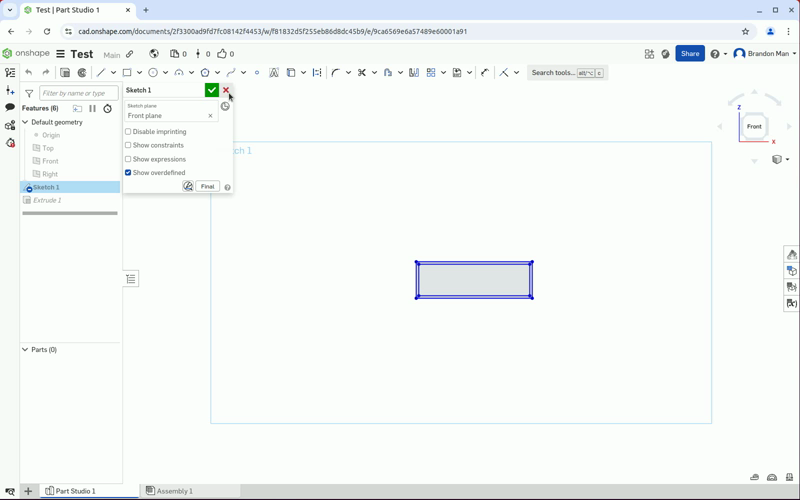
key(shift+s)
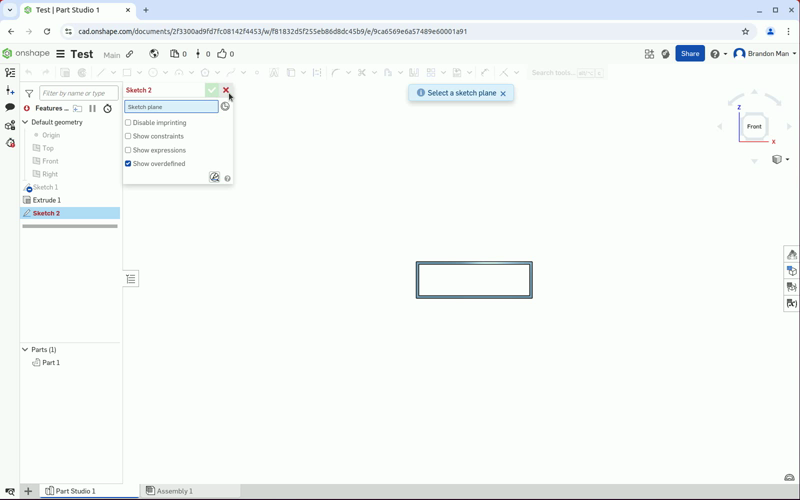
mouse_move(73, 163)
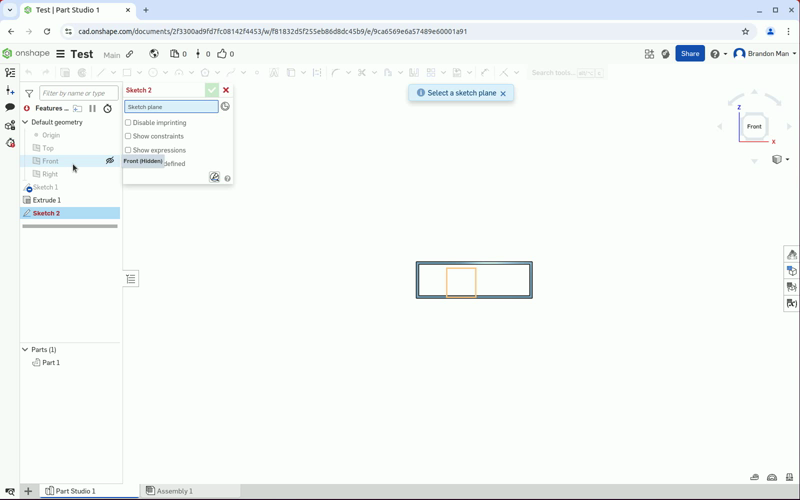
click(73, 163)
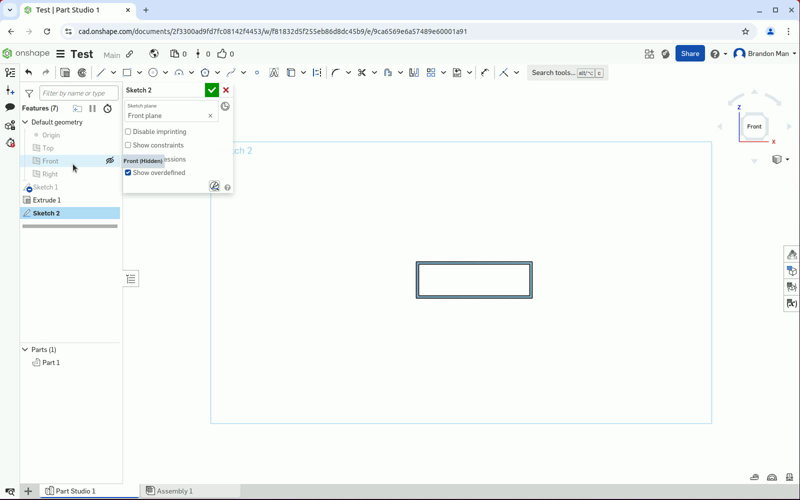
mouse_move(73, 352)
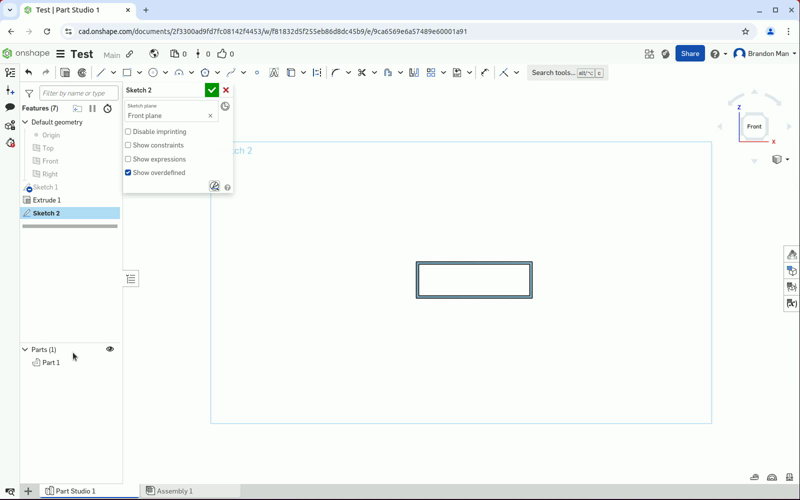
key(y)
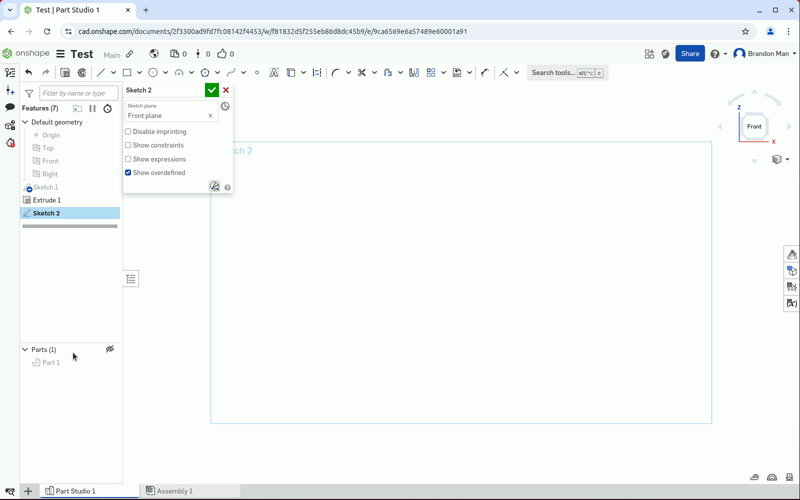
key(l)
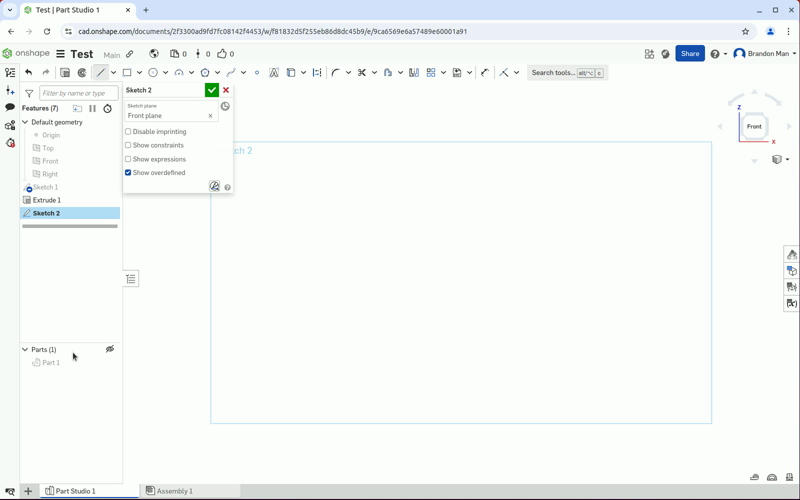
key_down(shift)
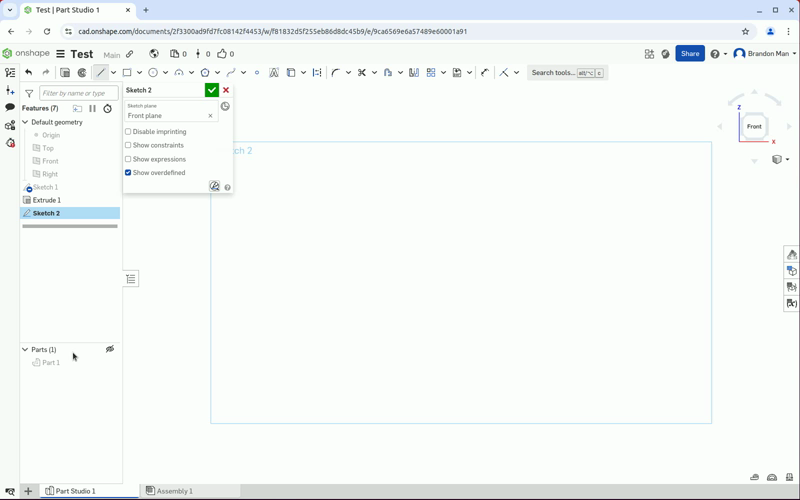
mouse_move(418, 297)
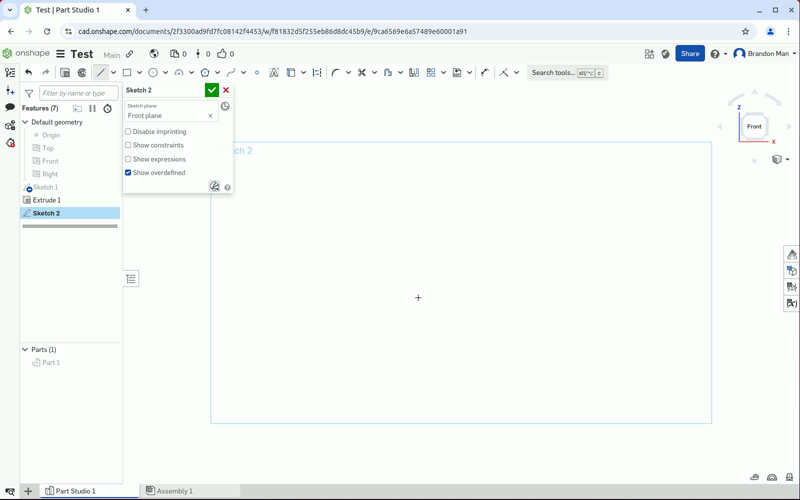
click(418, 297)
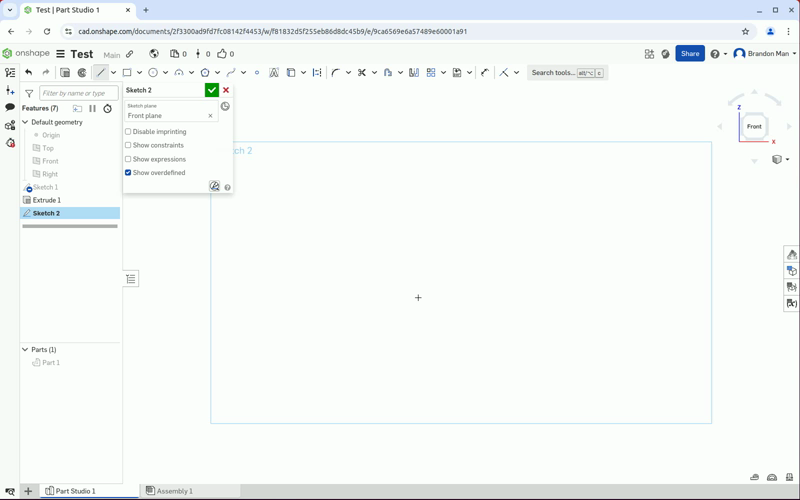
key_up(shift)
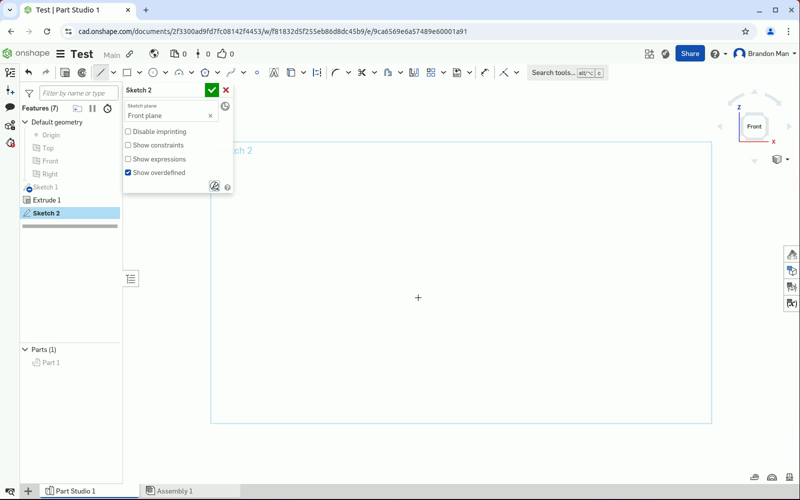
key_down(shift)
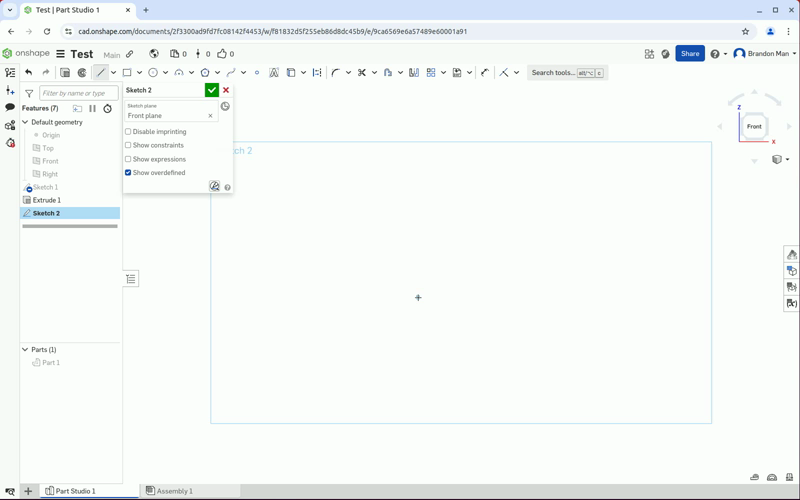
mouse_move(531, 297)
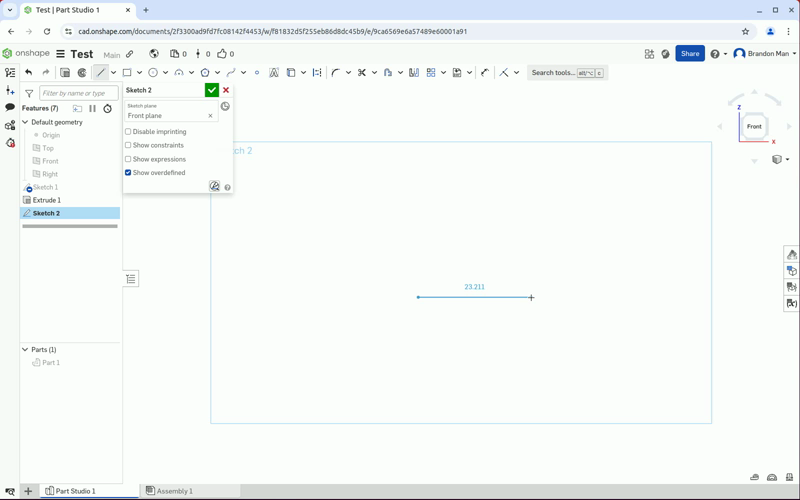
click(531, 297)
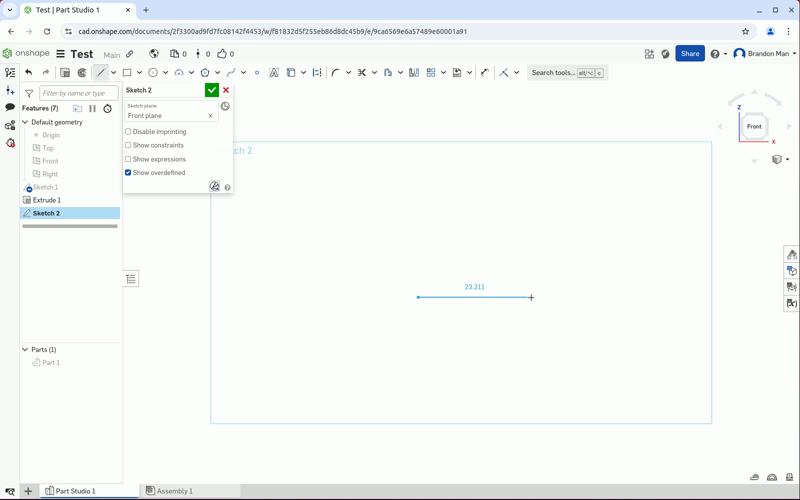
key_up(shift)
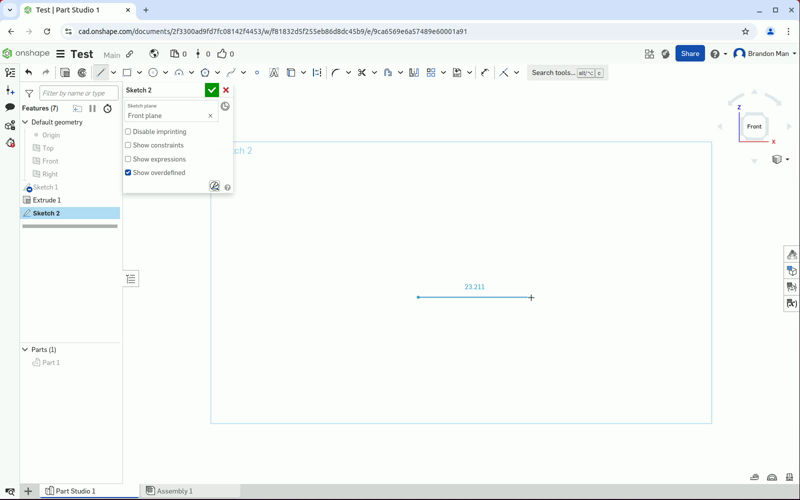
key_down(shift)
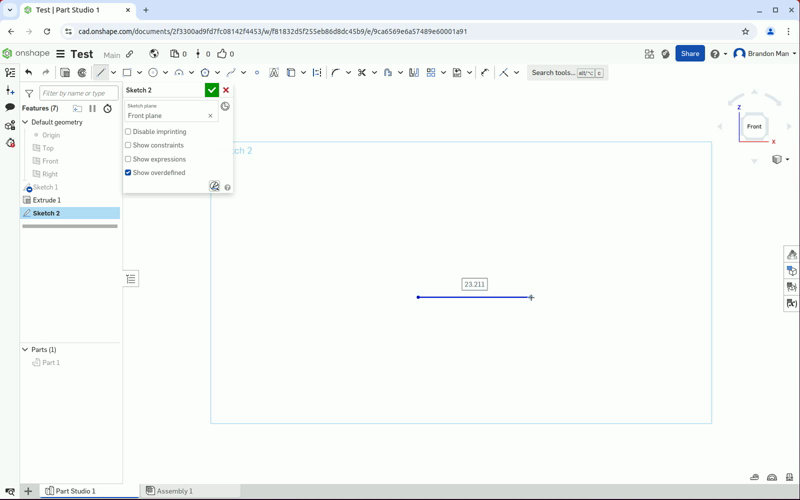
mouse_move(561, 297)
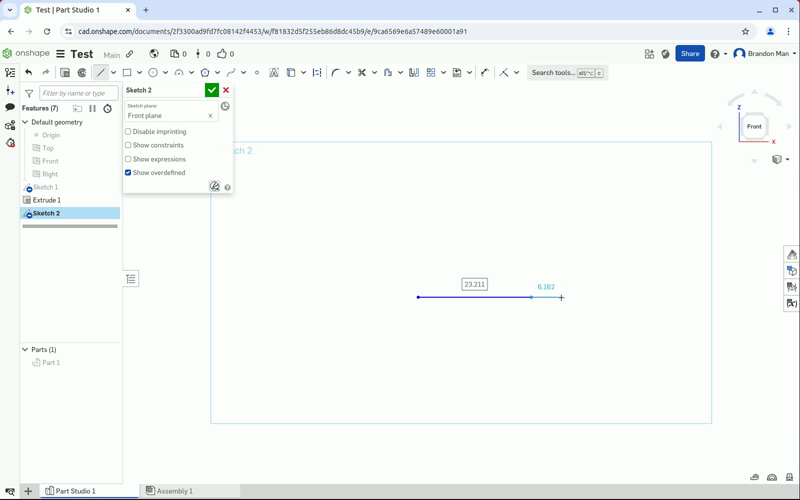
mouse_move(531, 264)
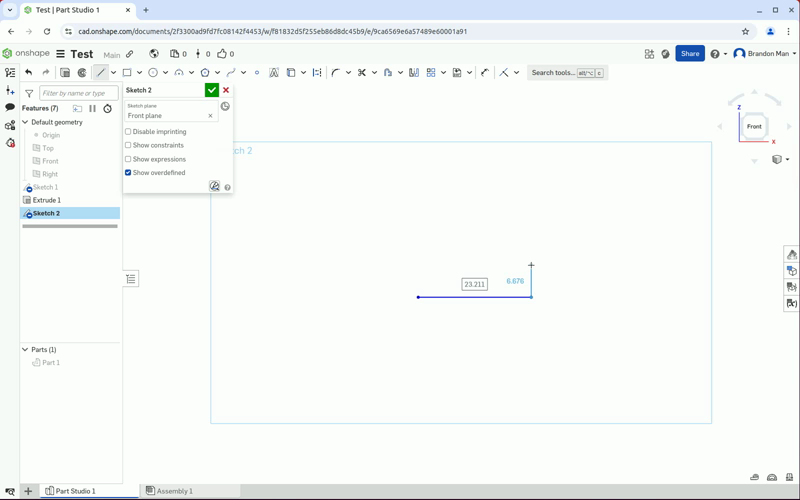
click(531, 264)
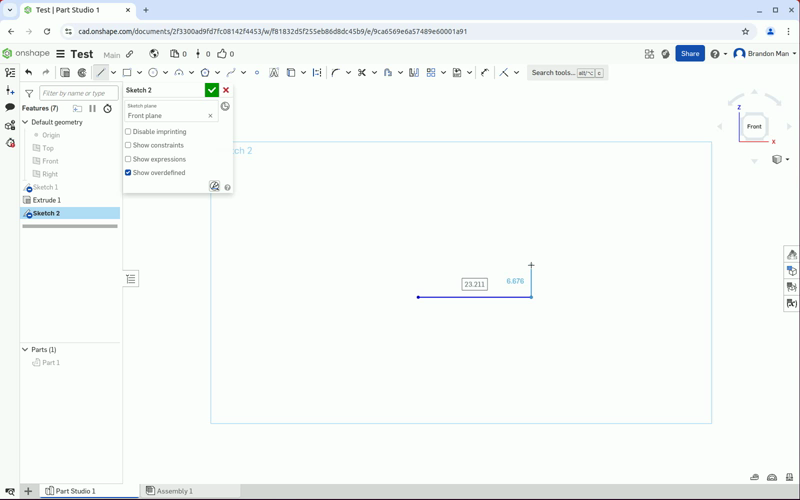
key_up(shift)
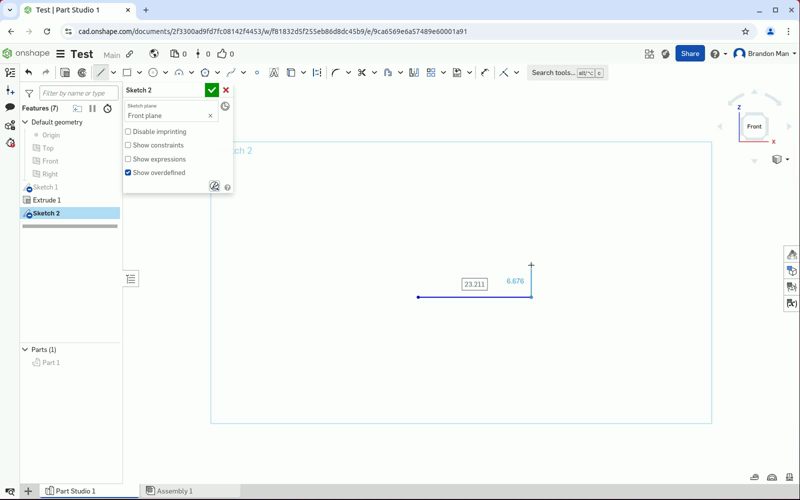
key_down(shift)
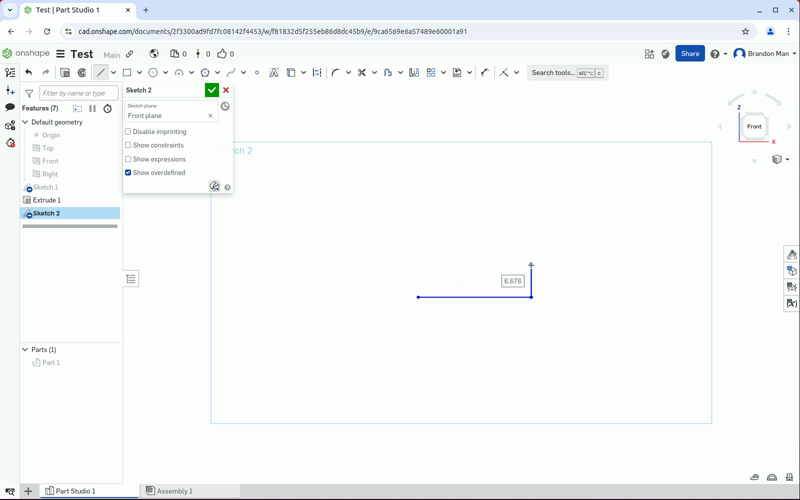
mouse_move(418, 264)
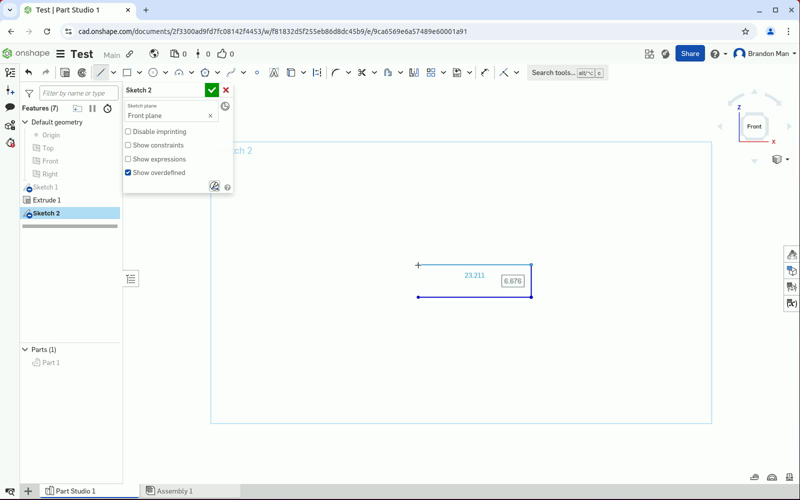
click(418, 264)
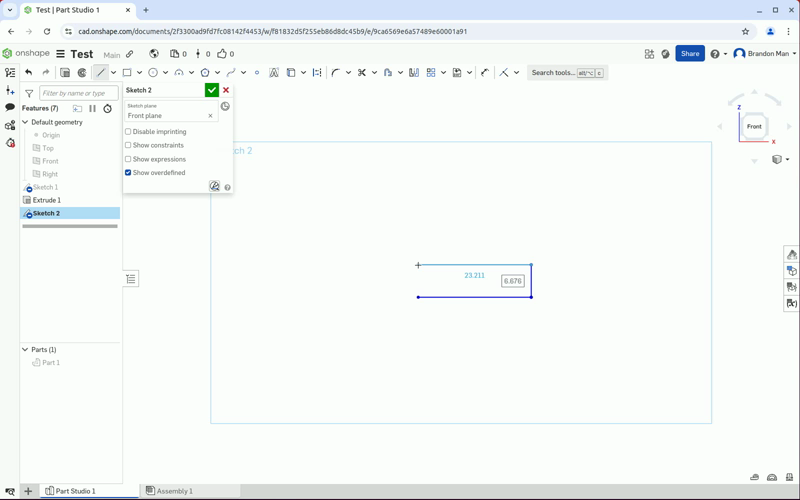
key_up(shift)
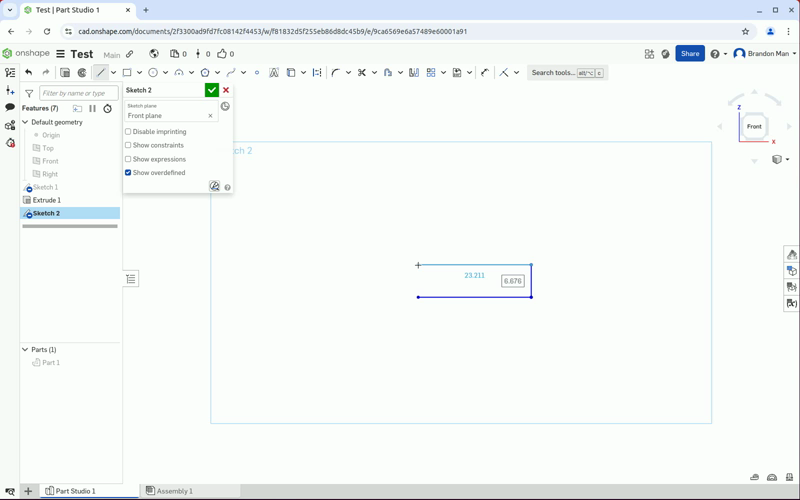
mouse_move(448, 264)
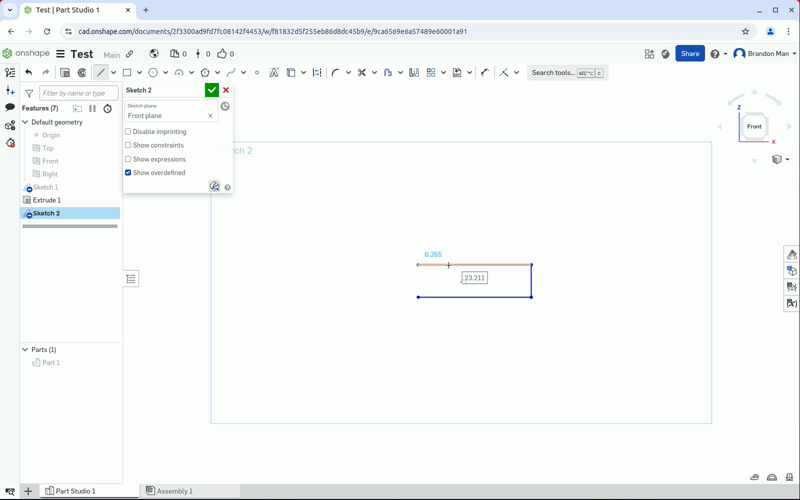
key_down(shift)
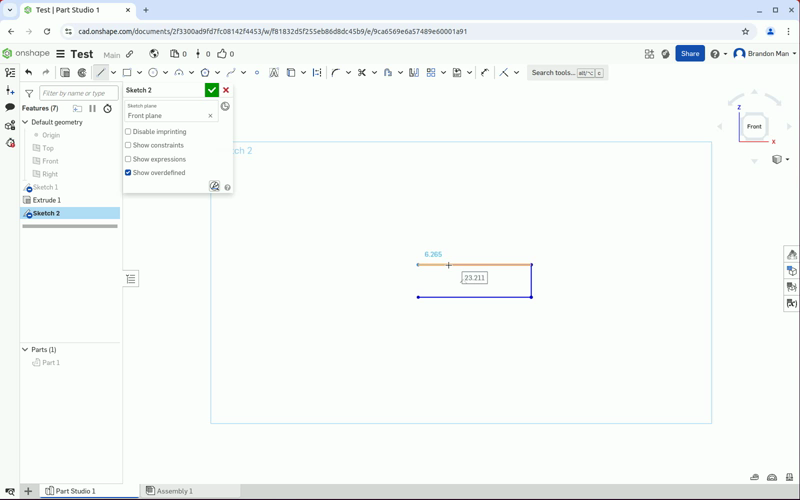
mouse_move(418, 297)
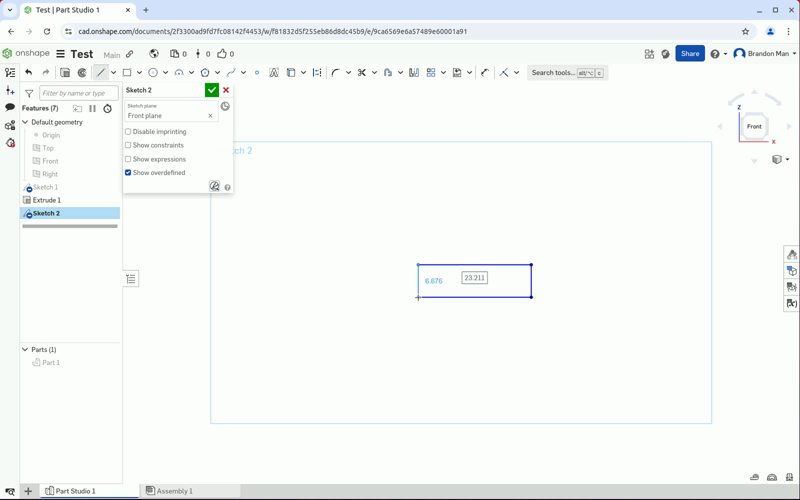
key_up(shift)
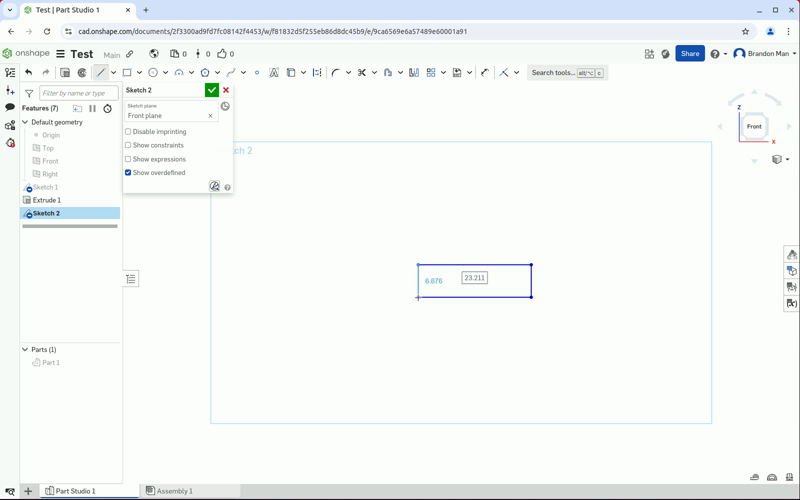
click(418, 297)
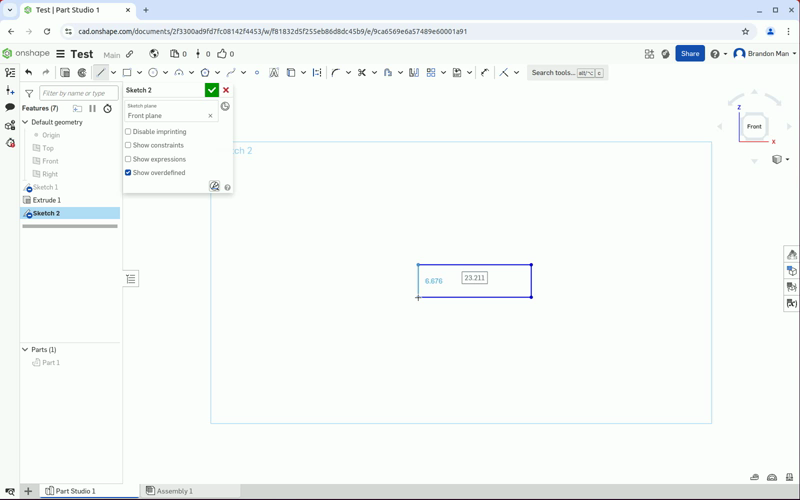
key(esc)
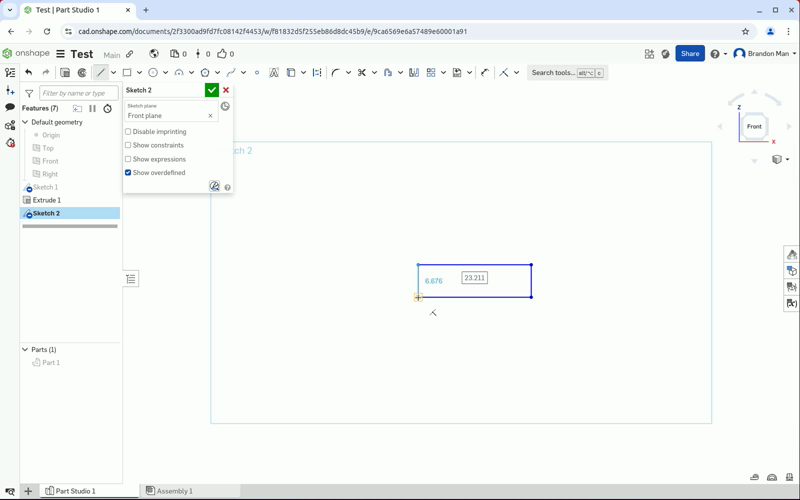
mouse_move(514, 290)
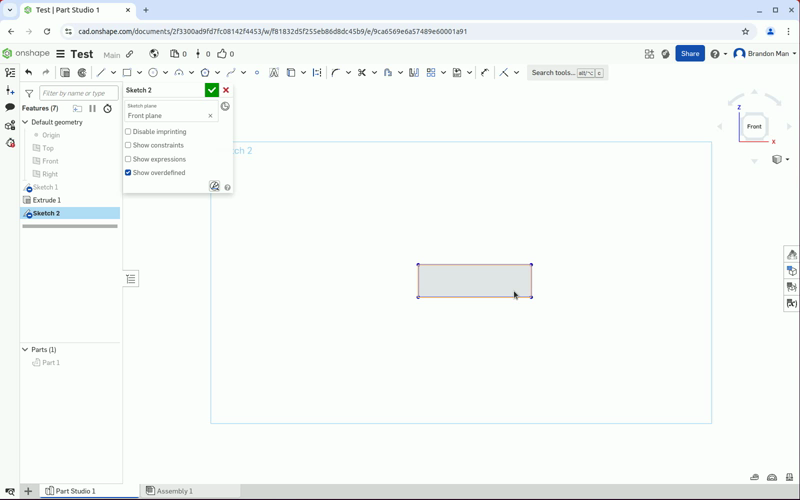
click(514, 290)
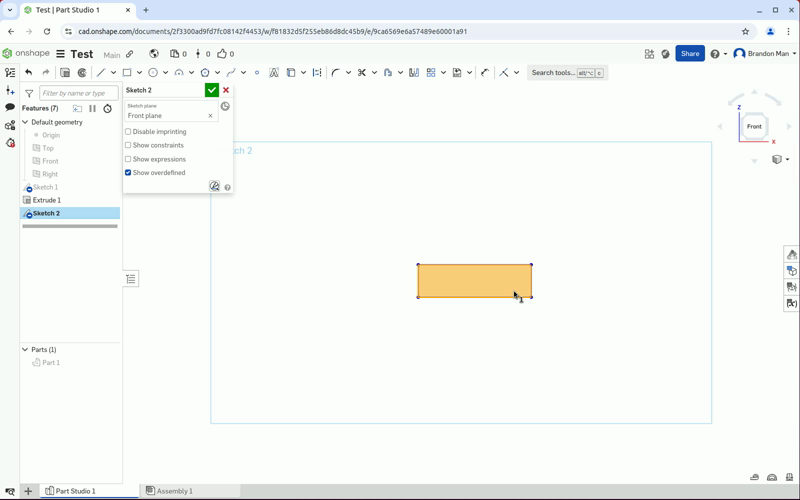
mouse_move(73, 352)
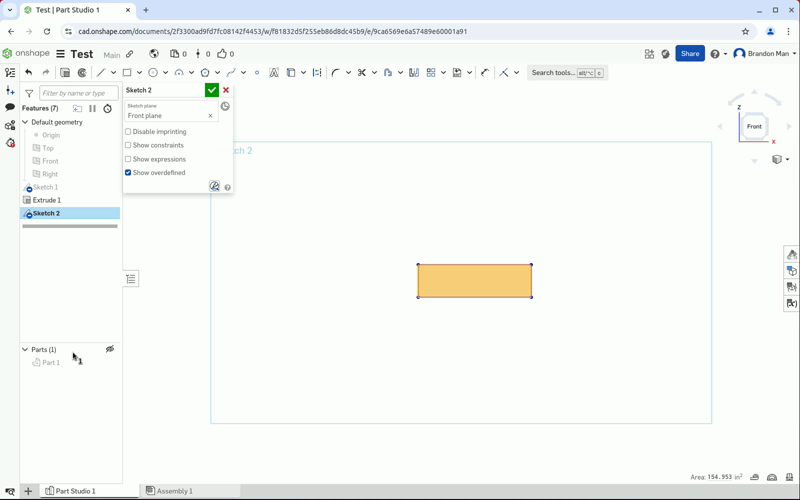
key(shift+y)
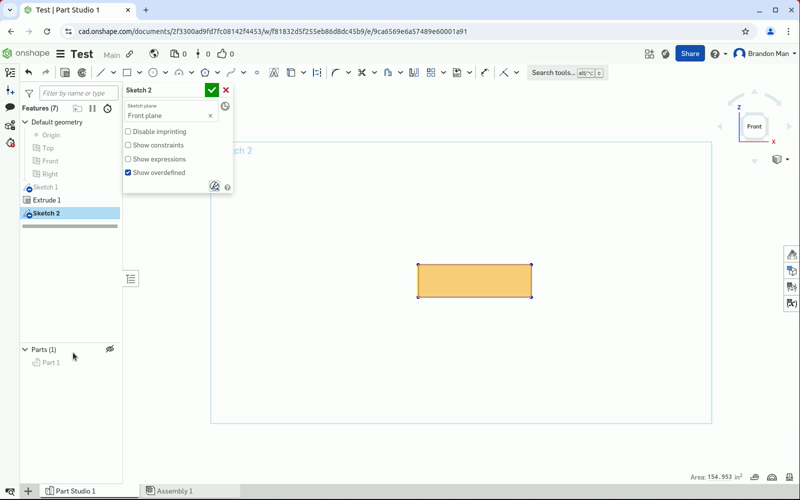
key(shift+e)
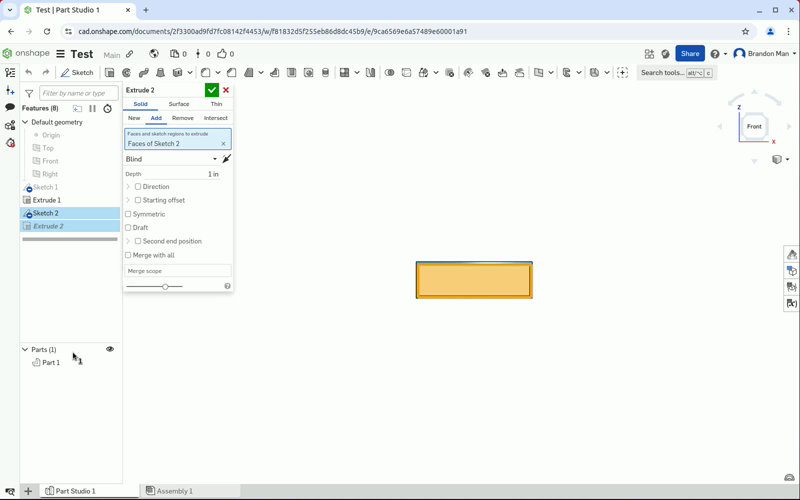
mouse_move(143, 106)
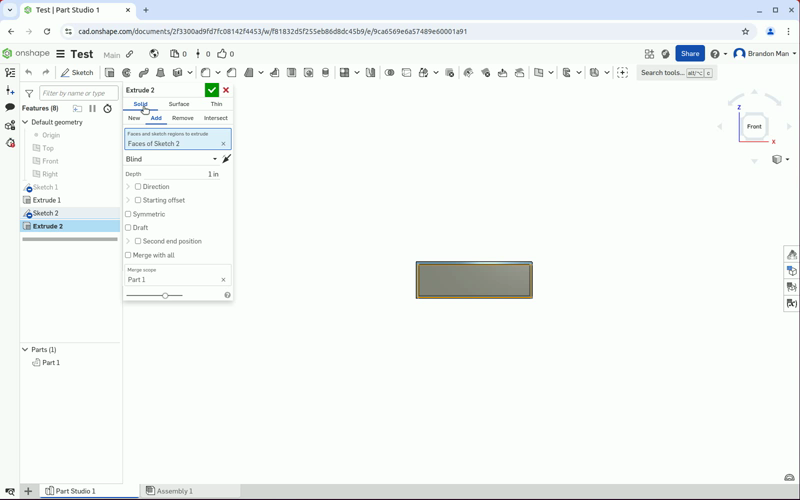
click(143, 106)
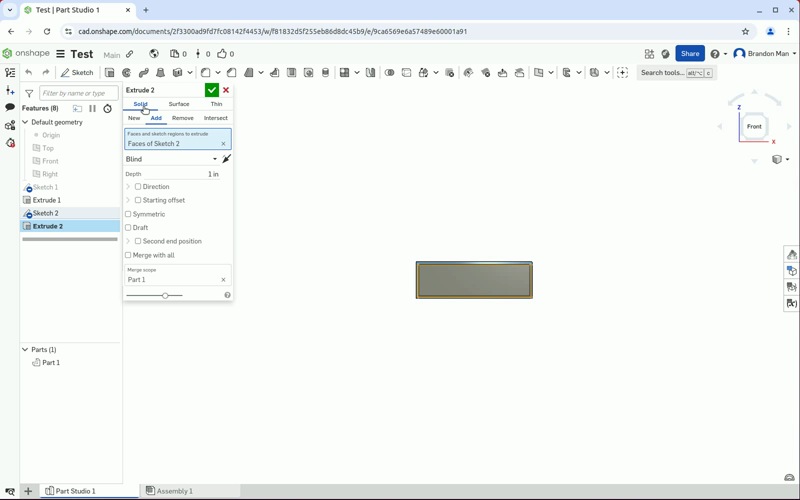
mouse_move(137, 120)
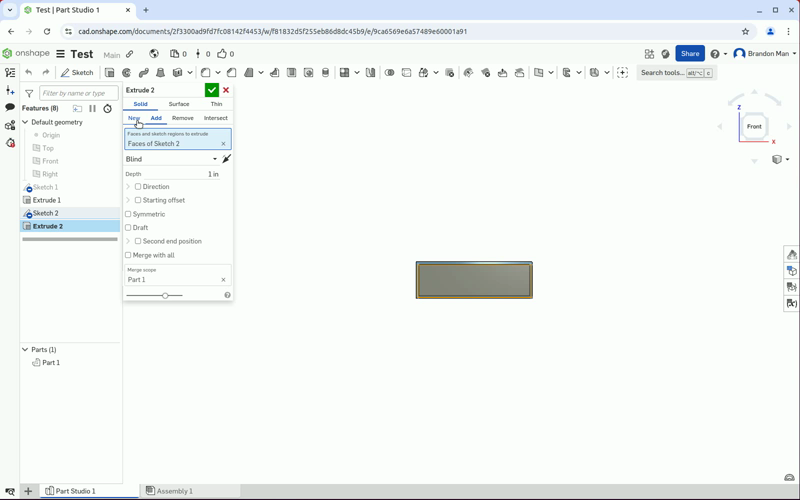
click(137, 120)
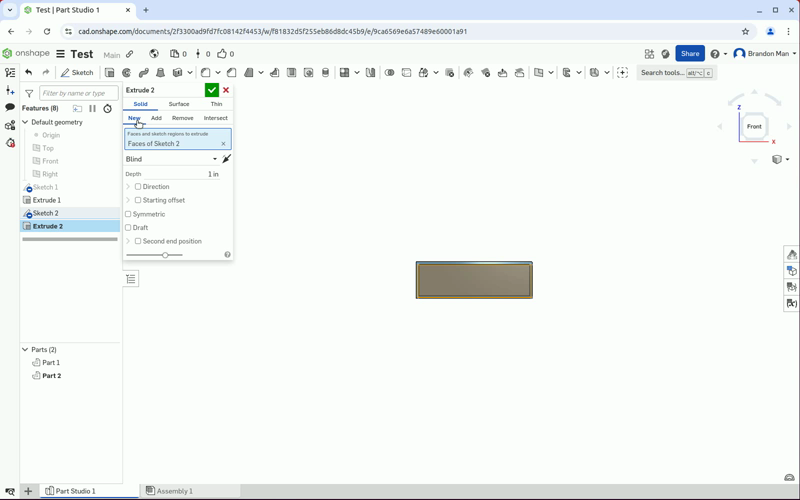
key(tab, 4)
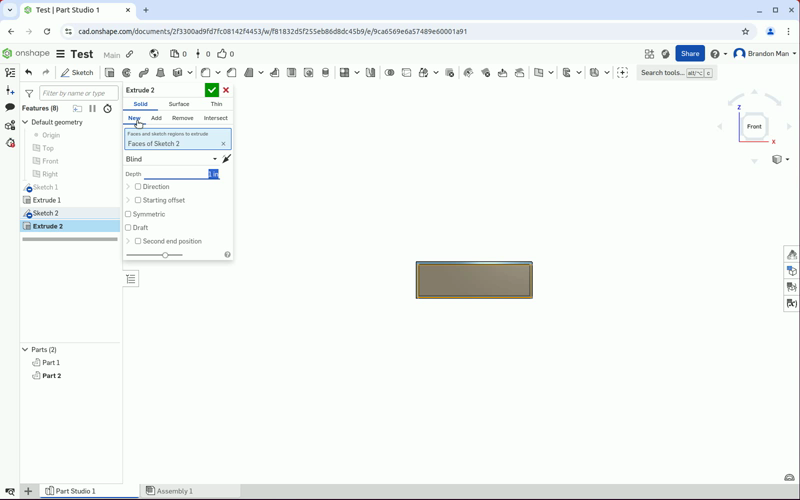
text(0.722)
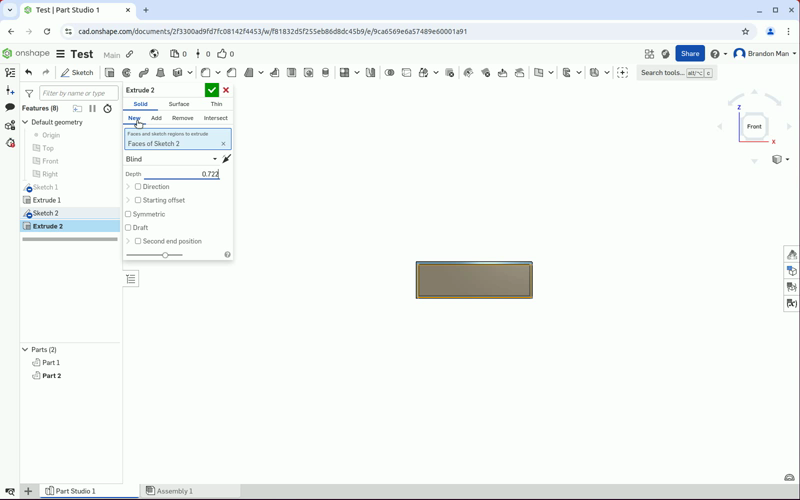
key(enter)
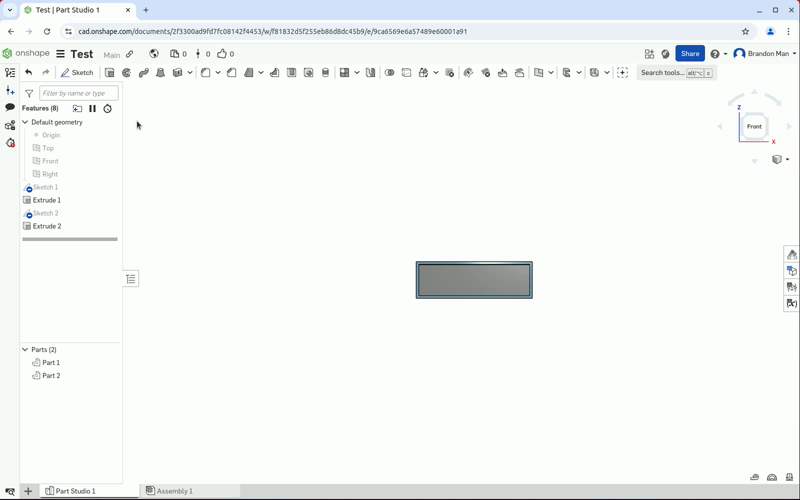
key(shift+h)
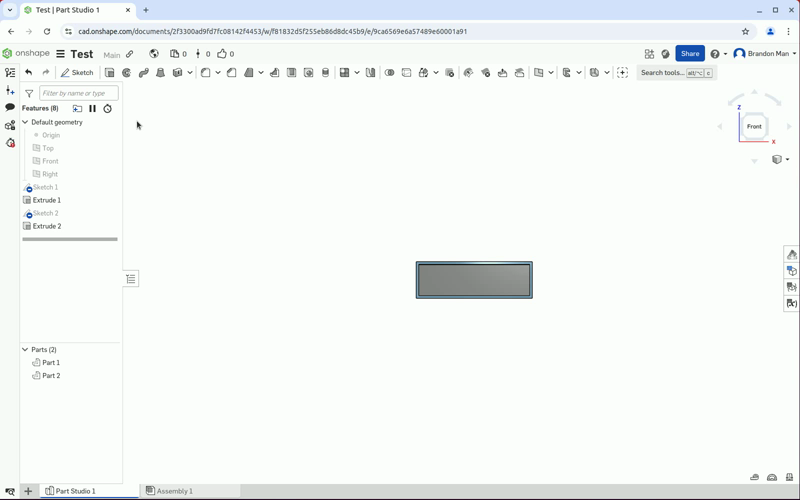
key(shift+h)
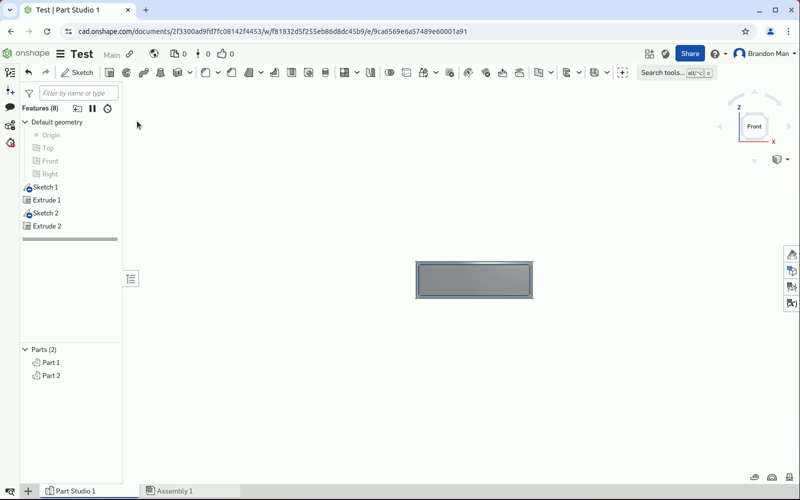
key(shift+7)
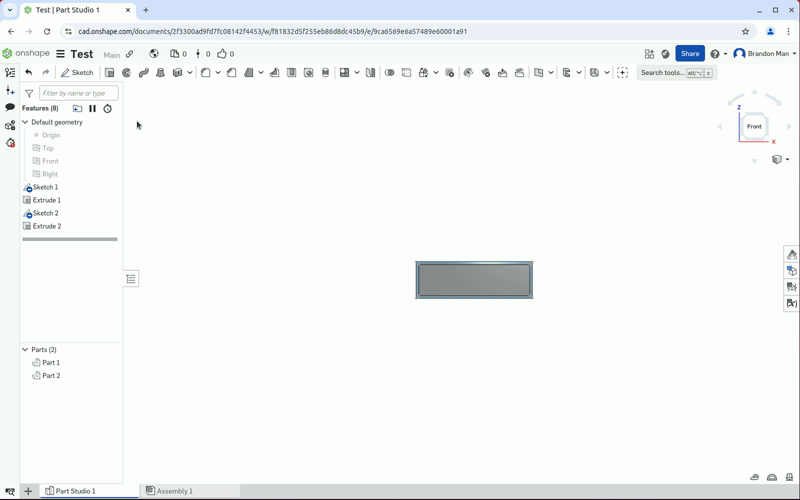
key(left, 2)
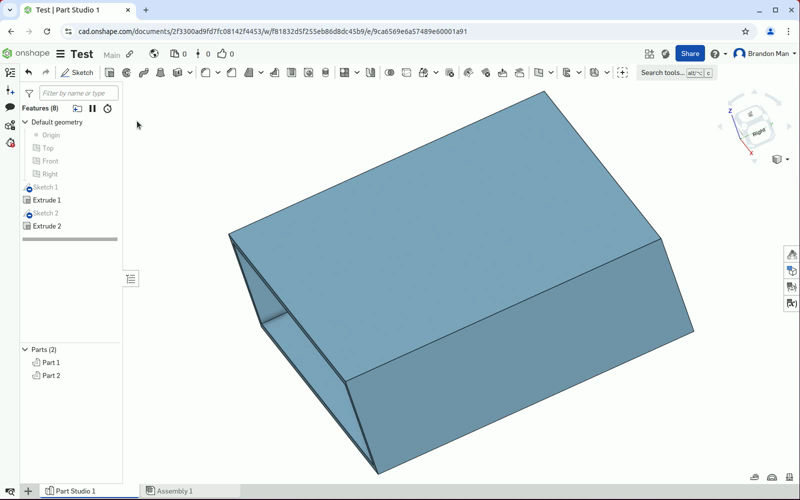
key(down, 2)
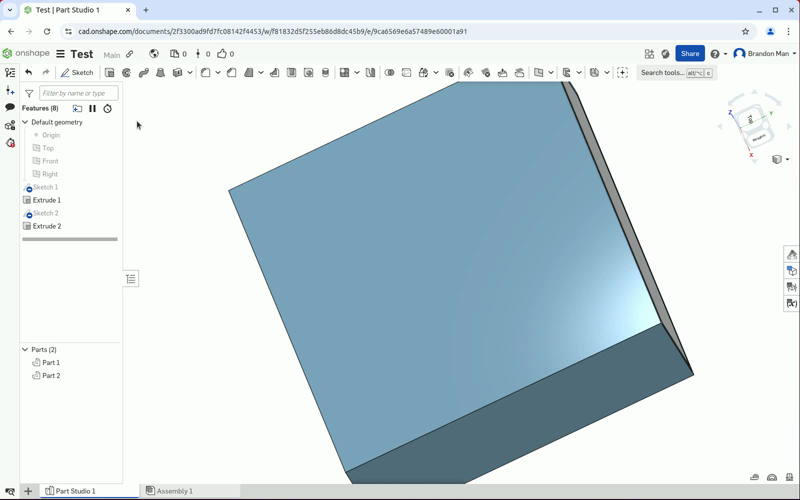
key(up, 2)
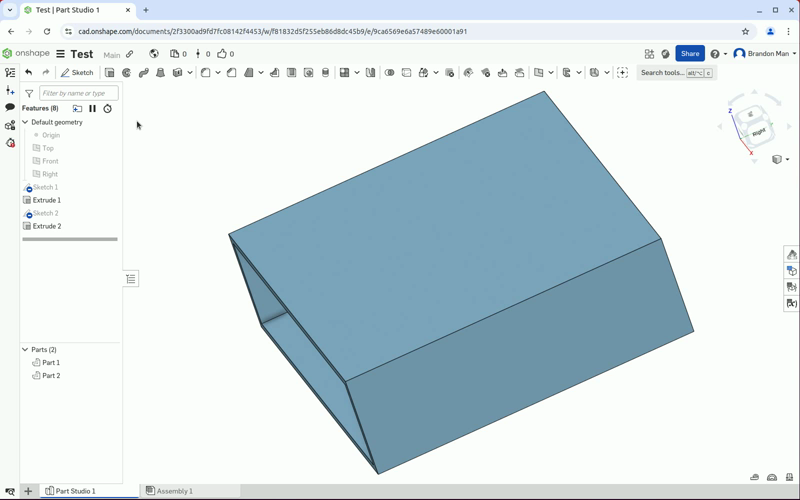
key(right, 2)
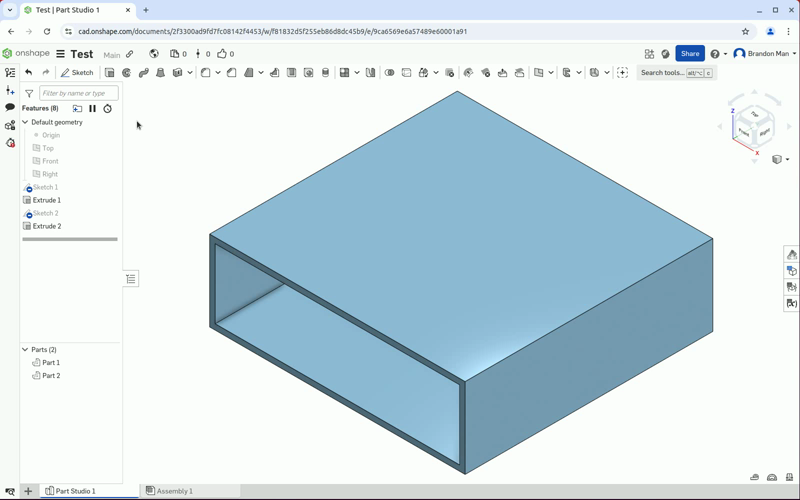
mouse_move(73, 189)
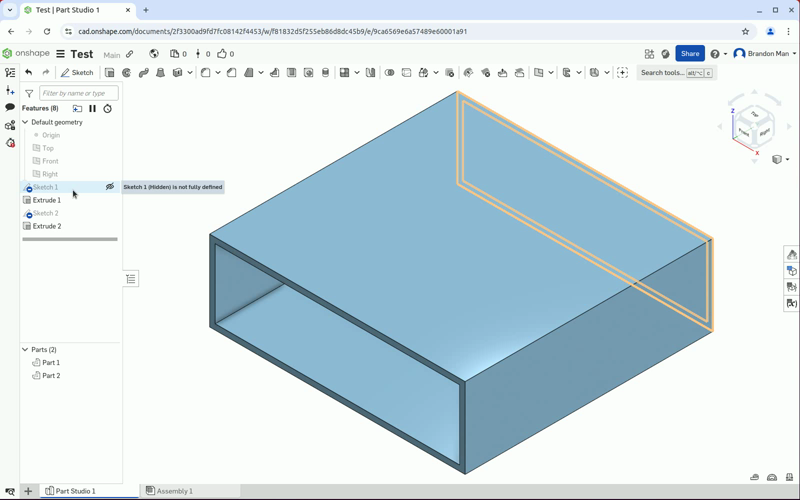
click(73, 189)